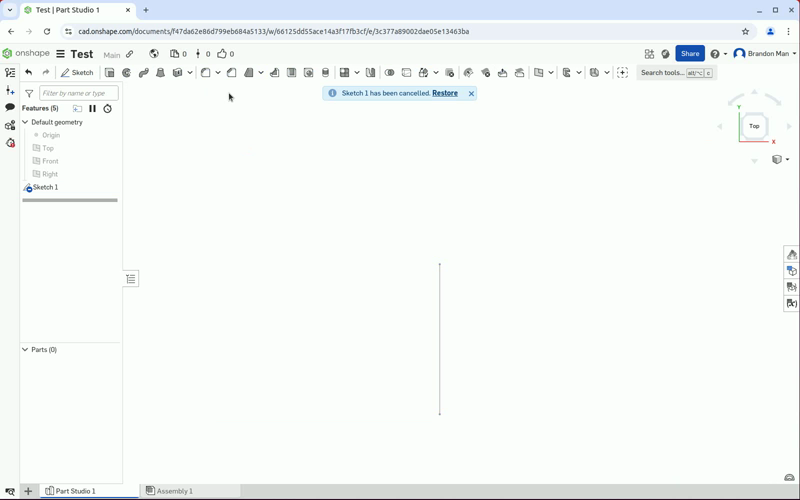
key(shift+h)
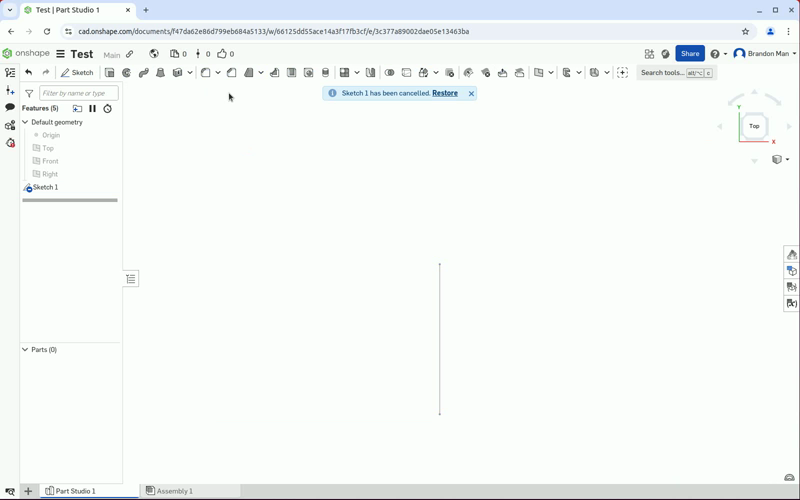
key(shift+s)
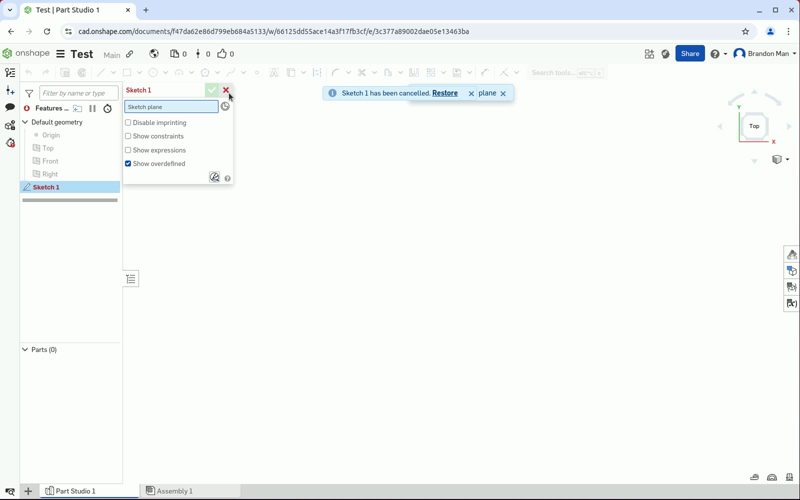
mouse_move(73, 150)
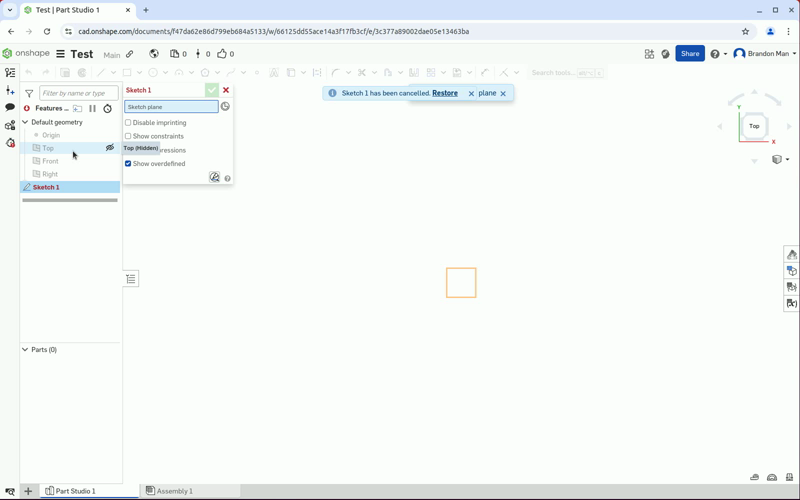
click(73, 150)
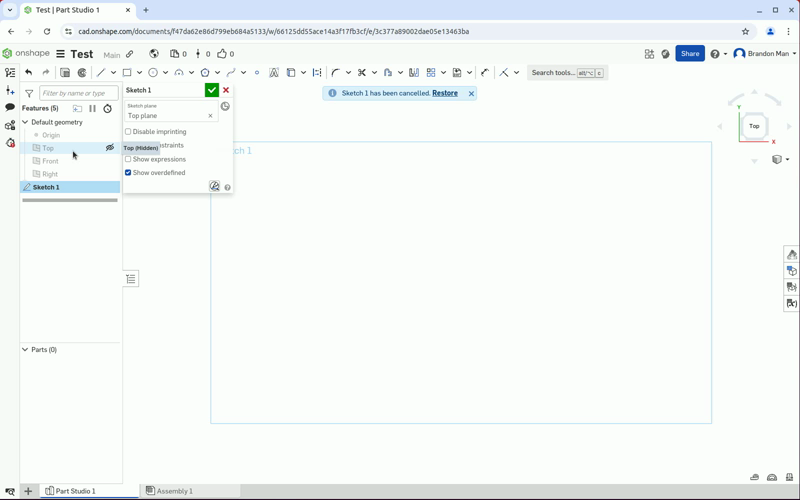
mouse_move(73, 352)
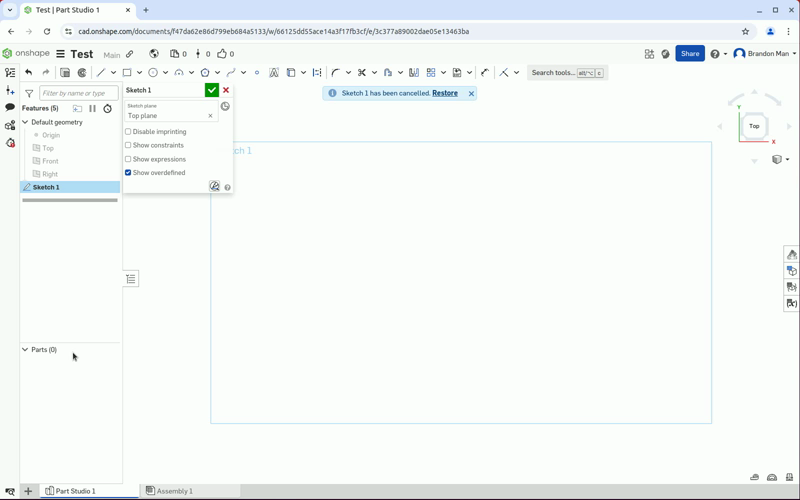
key(y)
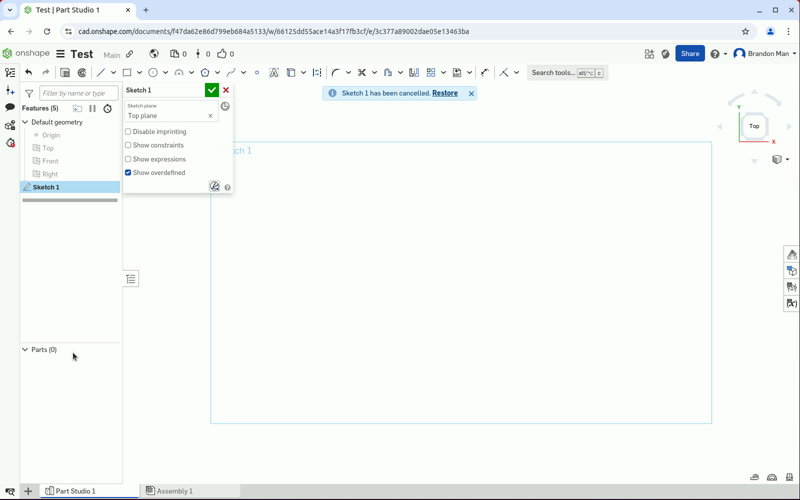
key(l)
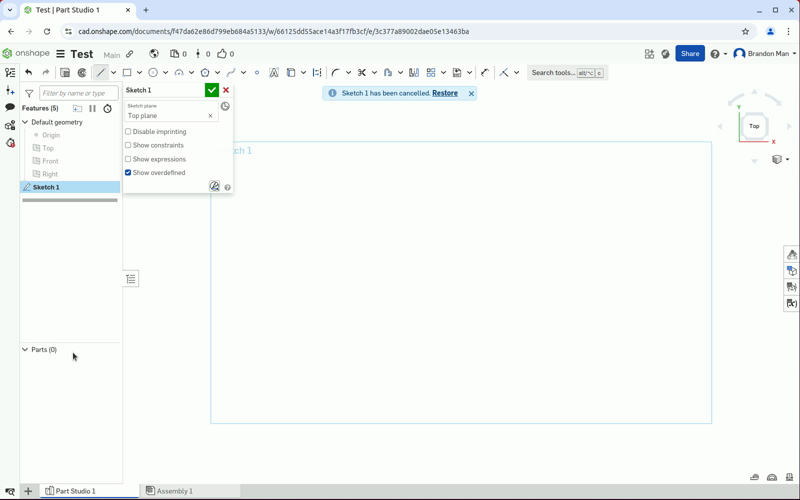
key_down(shift)
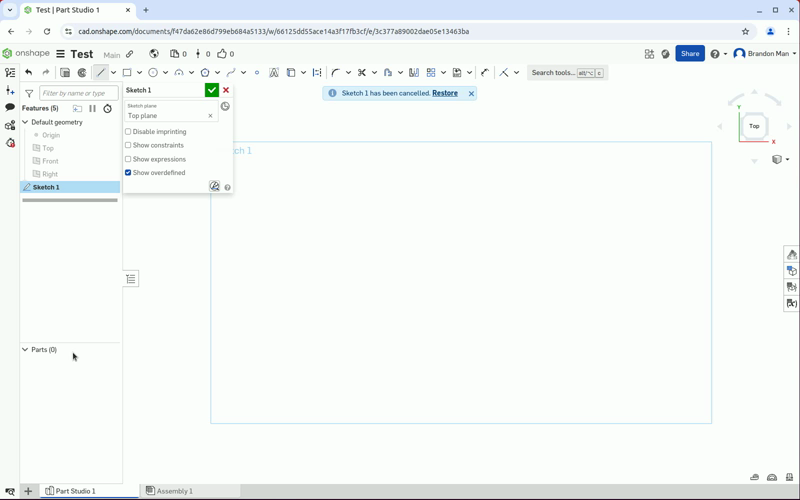
mouse_move(356, 333)
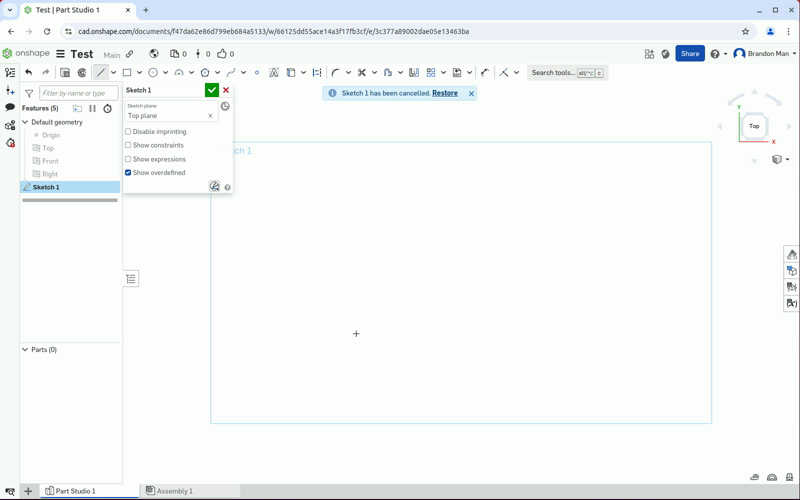
click(356, 333)
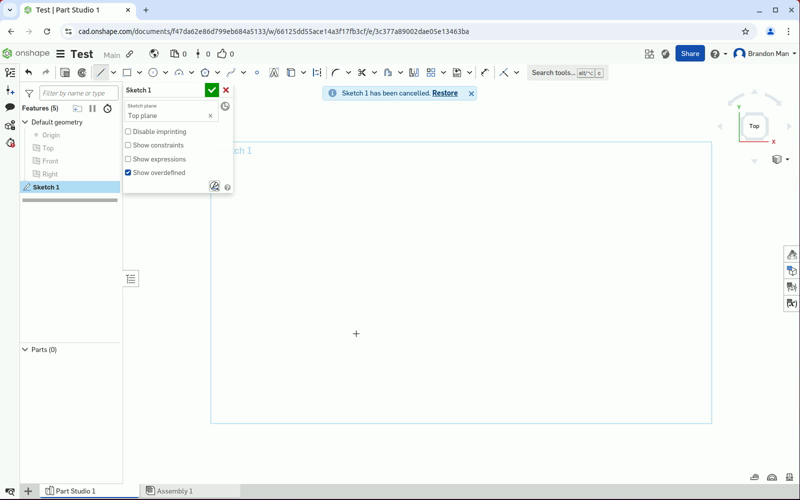
key_up(shift)
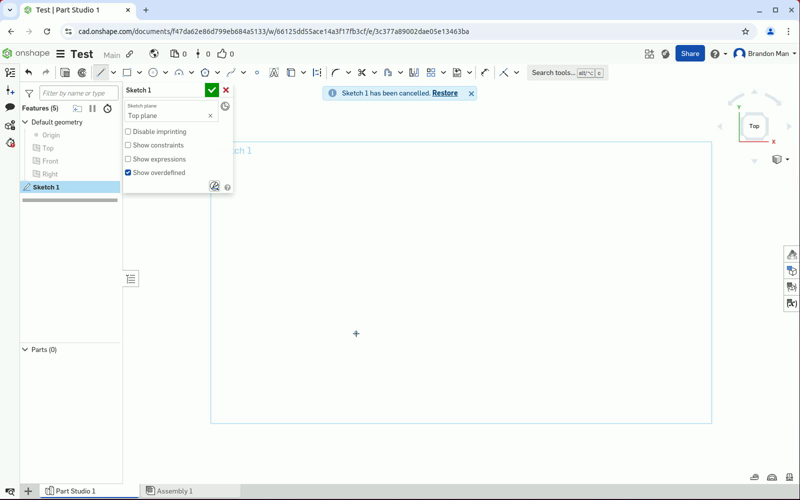
key_down(shift)
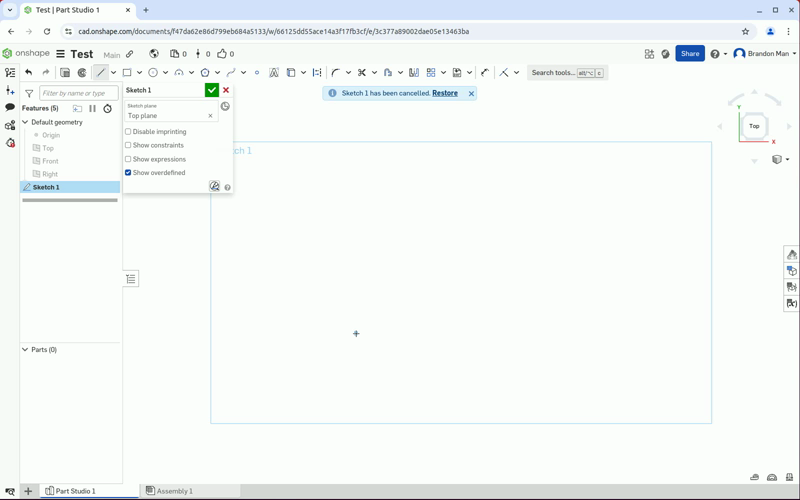
mouse_move(386, 333)
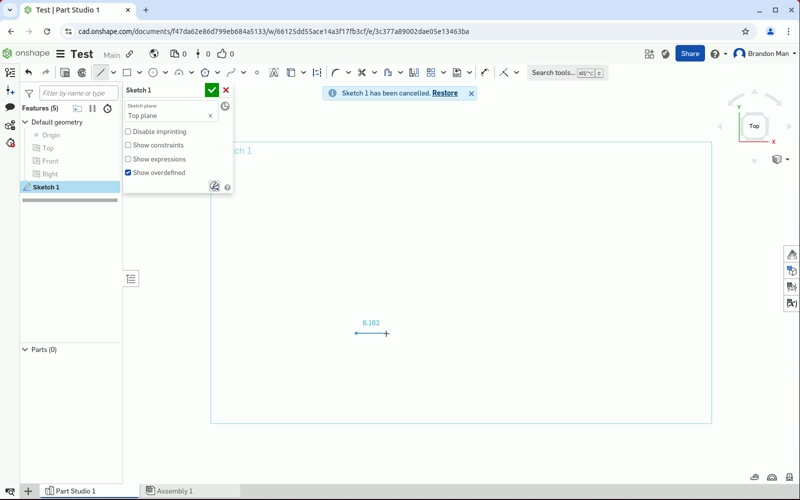
mouse_move(359, 333)
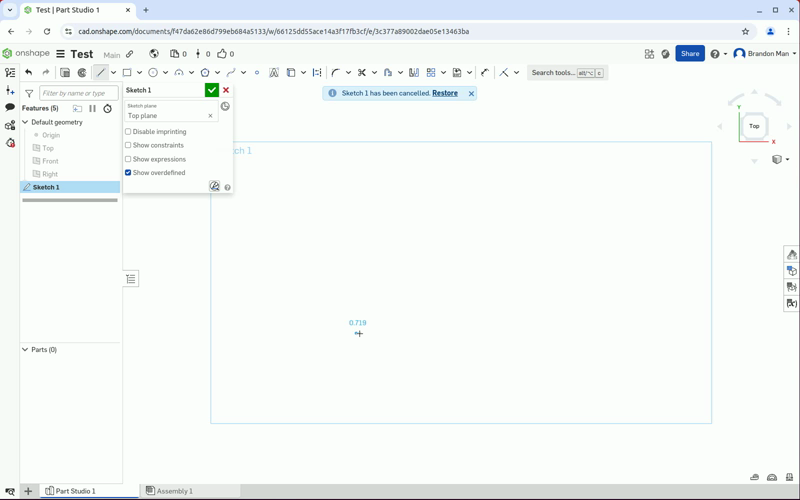
scroll(6)
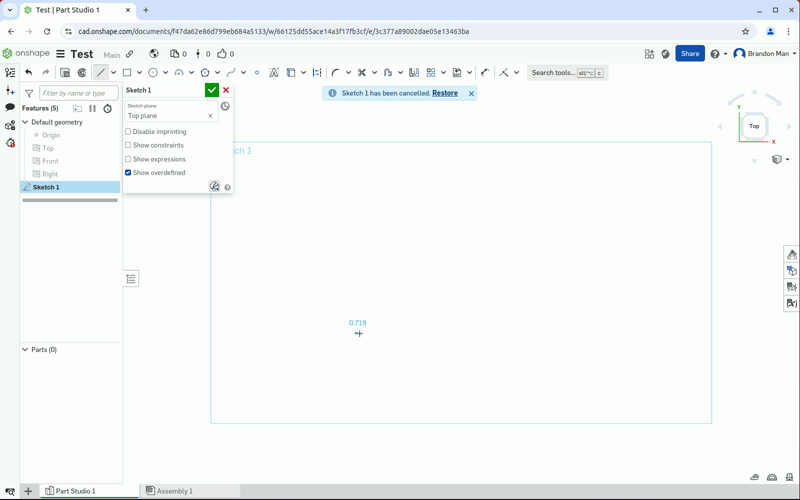
scroll(6)
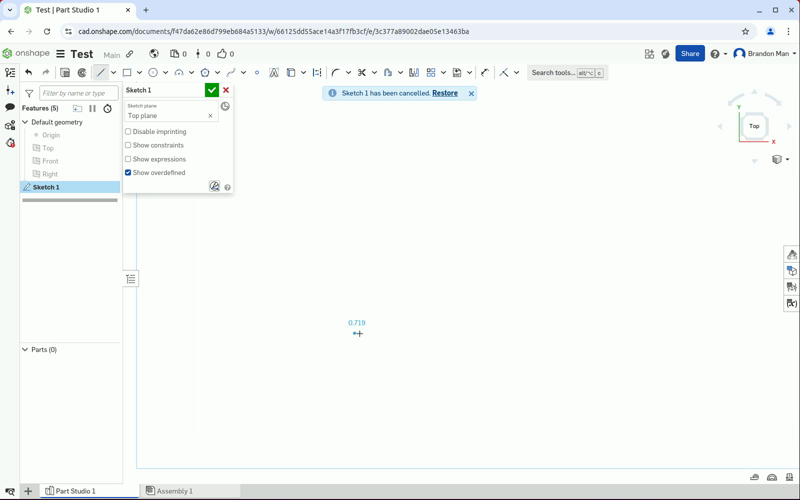
scroll(6)
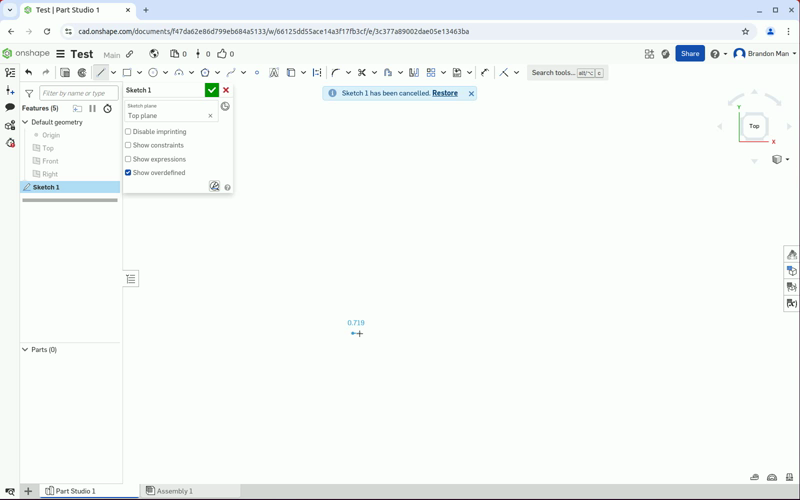
scroll(6)
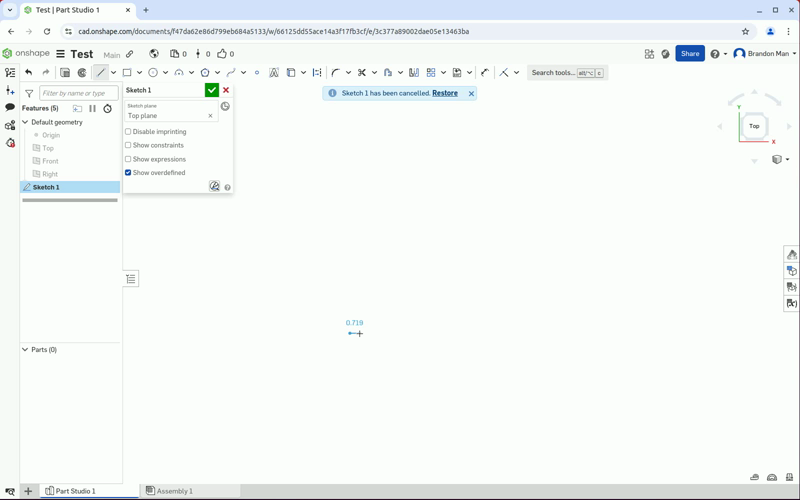
scroll(6)
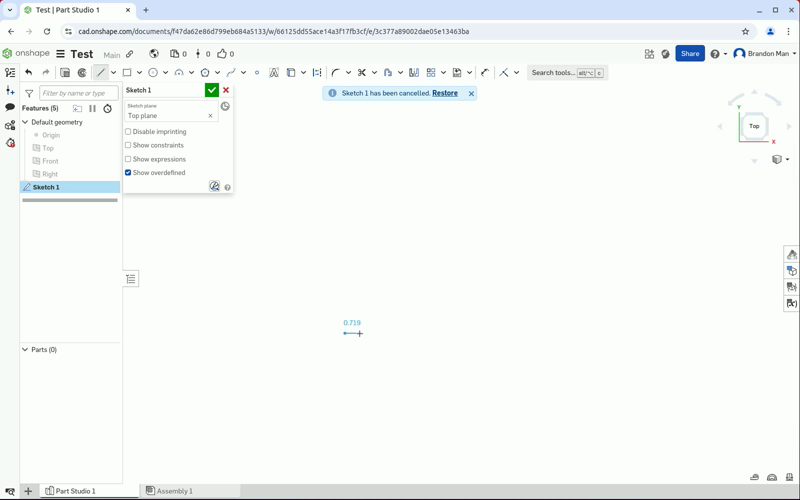
scroll(6)
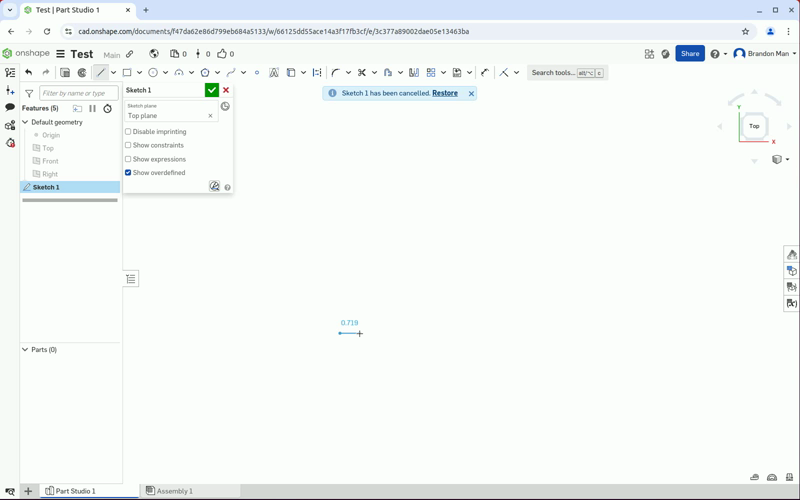
scroll(6)
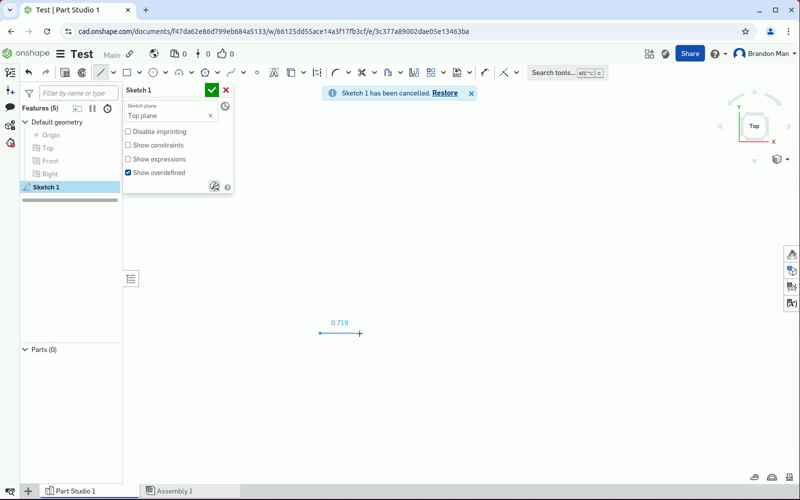
click(359, 333)
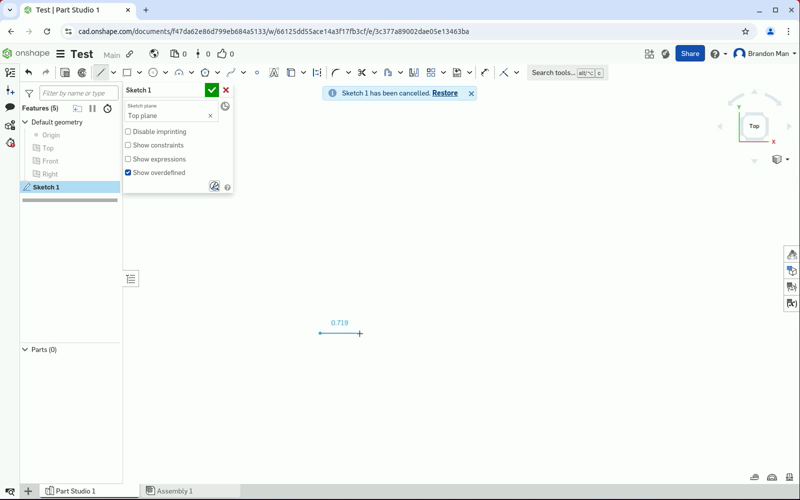
scroll(-6)
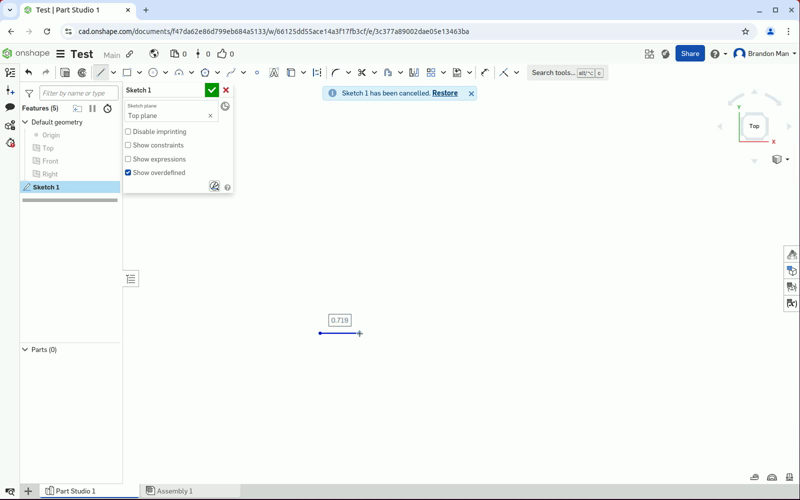
scroll(-6)
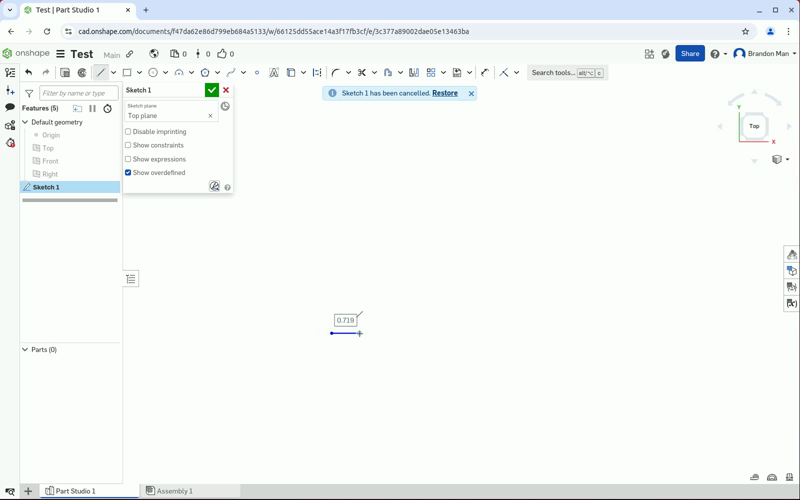
scroll(-6)
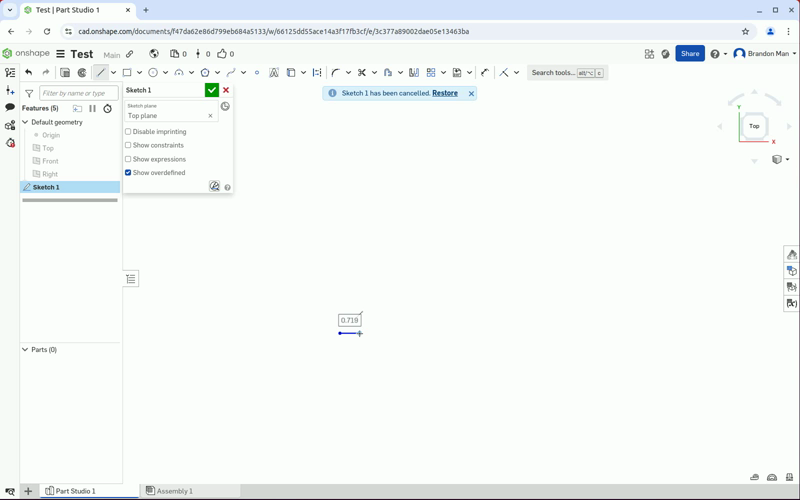
scroll(-6)
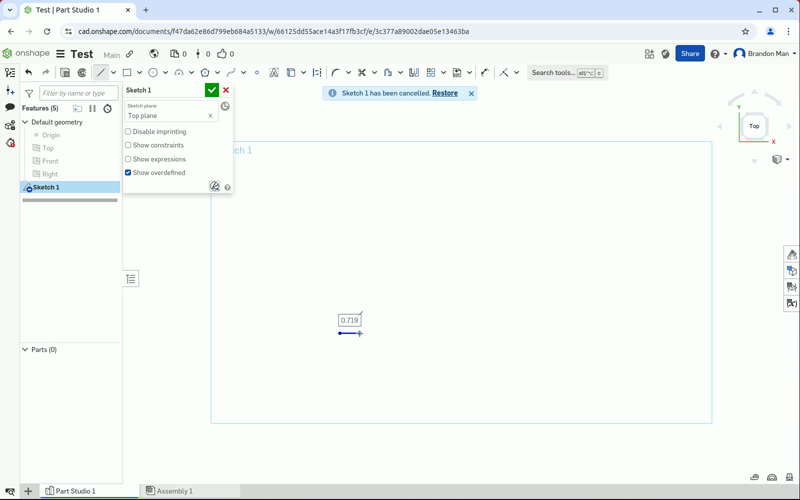
scroll(-6)
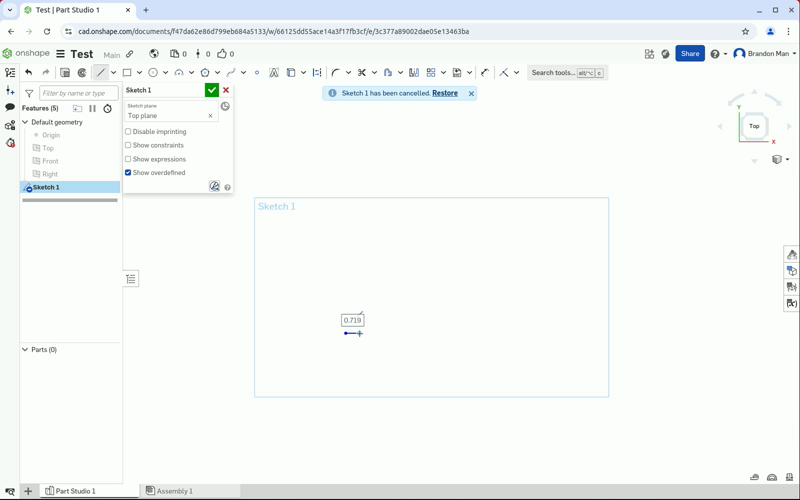
scroll(-6)
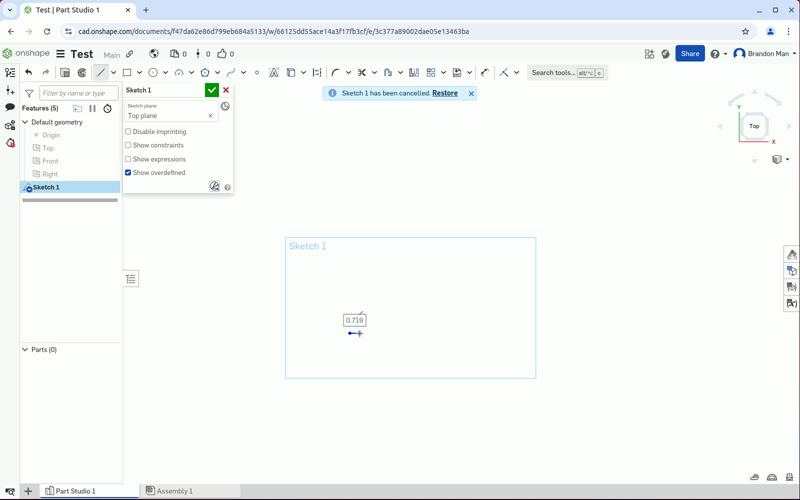
scroll(-6)
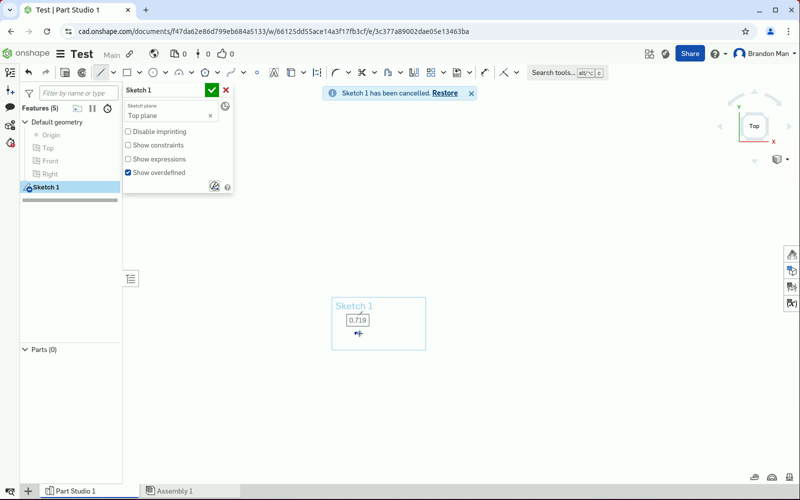
key_up(shift)
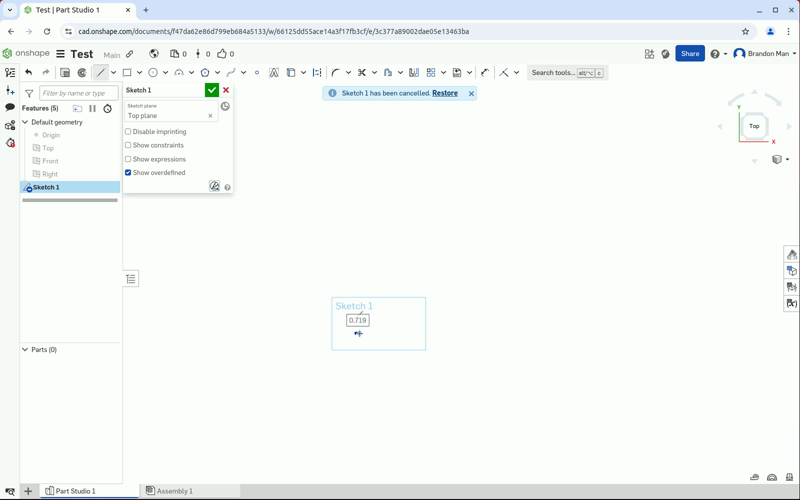
key_down(shift)
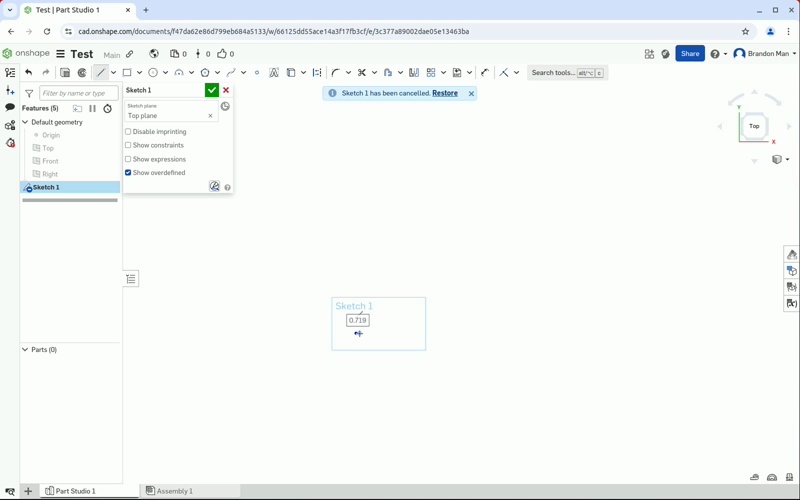
mouse_move(389, 333)
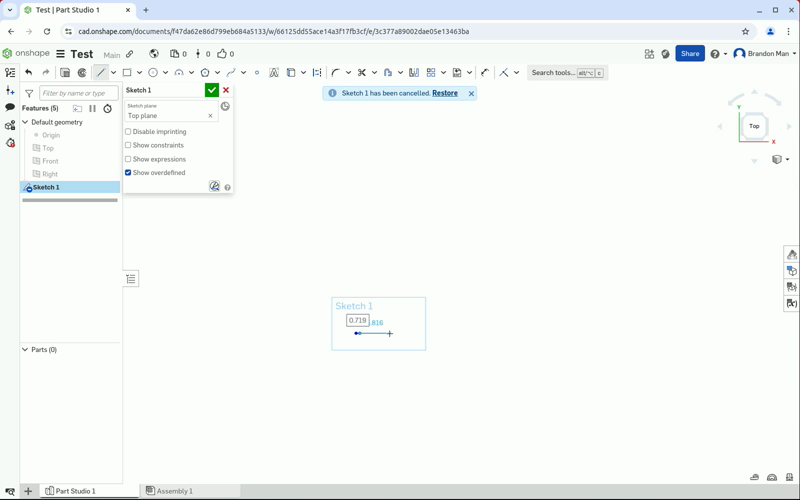
mouse_move(359, 286)
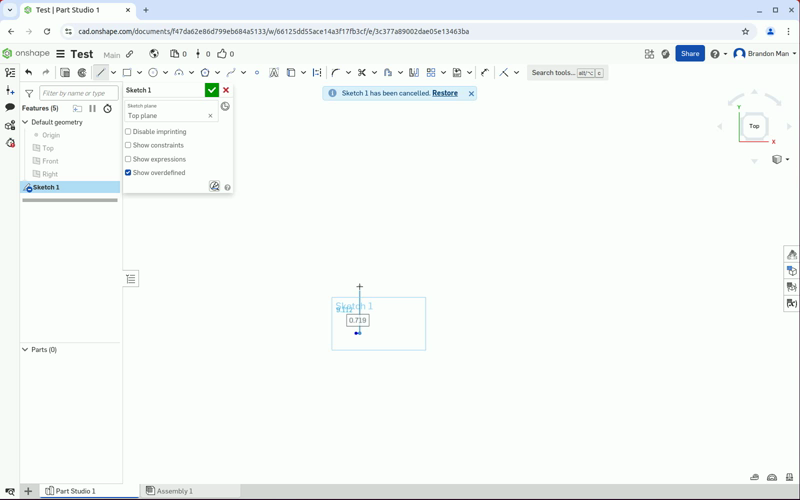
click(359, 286)
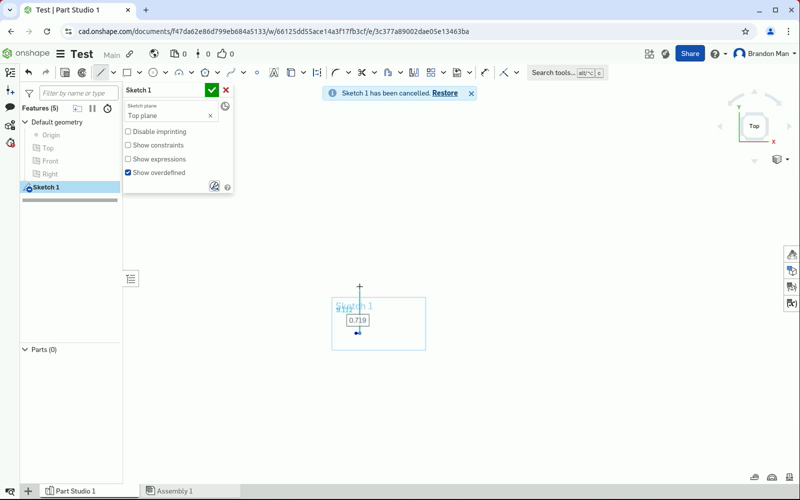
key_up(shift)
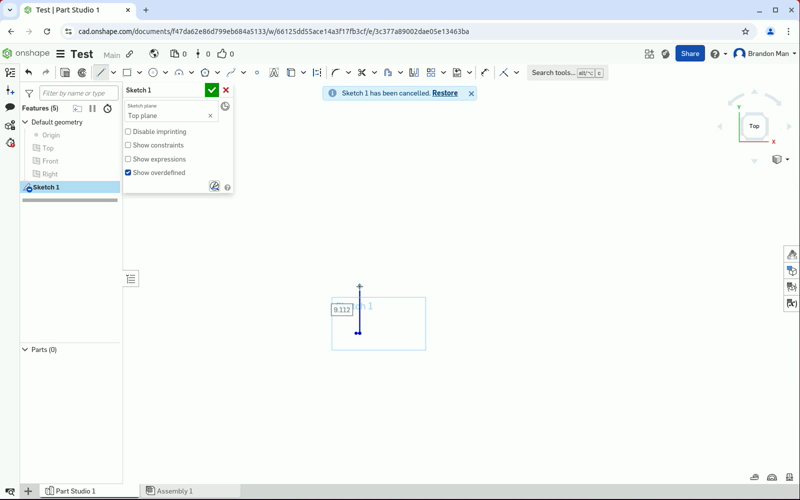
key_down(shift)
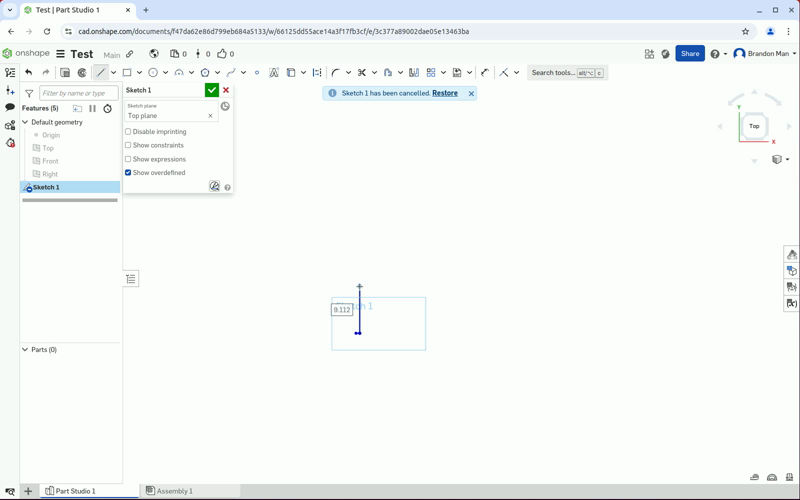
mouse_move(457, 286)
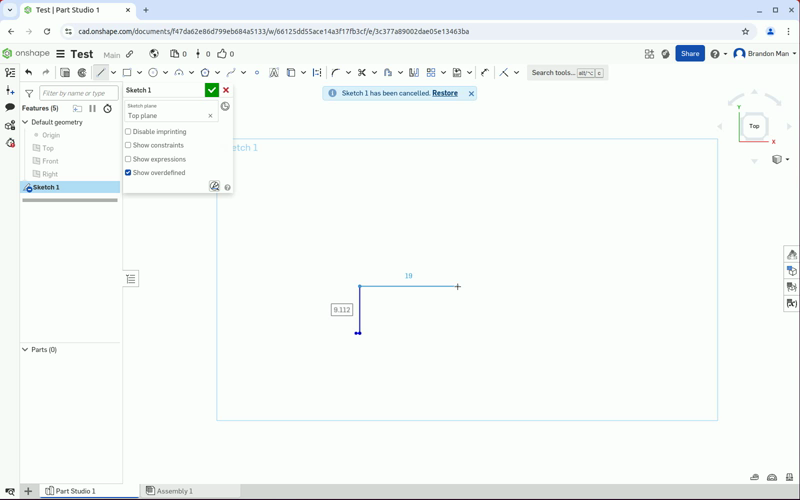
click(457, 286)
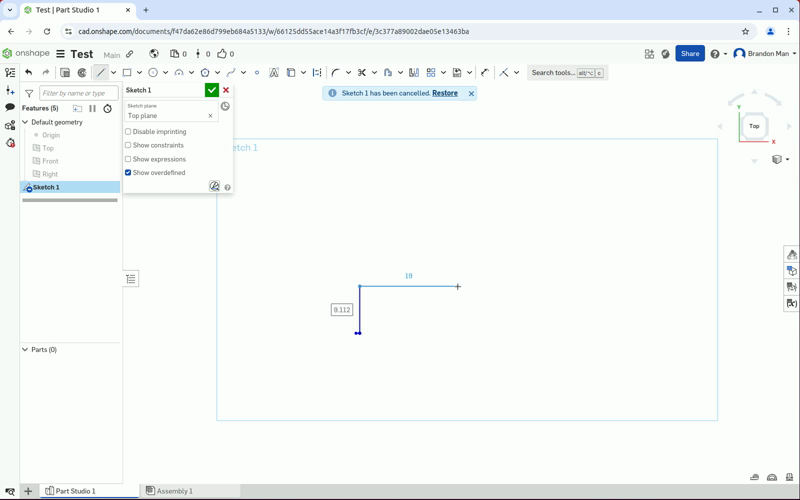
key_up(shift)
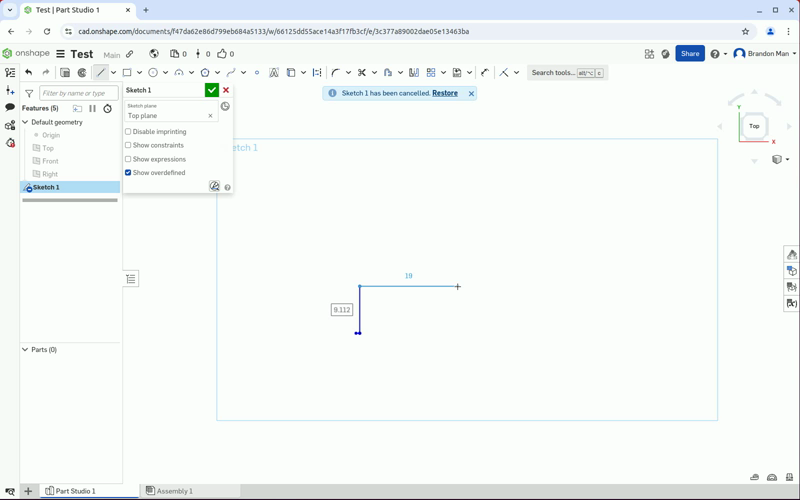
key_down(shift)
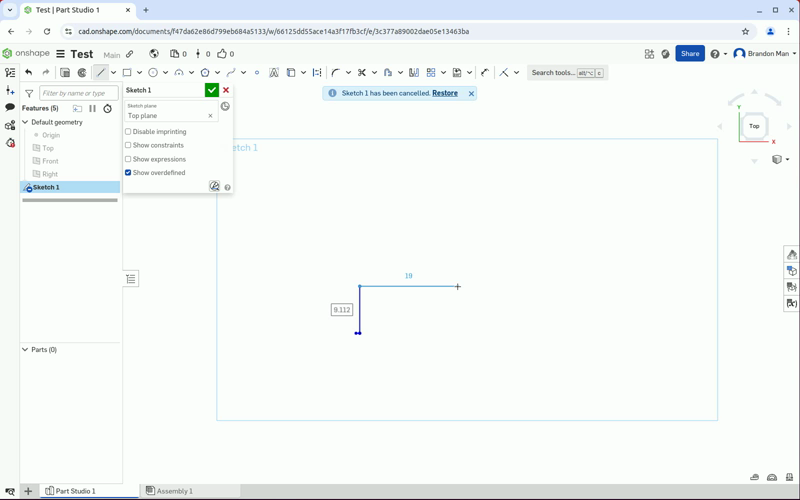
mouse_move(457, 391)
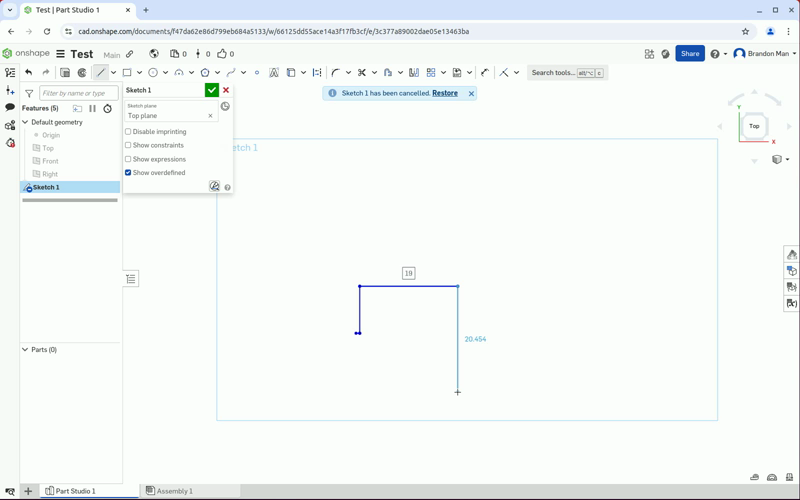
click(457, 391)
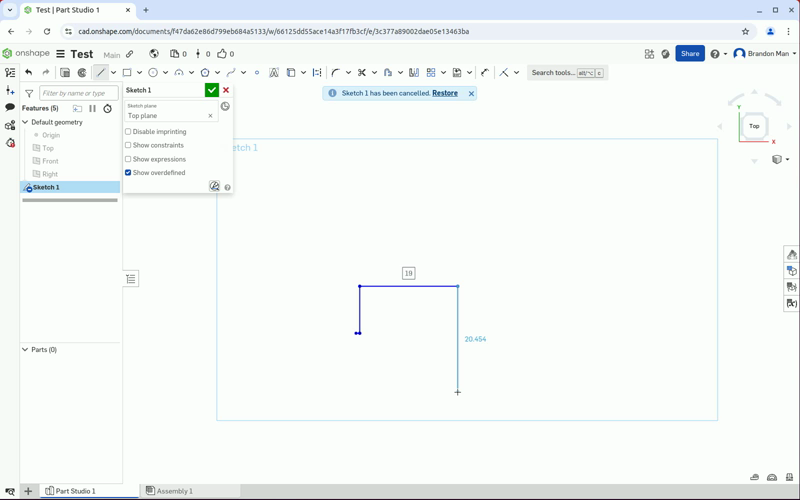
key_up(shift)
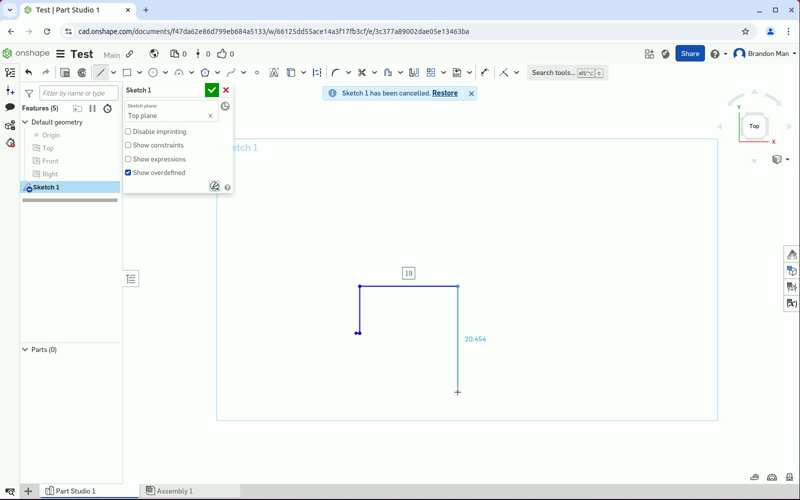
key_down(shift)
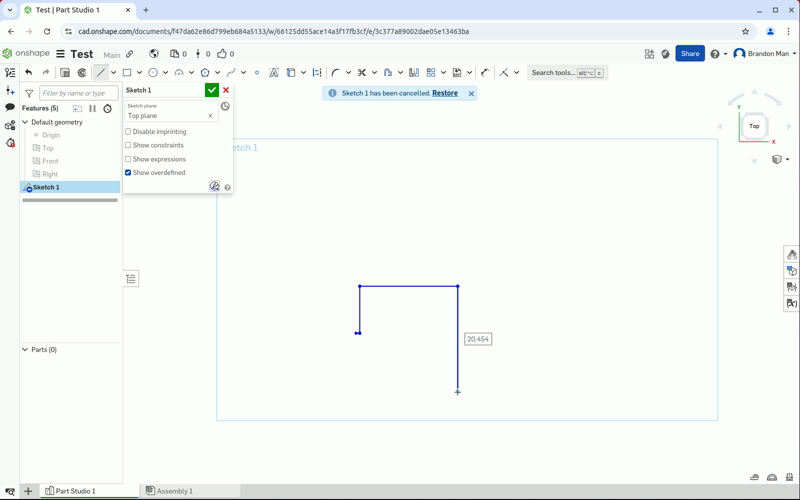
mouse_move(487, 391)
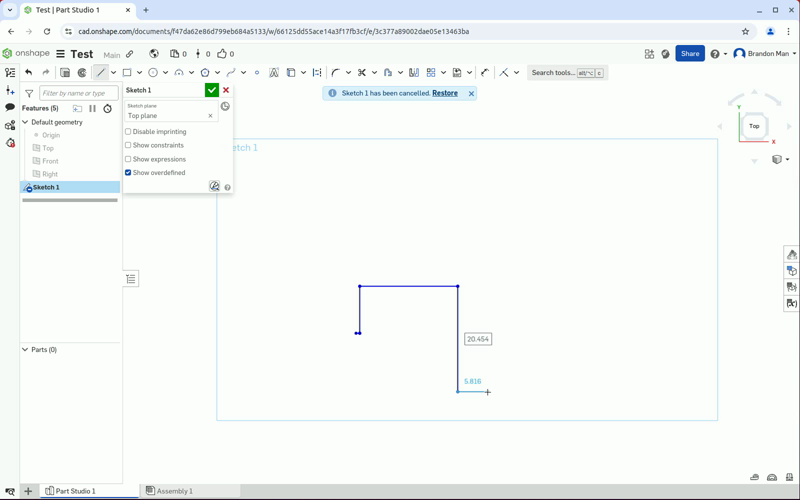
mouse_move(423, 391)
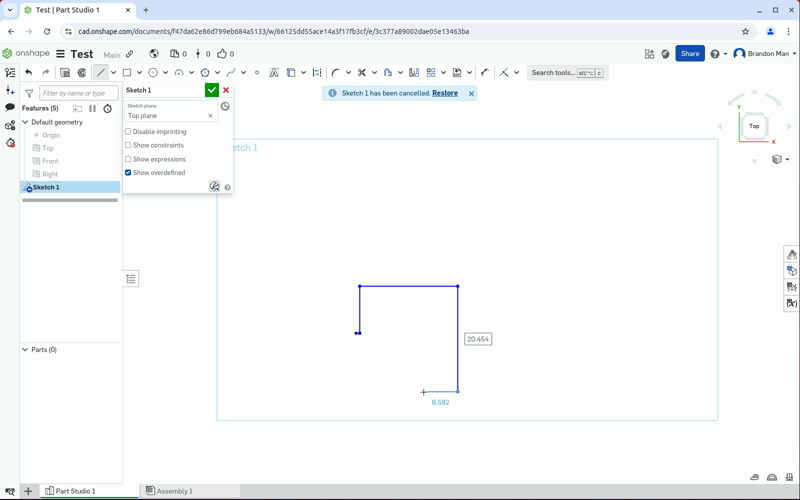
click(423, 391)
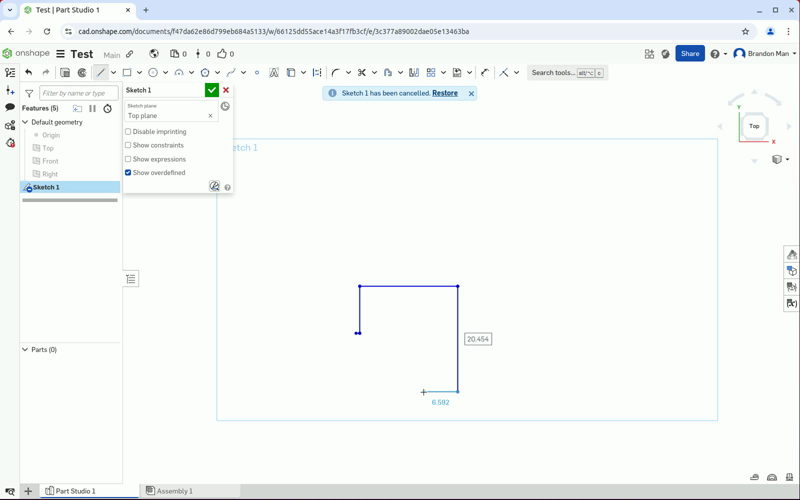
key_up(shift)
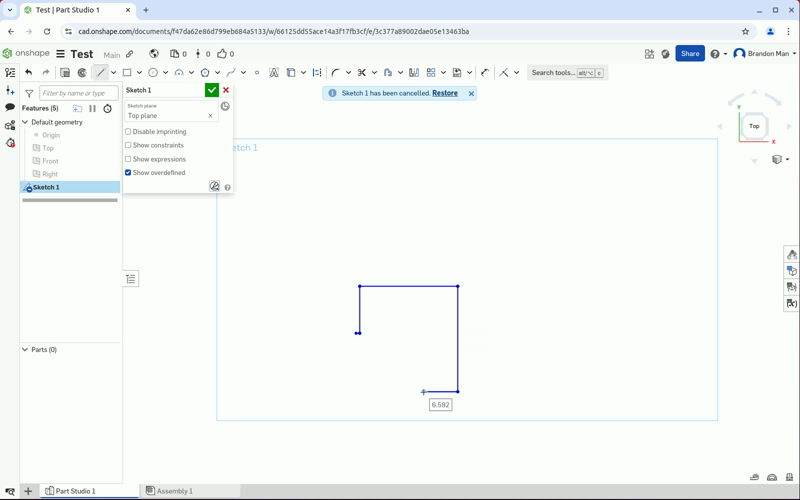
key_down(shift)
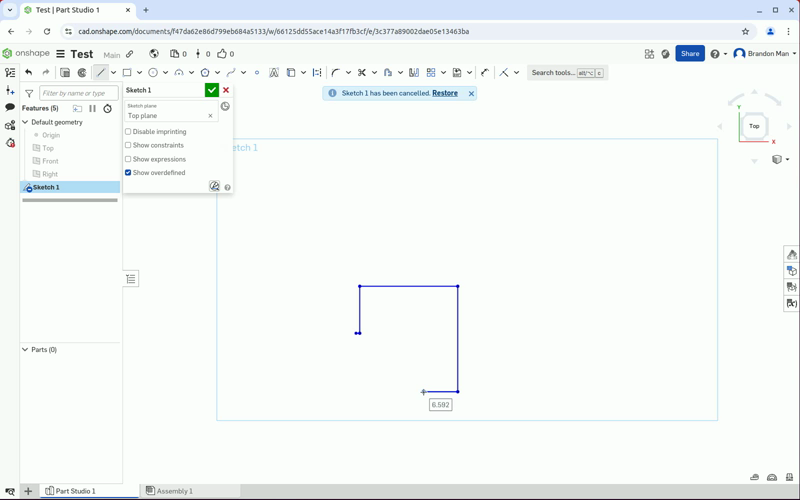
mouse_move(453, 391)
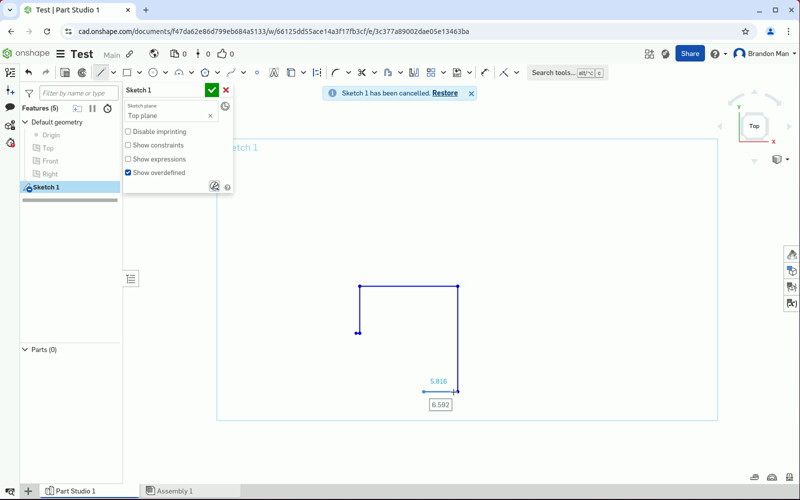
mouse_move(423, 394)
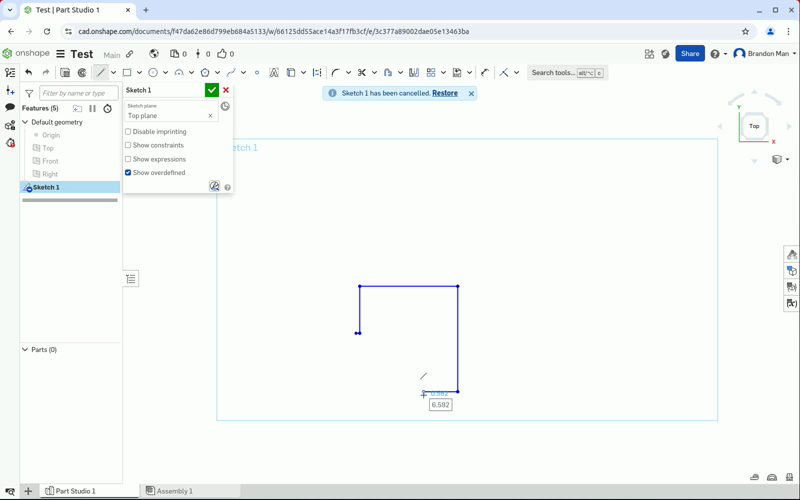
scroll(6)
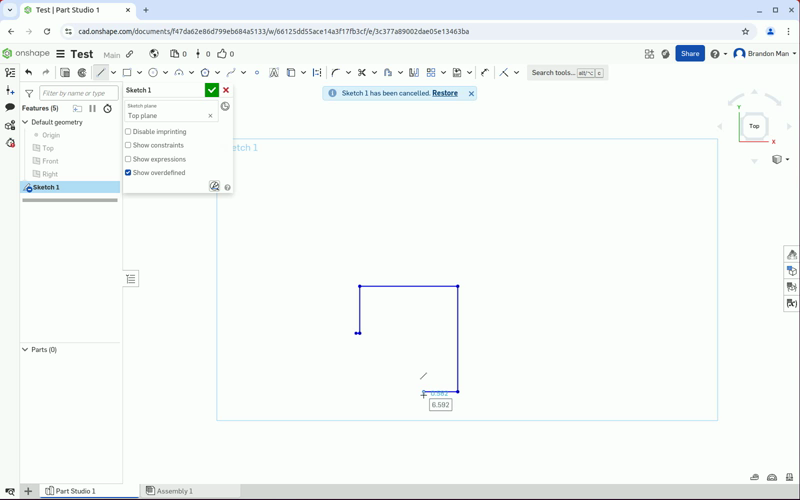
scroll(6)
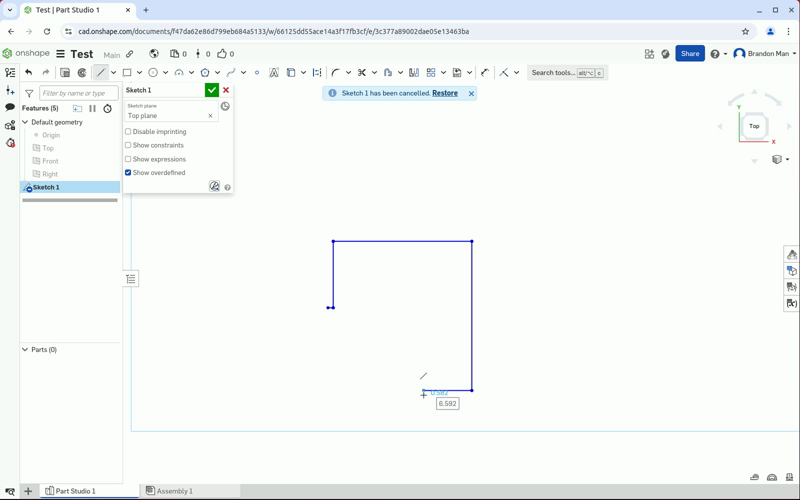
scroll(6)
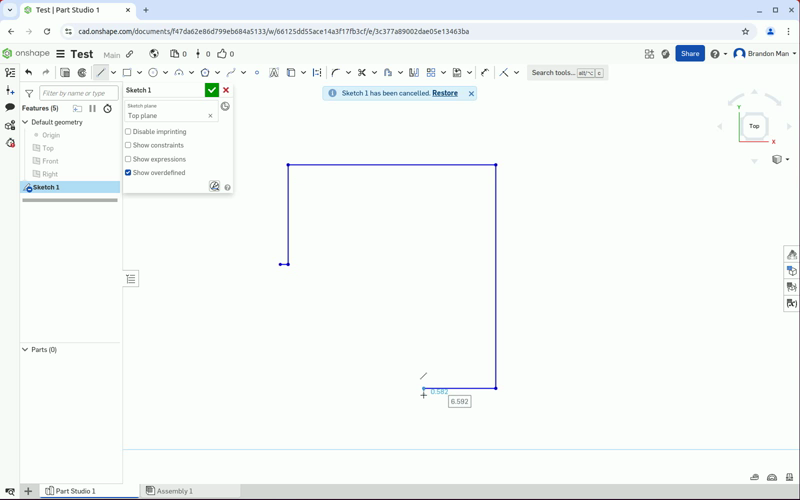
scroll(6)
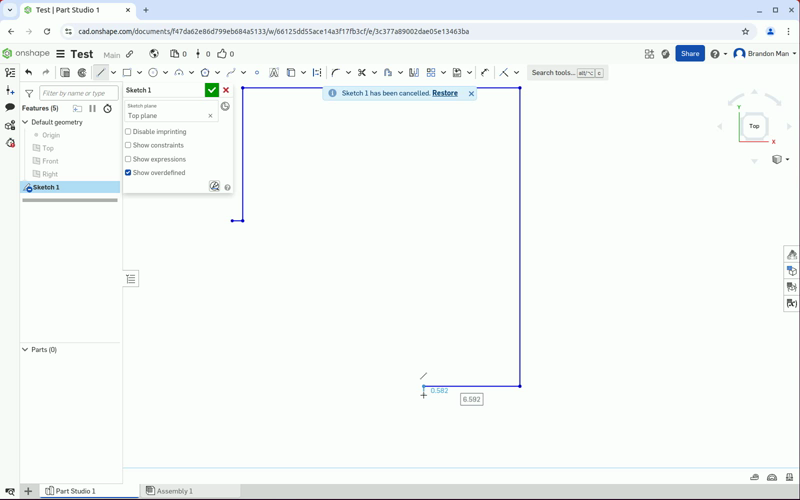
scroll(6)
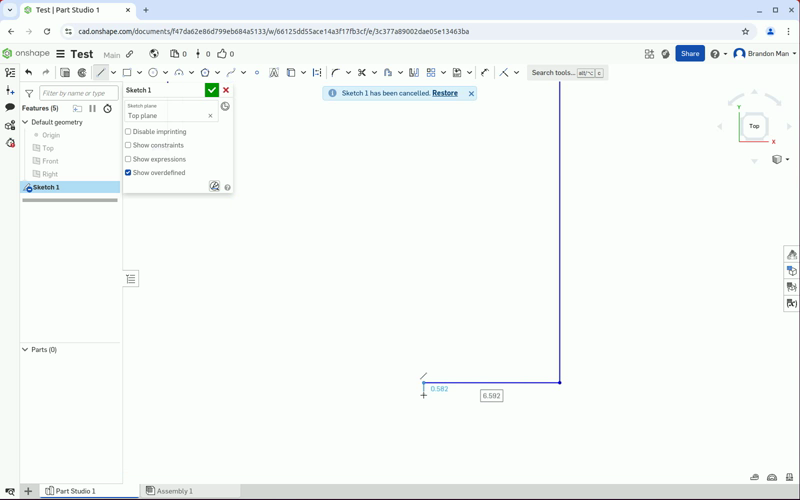
scroll(6)
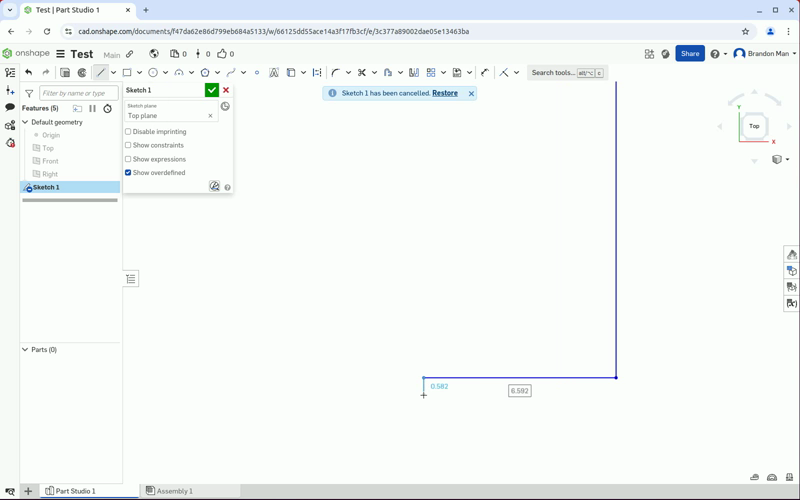
scroll(6)
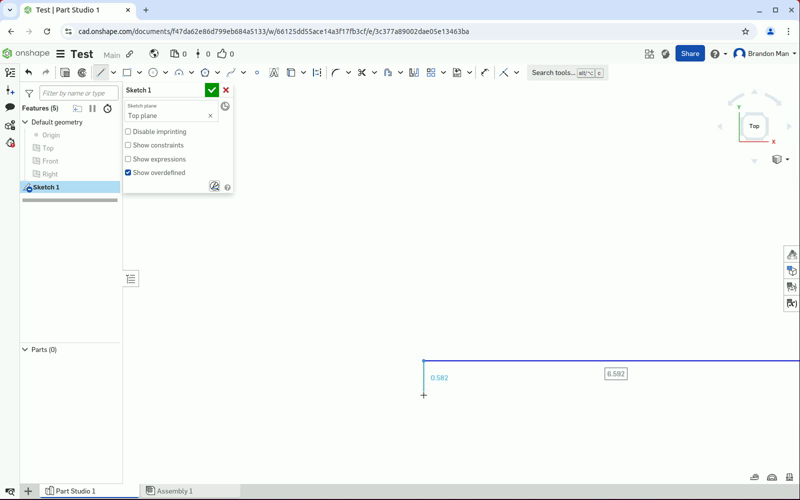
click(423, 394)
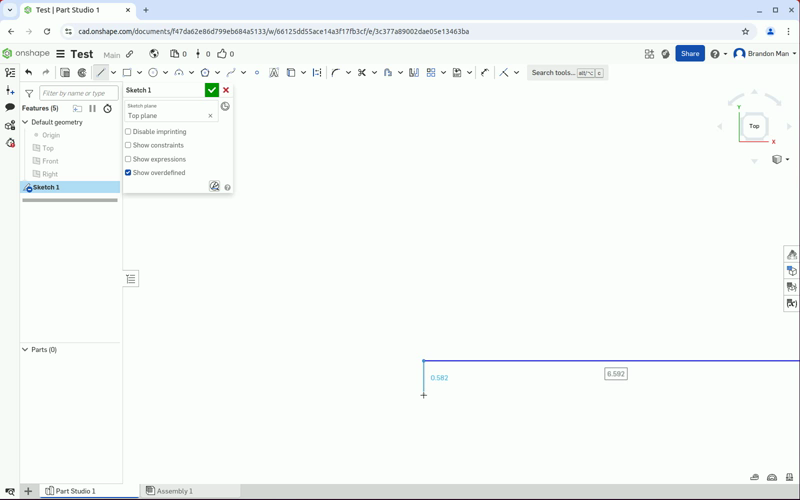
scroll(-6)
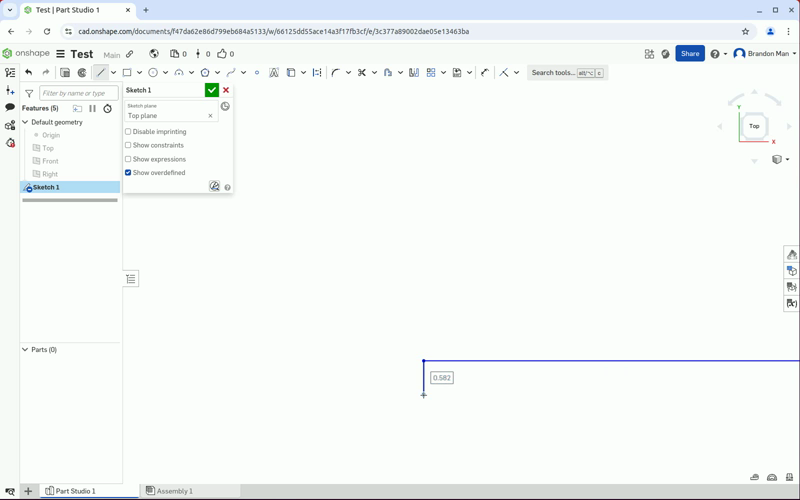
scroll(-6)
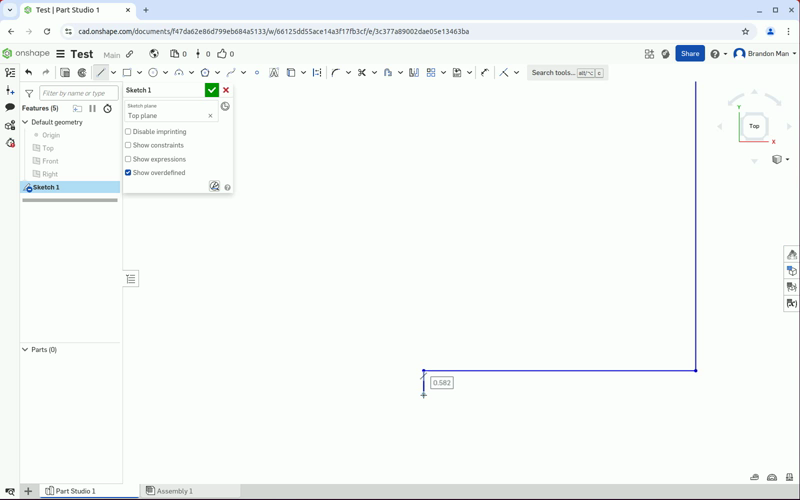
scroll(-6)
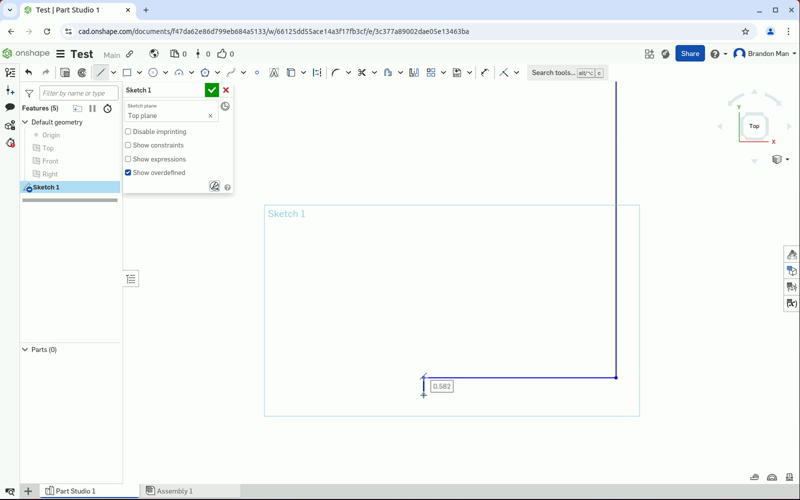
scroll(-6)
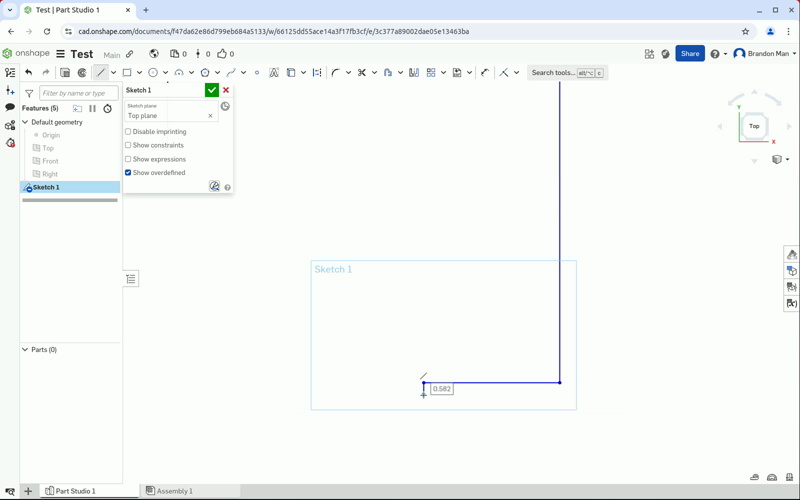
scroll(-6)
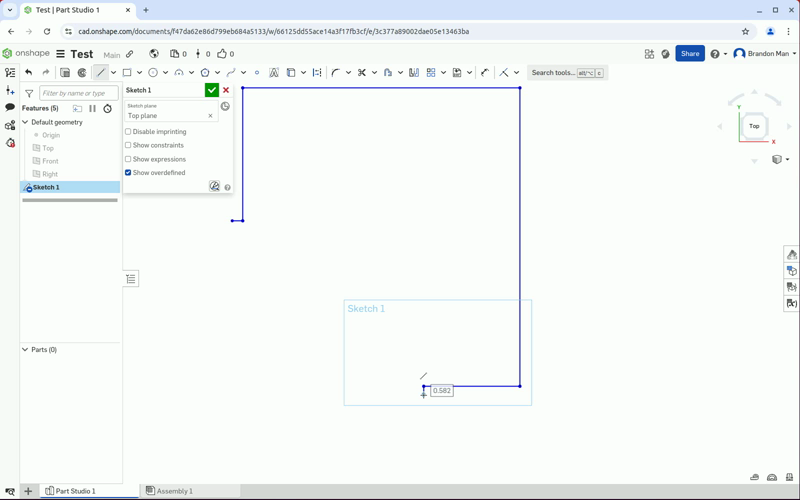
scroll(-6)
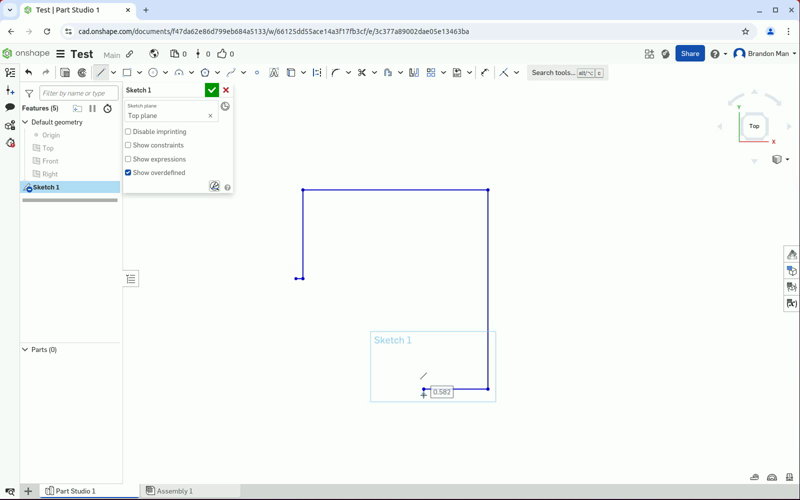
scroll(-6)
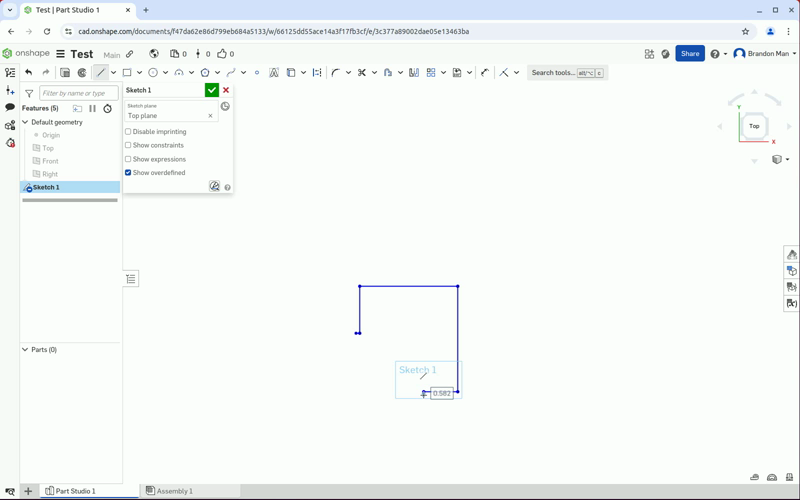
key_up(shift)
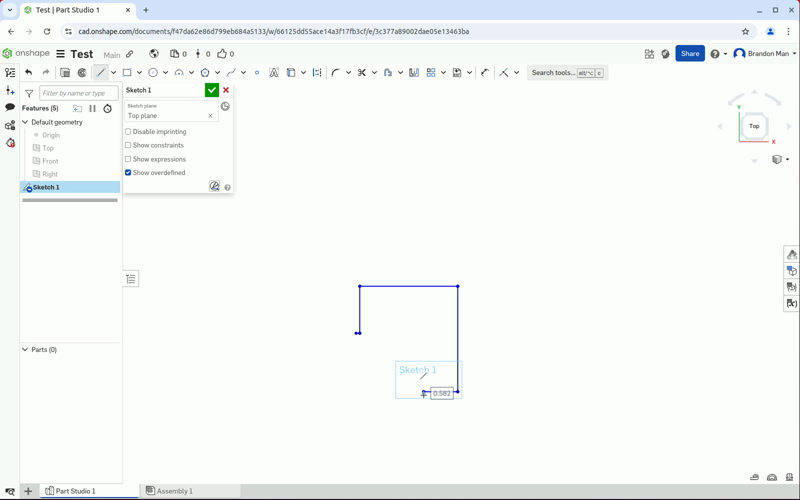
key_down(shift)
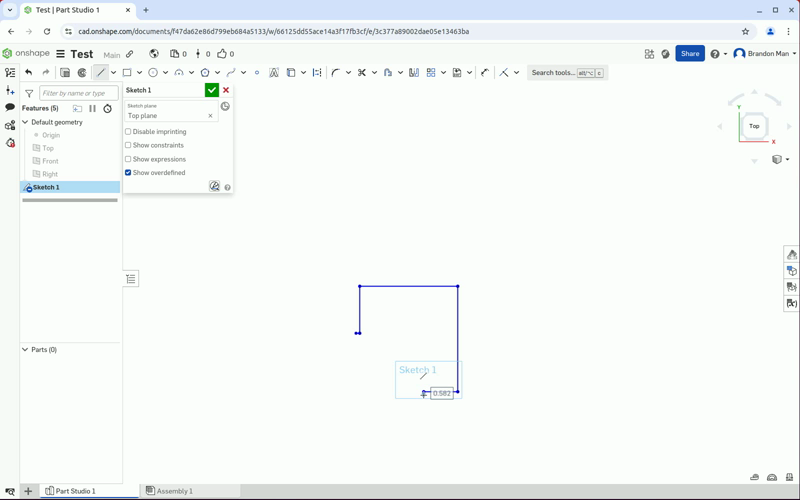
mouse_move(453, 394)
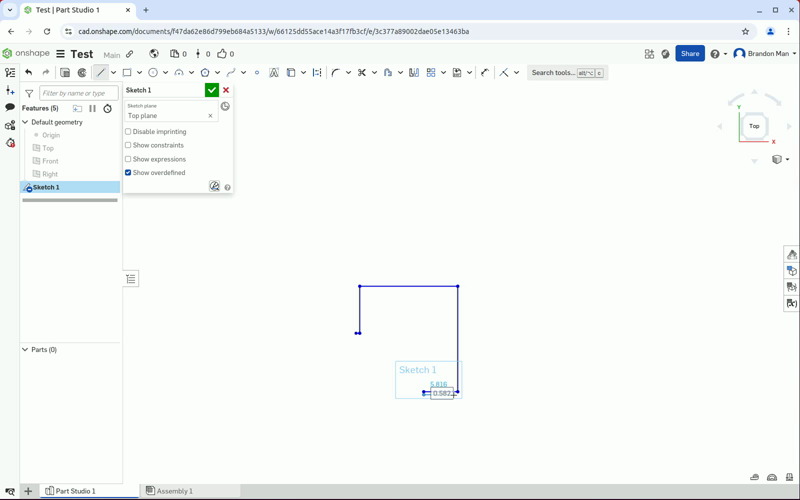
mouse_move(460, 394)
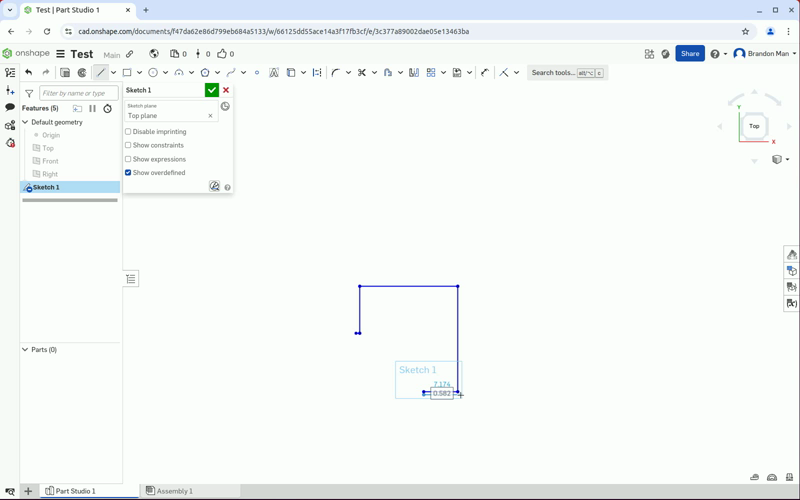
click(460, 394)
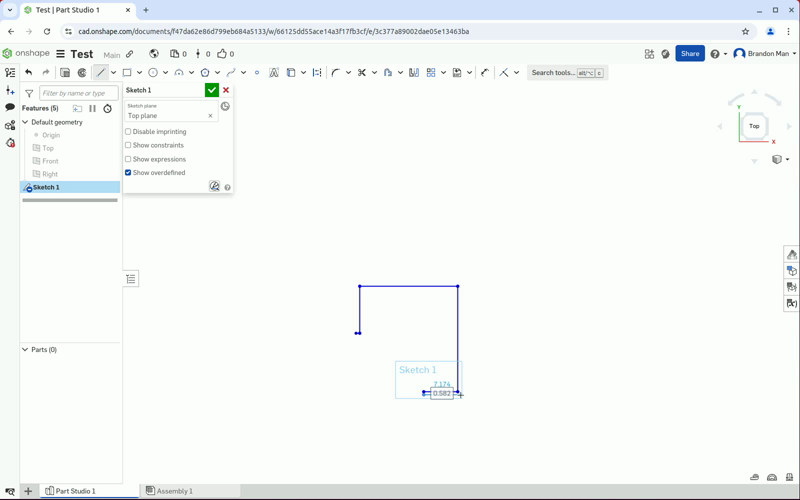
key_up(shift)
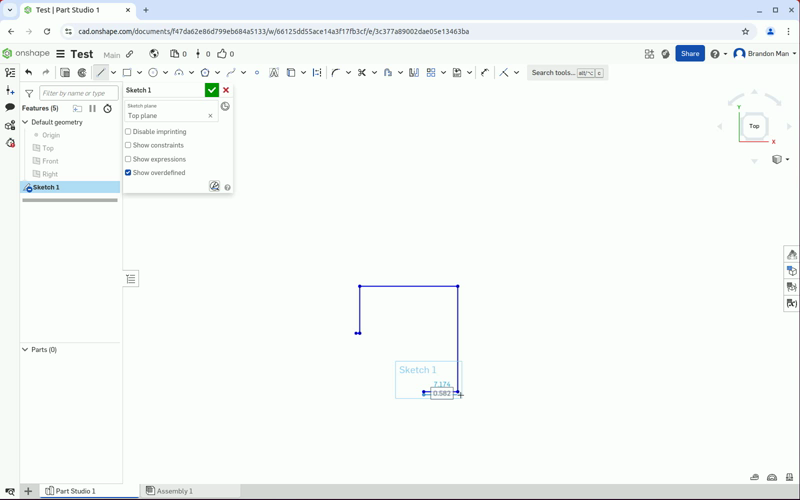
key_down(shift)
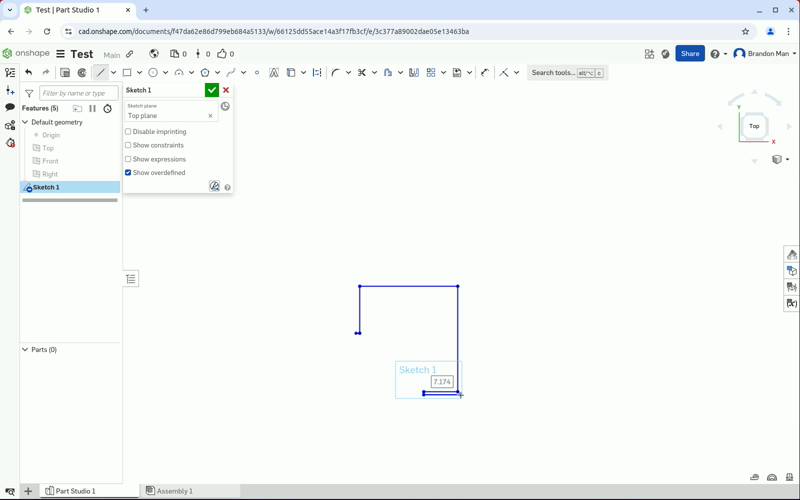
mouse_move(460, 282)
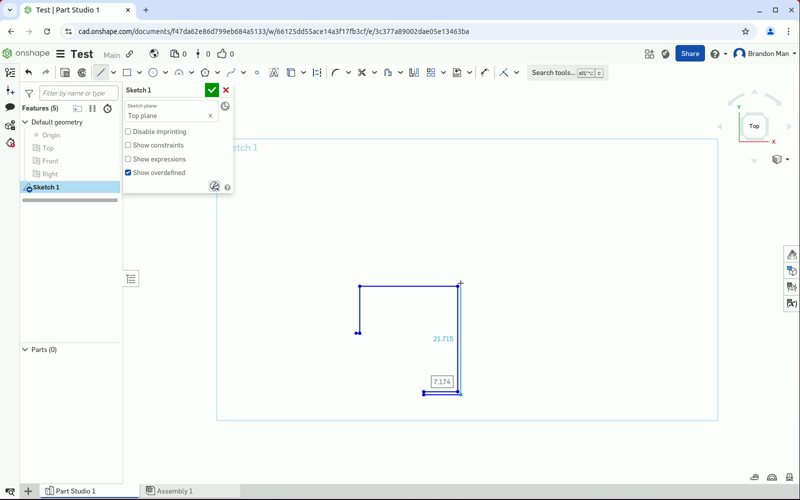
click(460, 282)
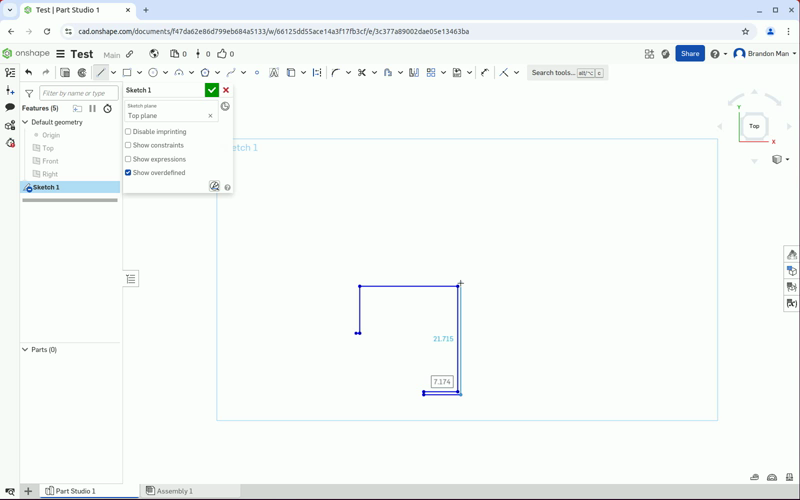
key_up(shift)
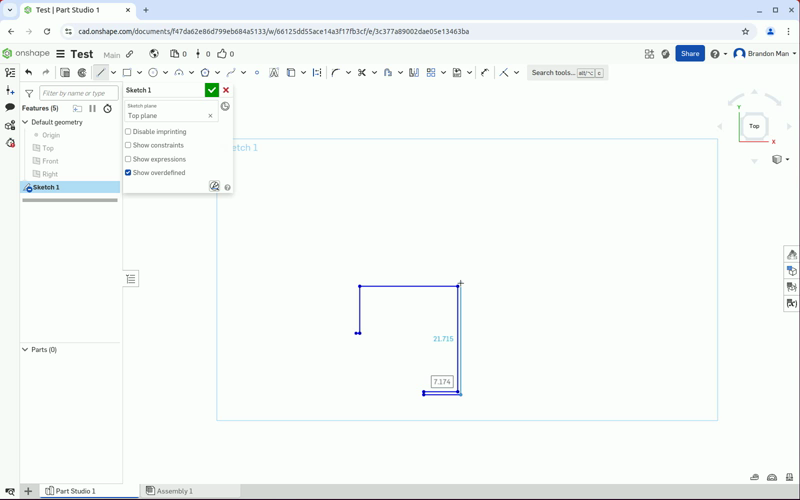
key_down(shift)
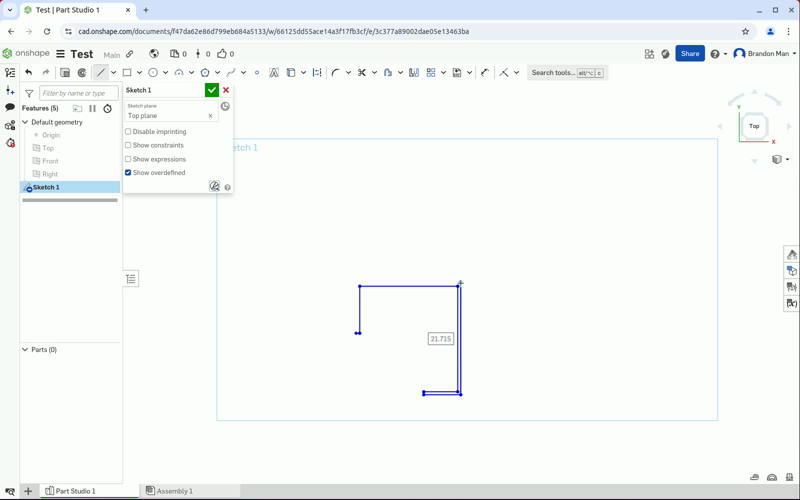
mouse_move(356, 282)
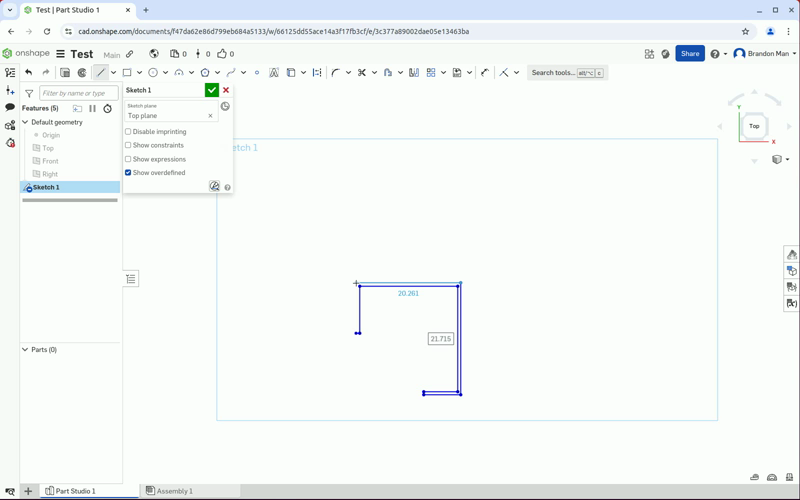
click(356, 282)
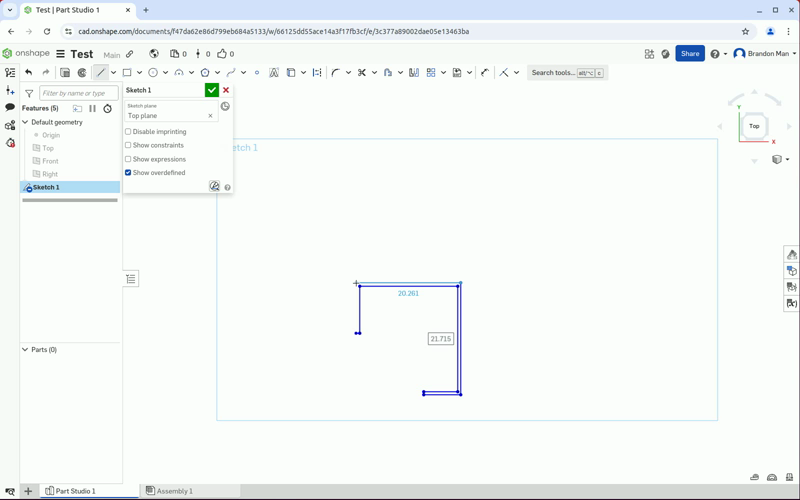
key_up(shift)
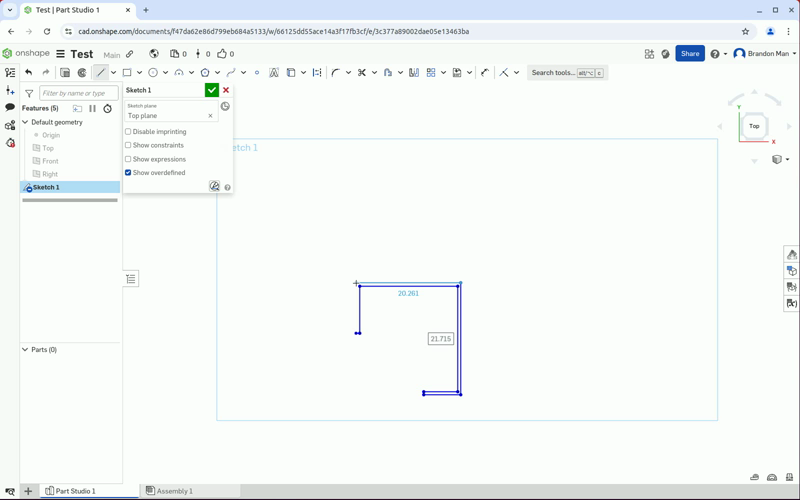
mouse_move(386, 282)
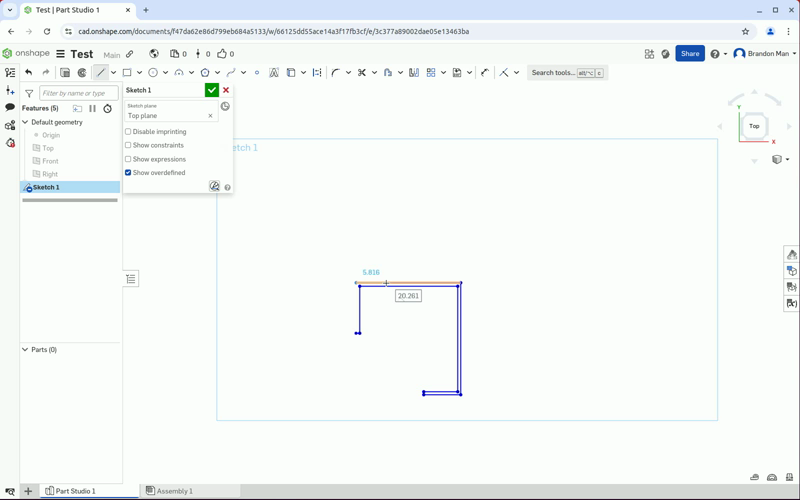
key_down(shift)
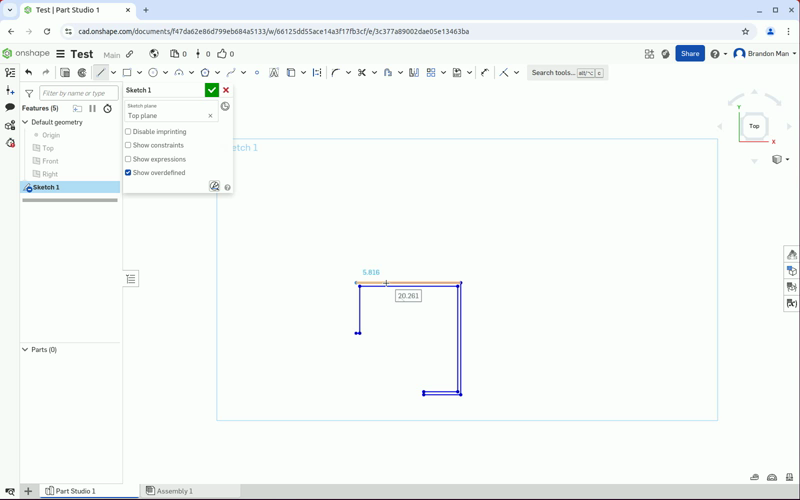
mouse_move(356, 333)
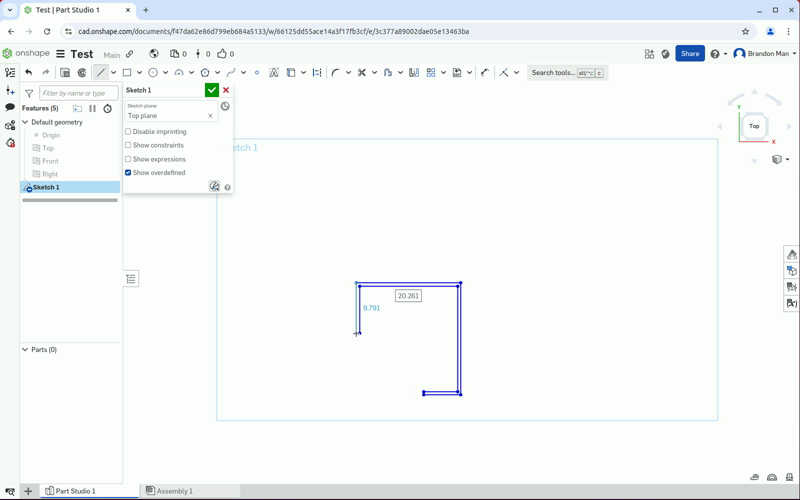
scroll(6)
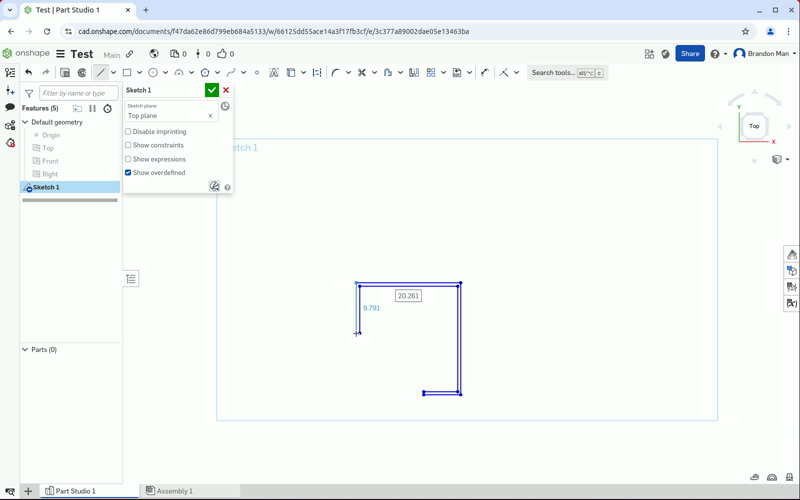
scroll(6)
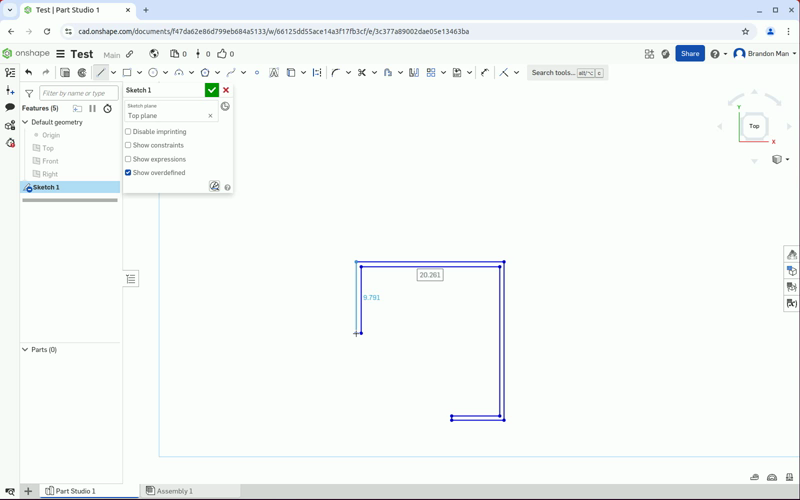
scroll(6)
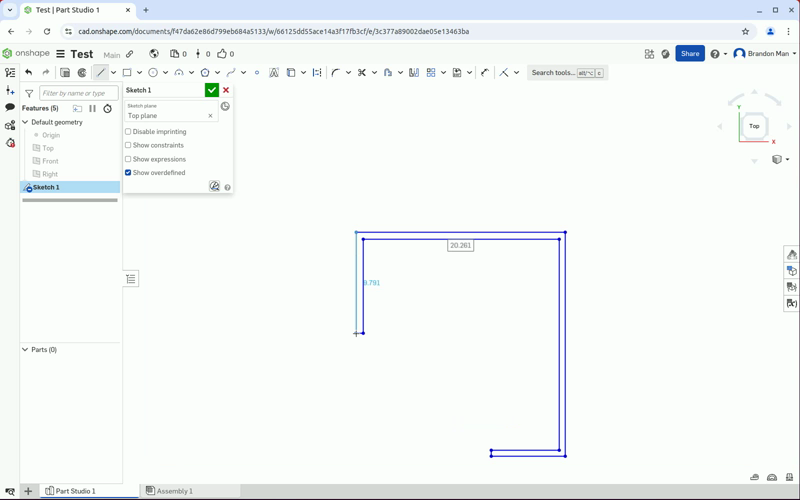
scroll(6)
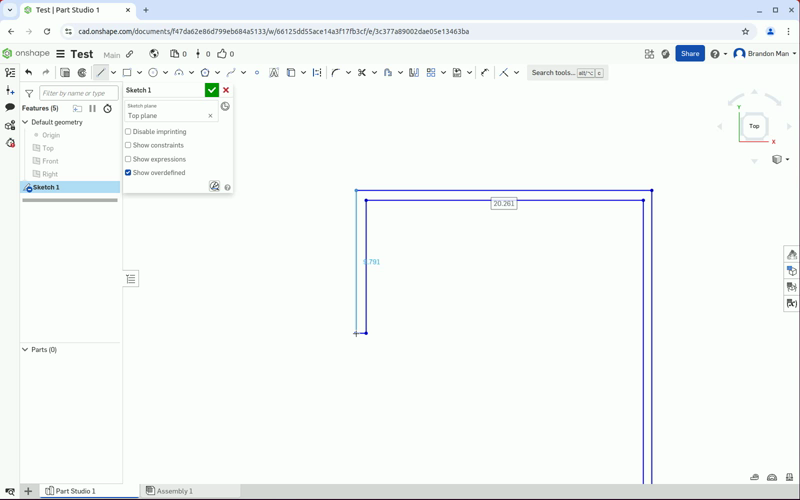
scroll(6)
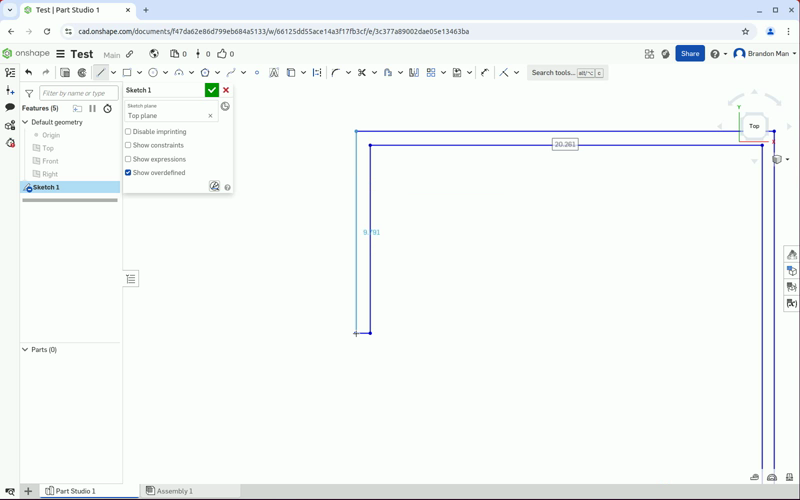
scroll(6)
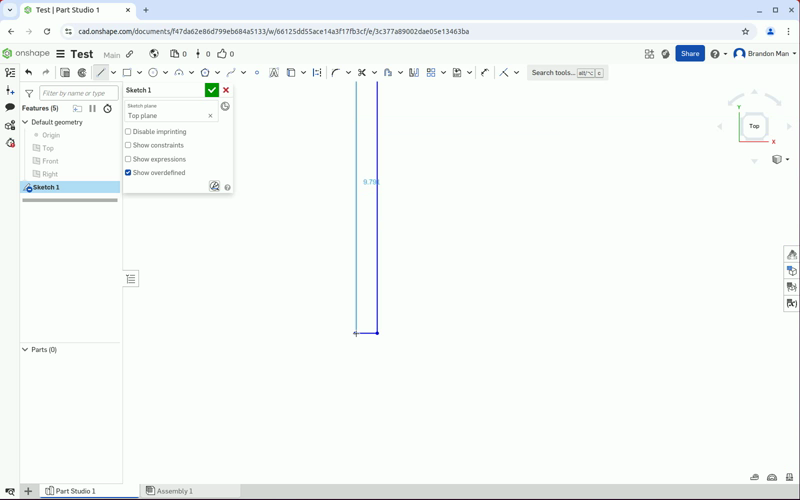
scroll(6)
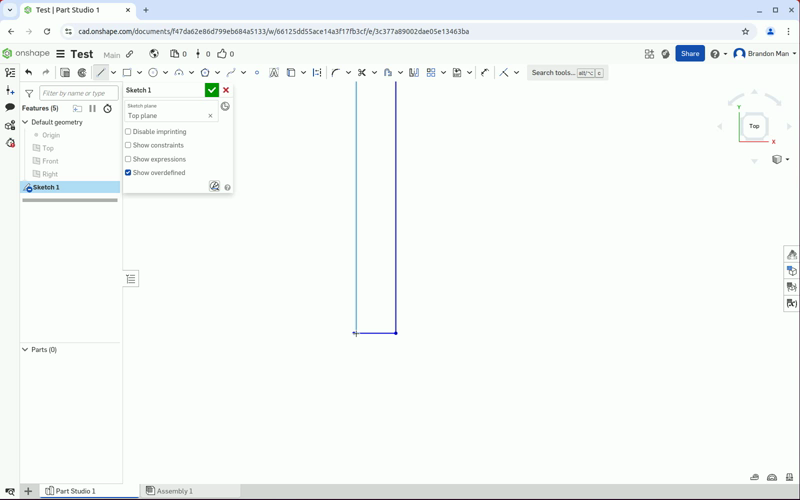
key_up(shift)
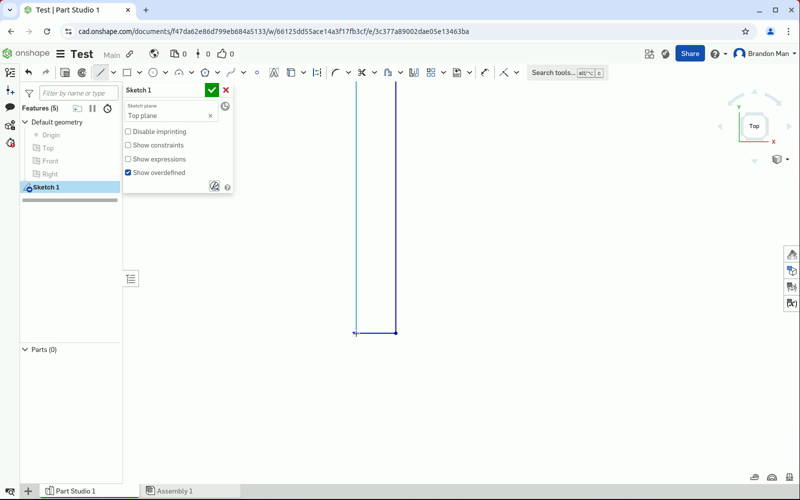
click(356, 333)
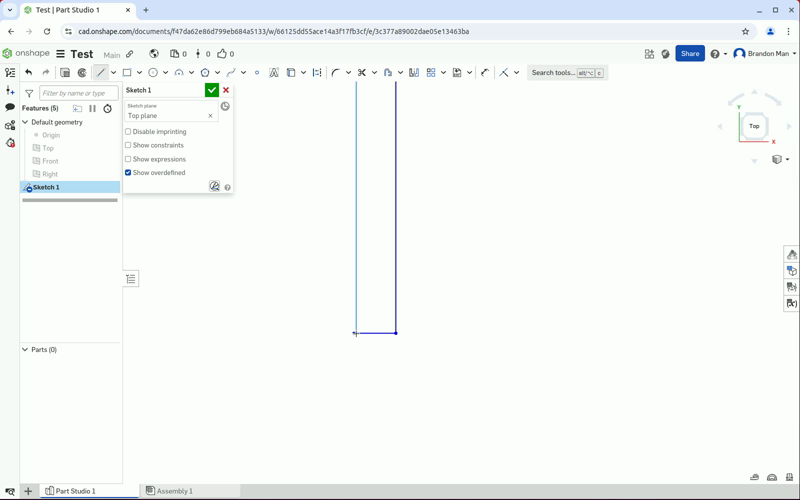
scroll(-6)
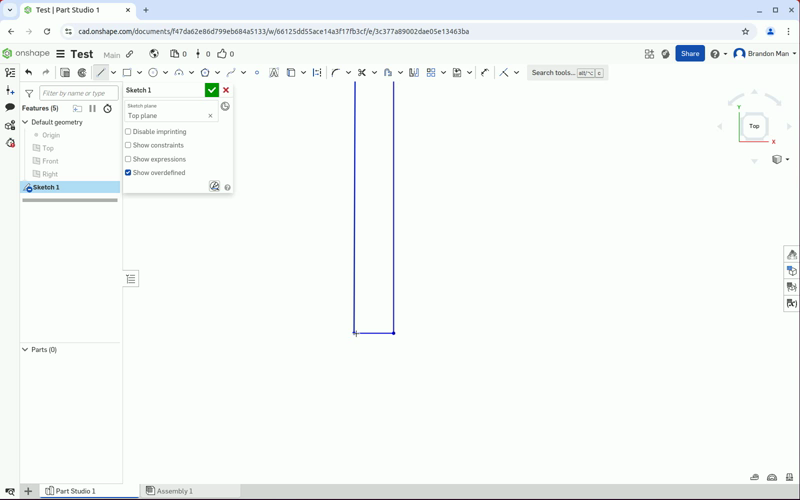
scroll(-6)
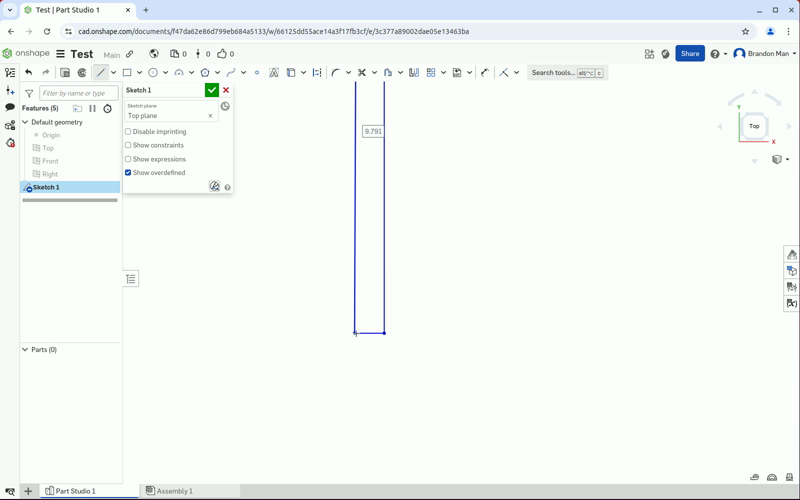
scroll(-6)
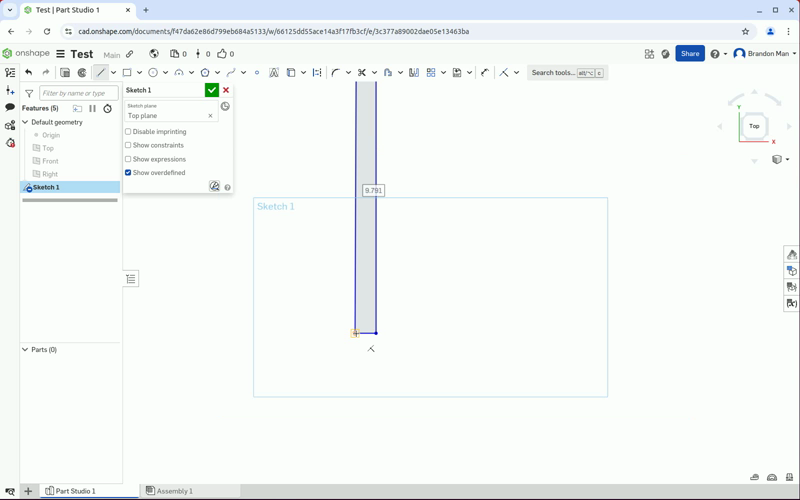
scroll(-6)
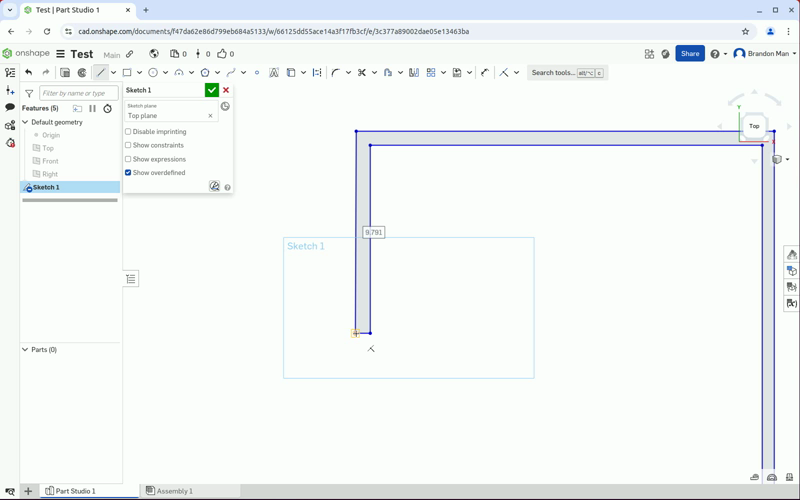
scroll(-6)
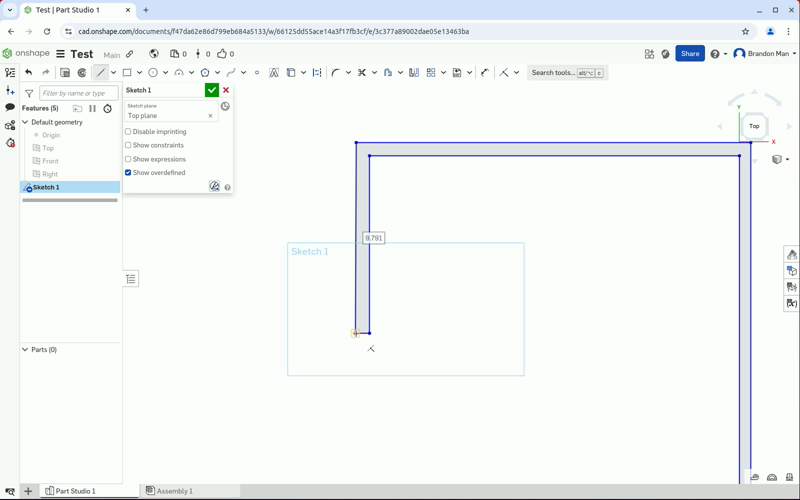
scroll(-6)
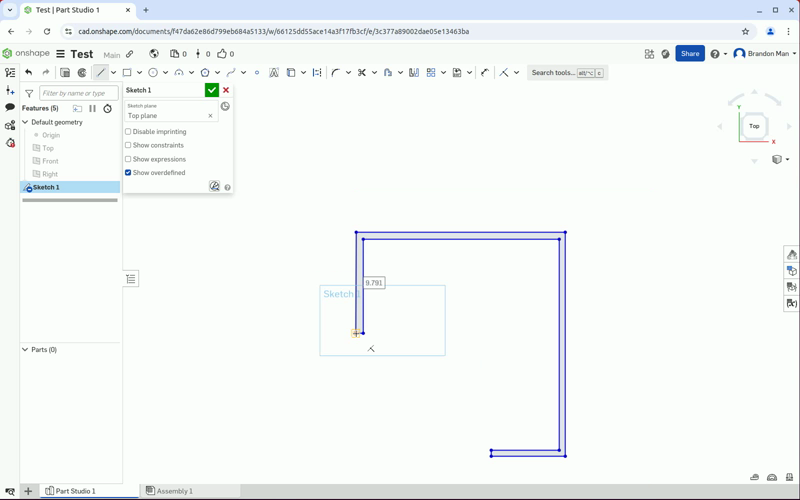
scroll(-6)
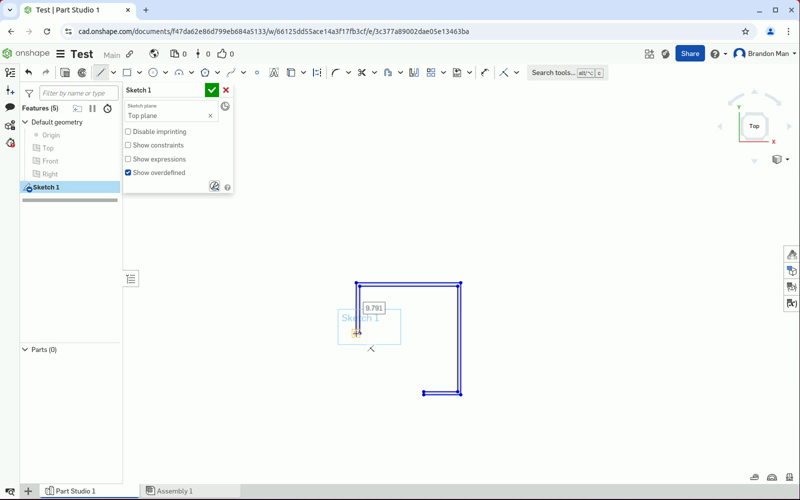
key(esc)
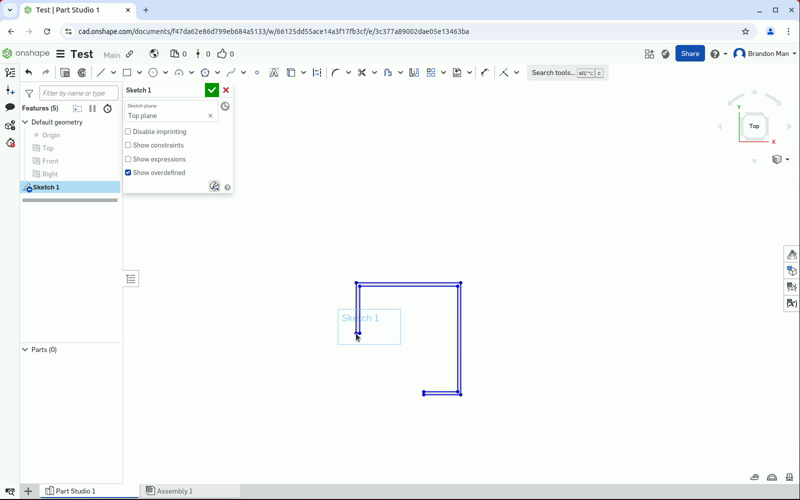
mouse_move(433, 392)
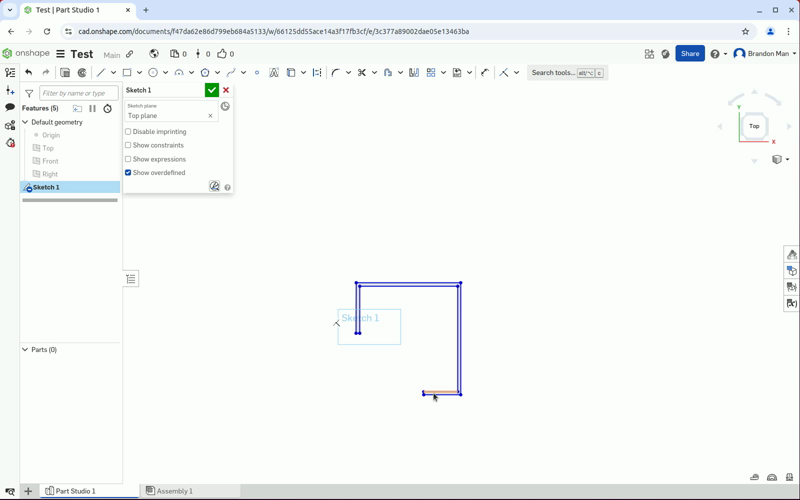
scroll(6)
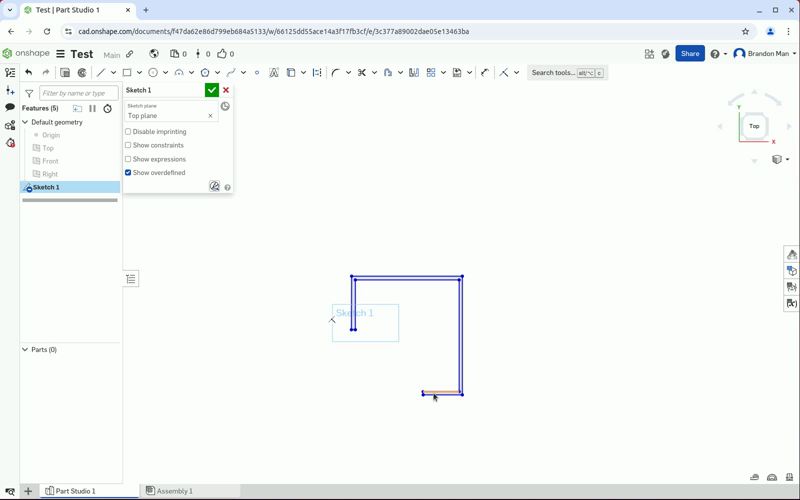
scroll(6)
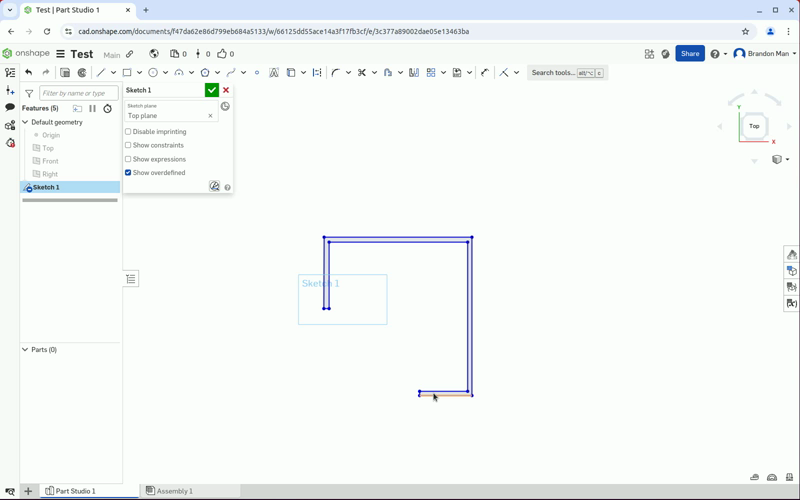
scroll(6)
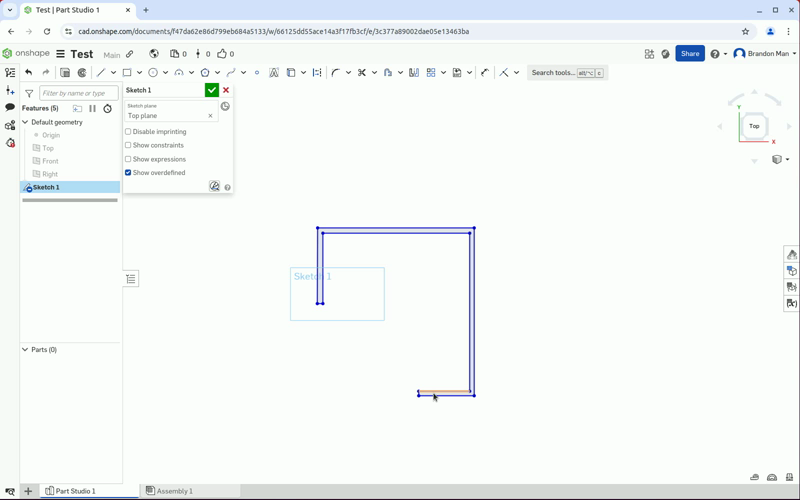
scroll(6)
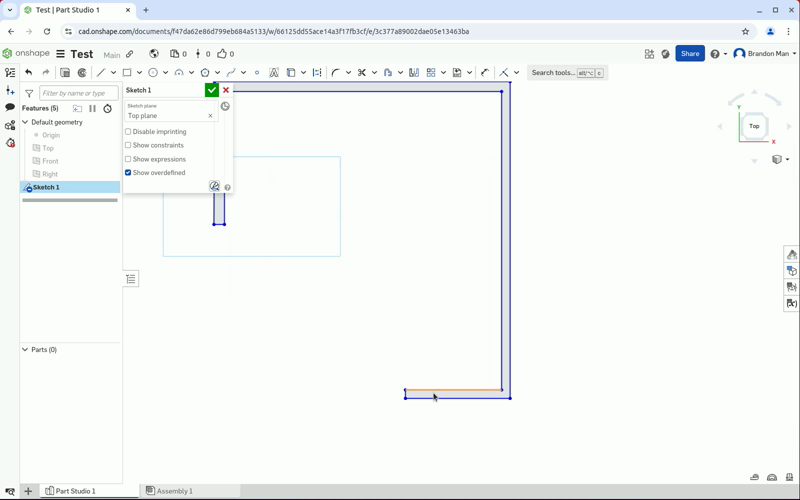
scroll(6)
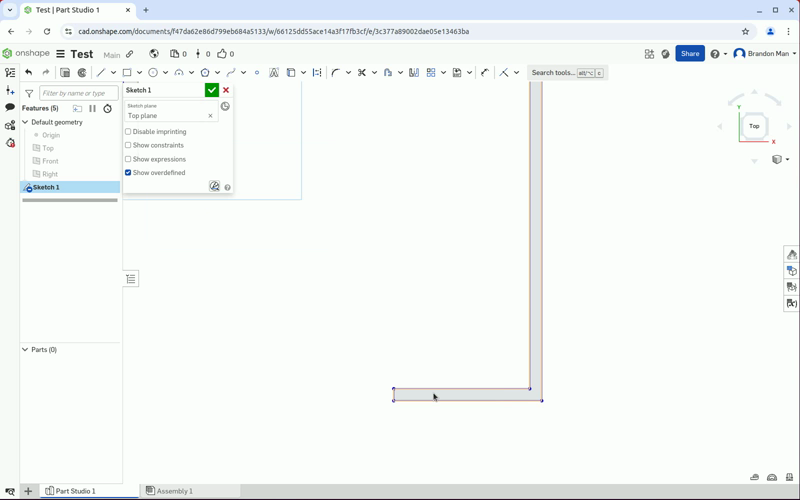
scroll(6)
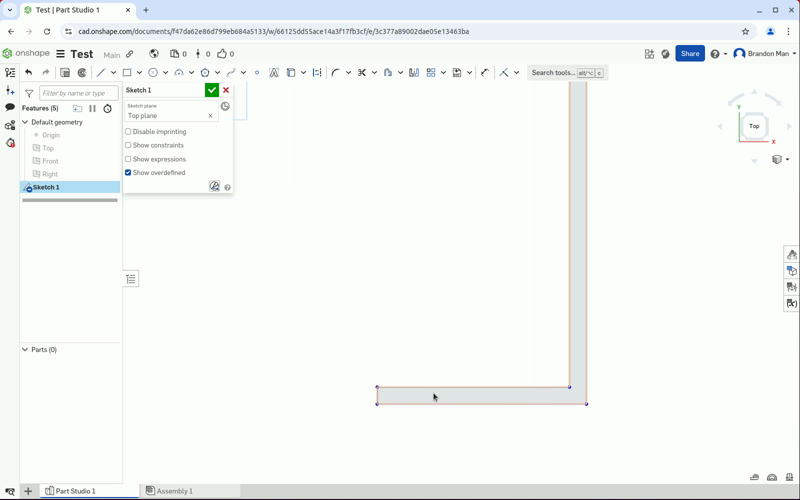
scroll(6)
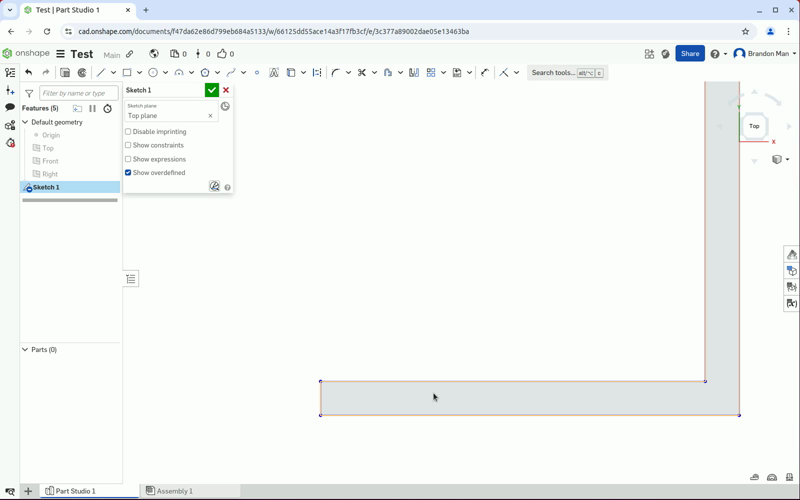
click(433, 392)
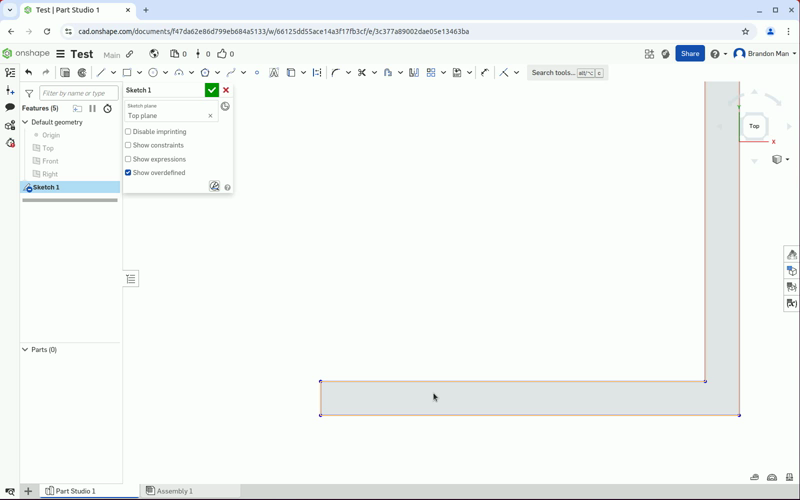
scroll(-6)
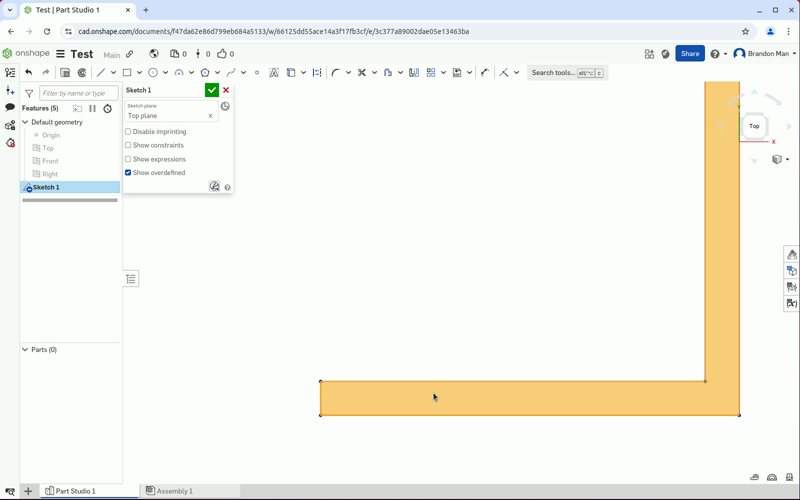
scroll(-6)
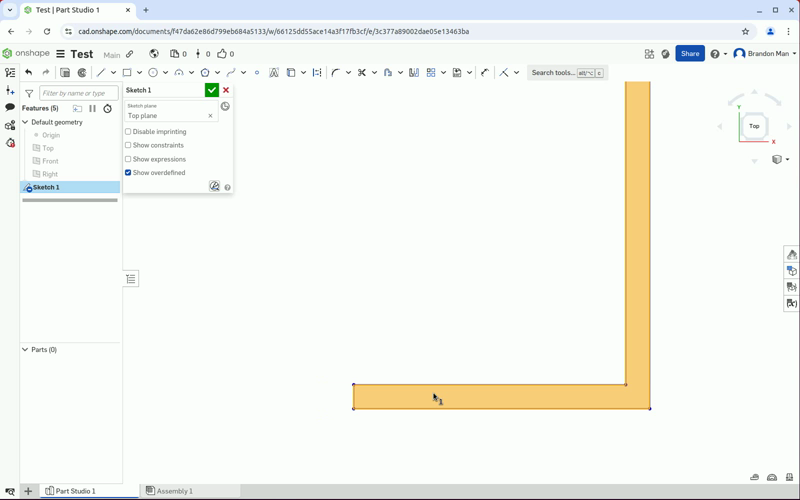
scroll(-6)
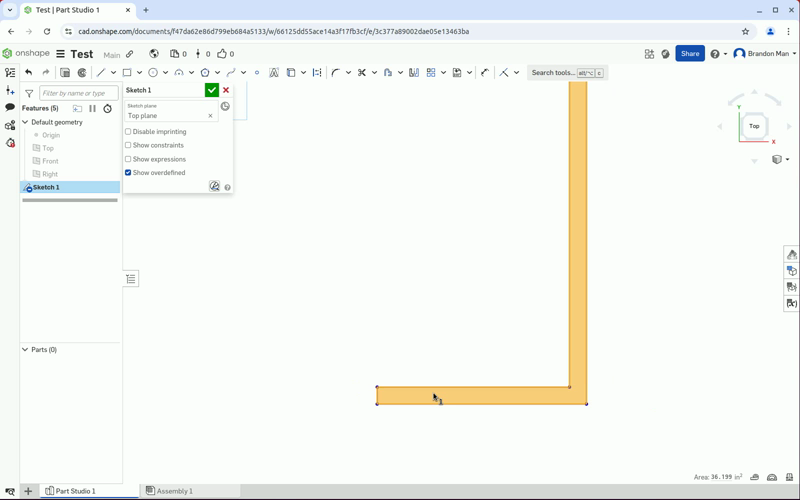
scroll(-6)
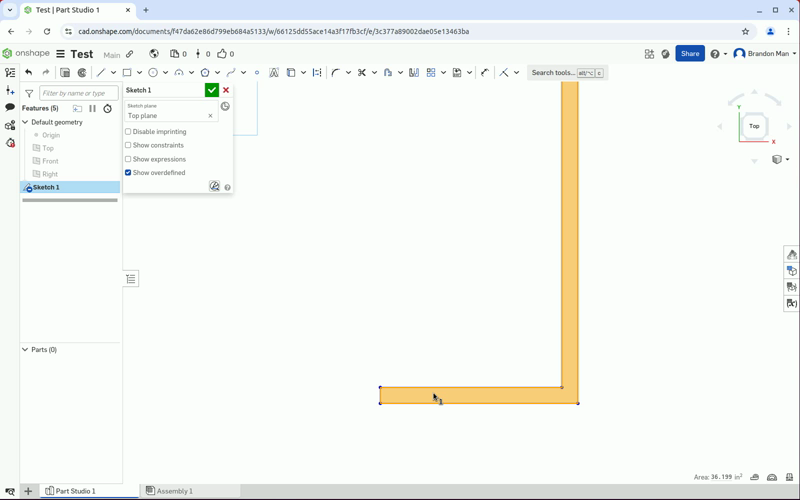
scroll(-6)
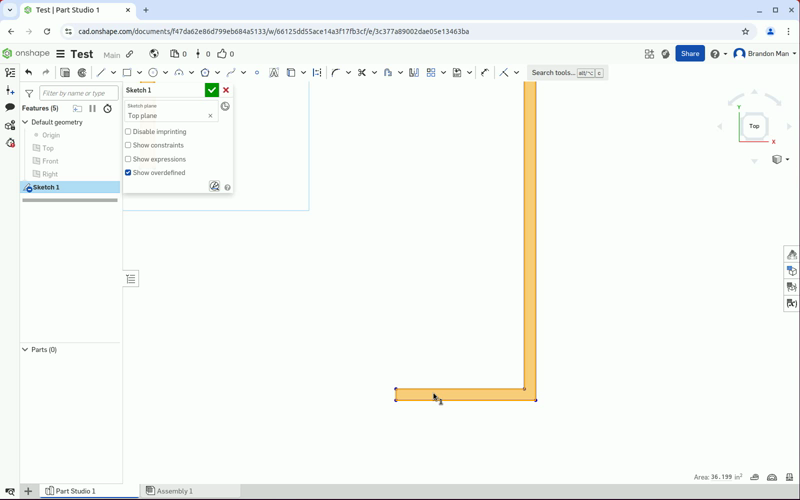
scroll(-6)
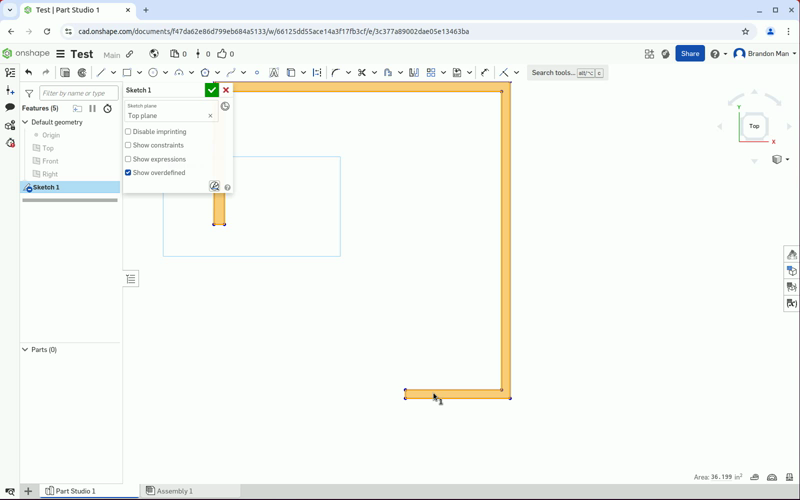
scroll(-6)
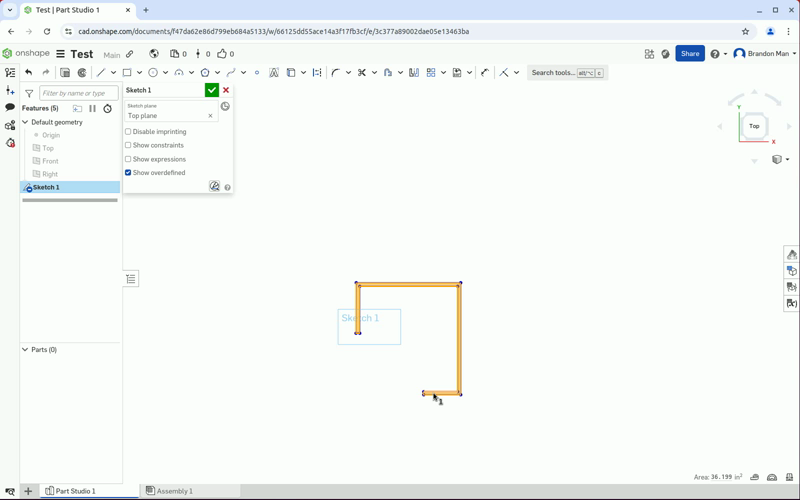
mouse_move(73, 352)
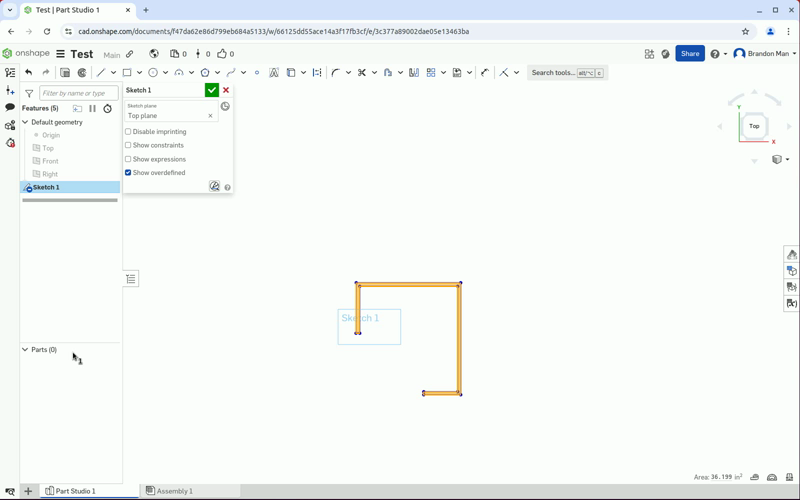
key(shift+y)
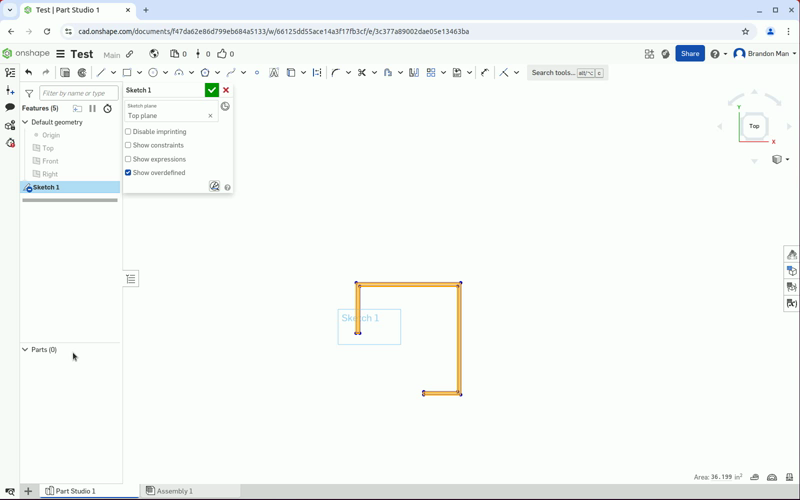
key(shift+e)
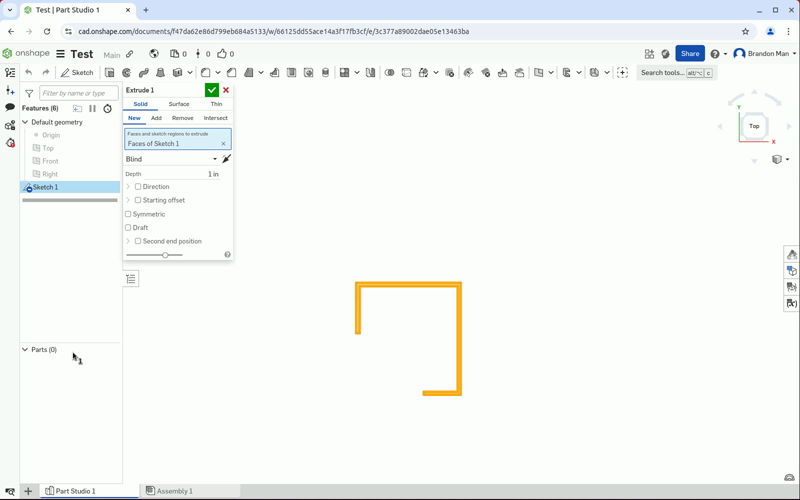
mouse_move(143, 106)
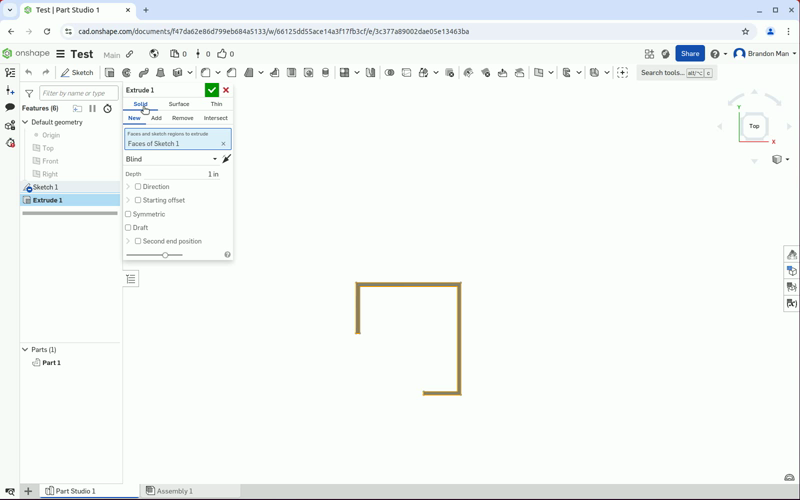
click(143, 106)
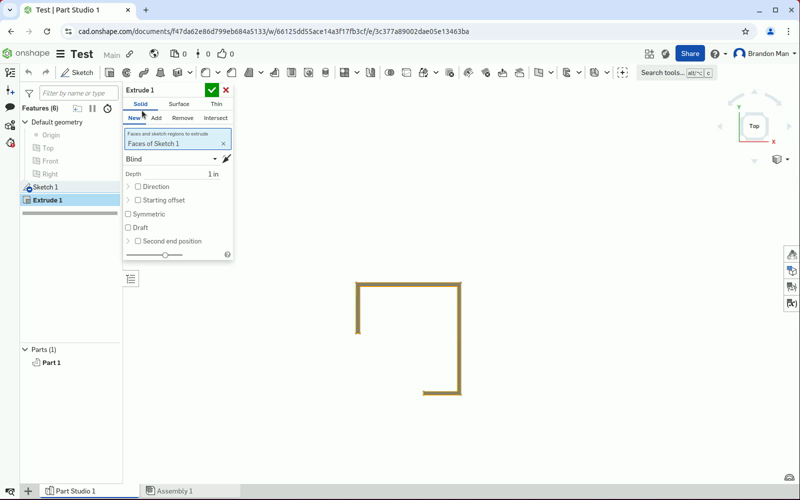
mouse_move(137, 120)
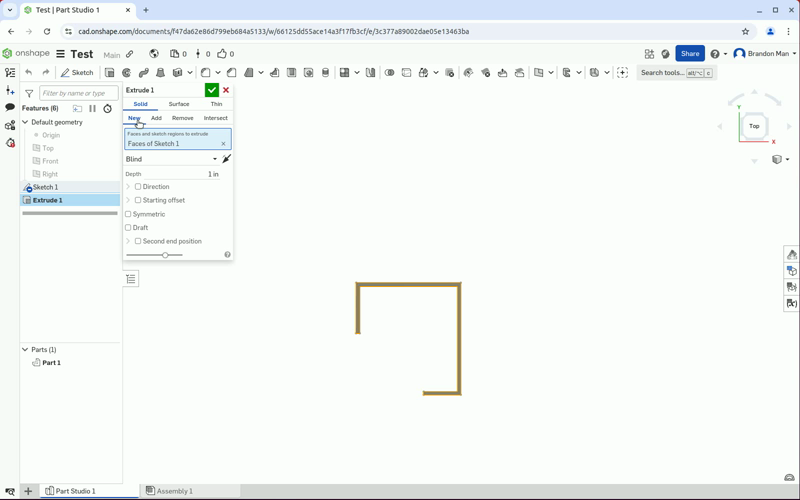
click(137, 120)
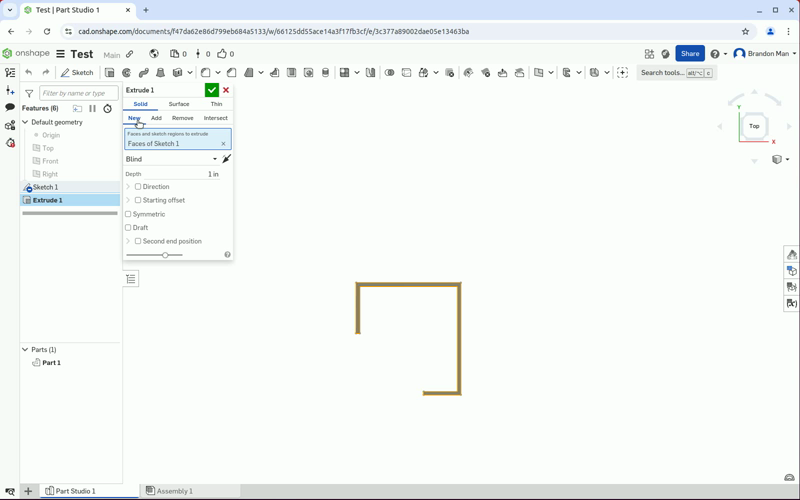
key(tab, 4)
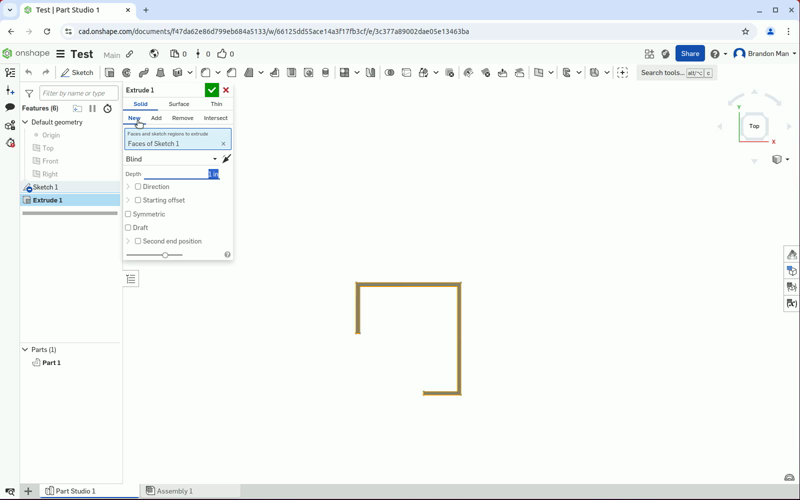
text(0.241)
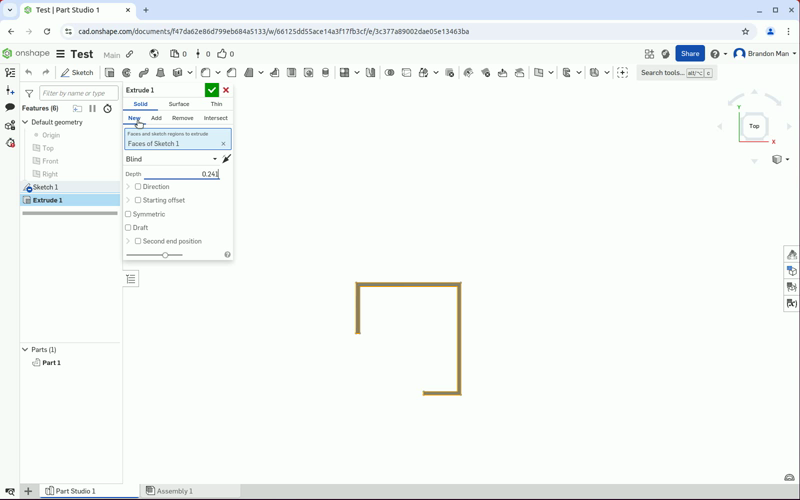
key(enter)
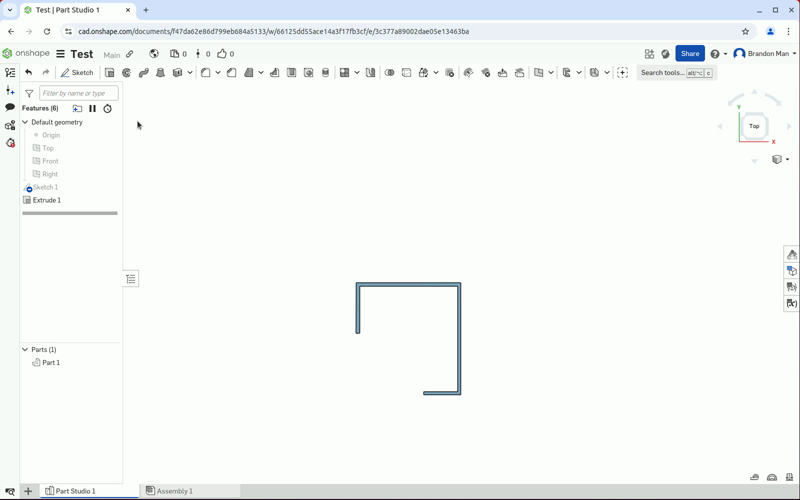
key(shift+h)
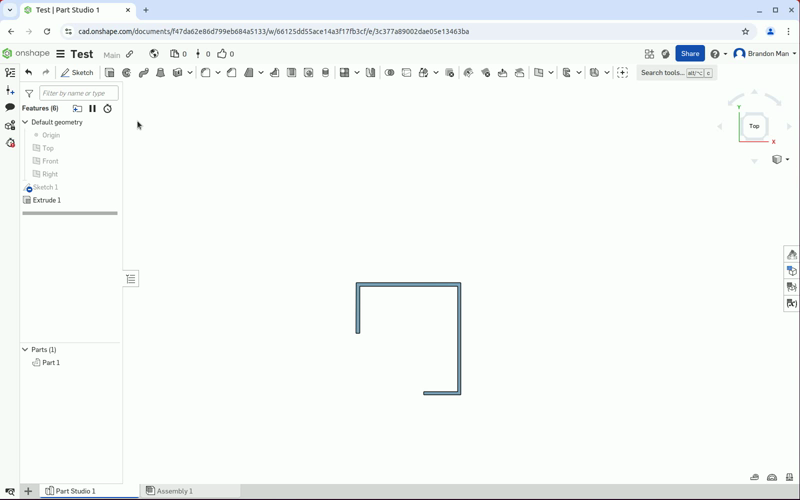
key(shift+h)
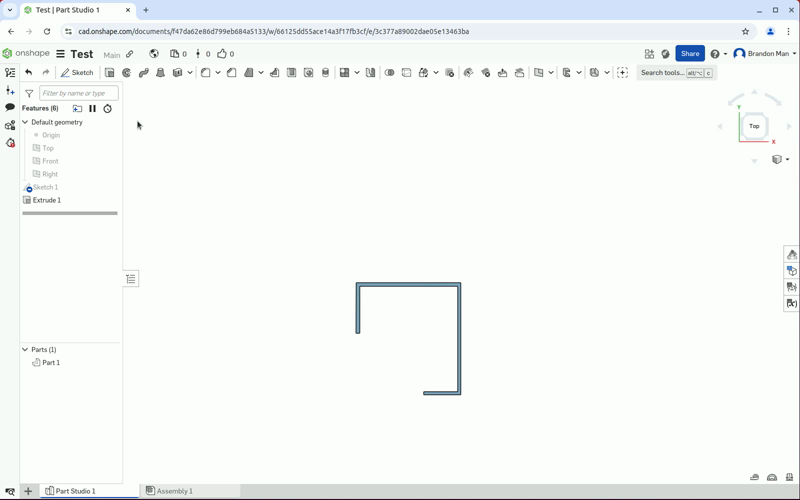
mouse_move(73, 189)
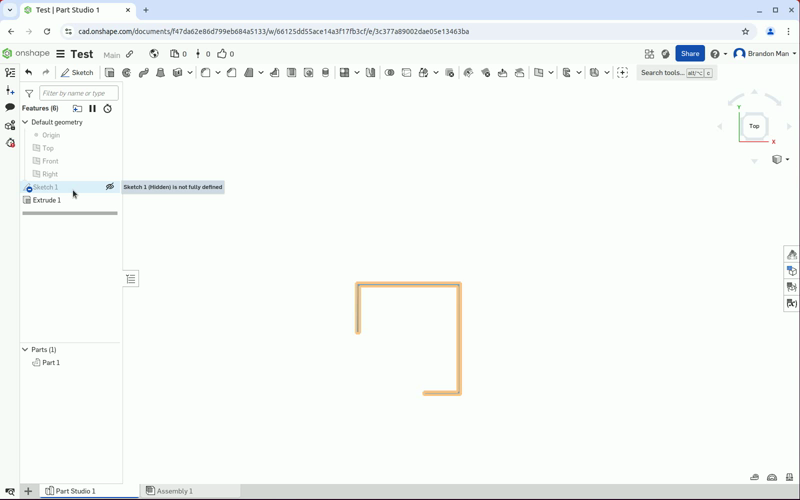
click(73, 189)
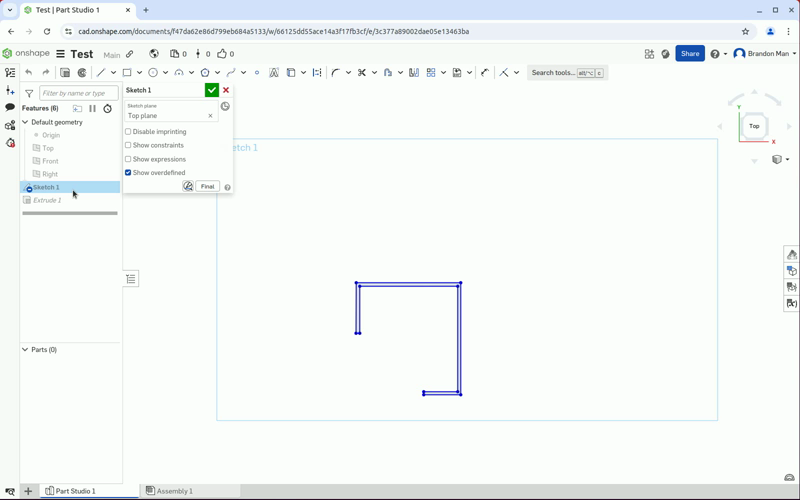
mouse_move(229, 92)
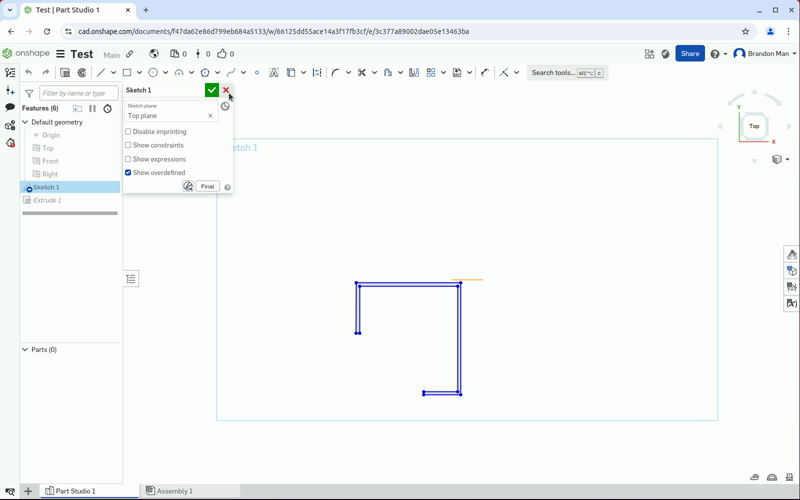
click(229, 92)
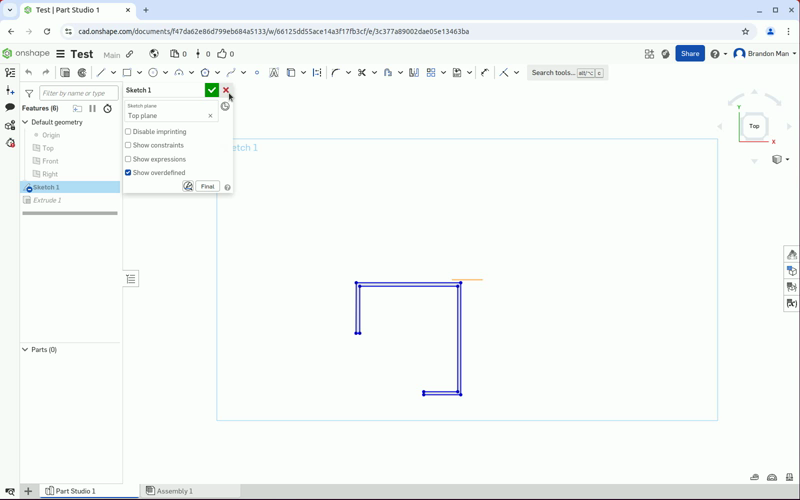
key(shift+s)
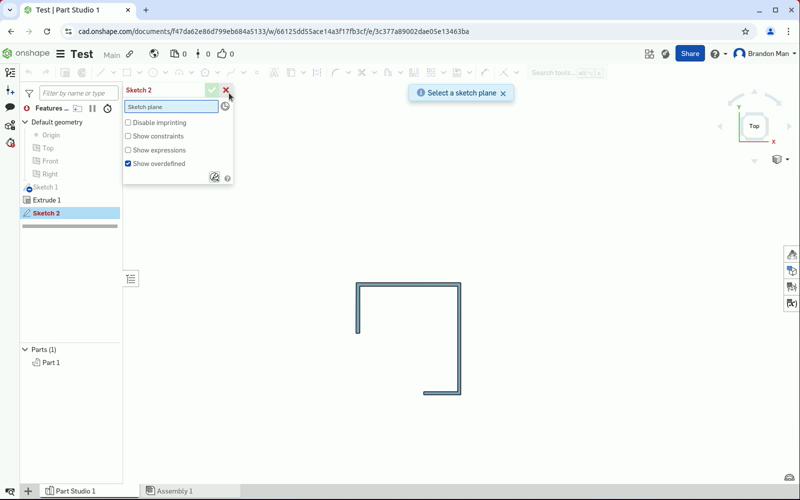
mouse_move(73, 150)
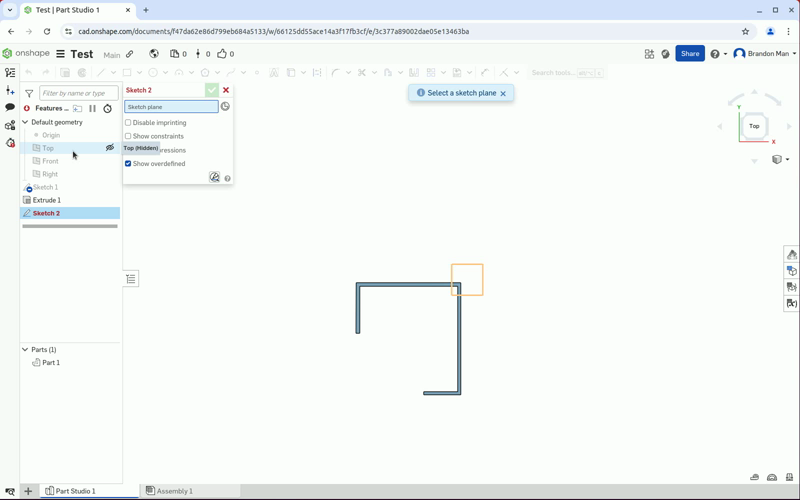
click(73, 150)
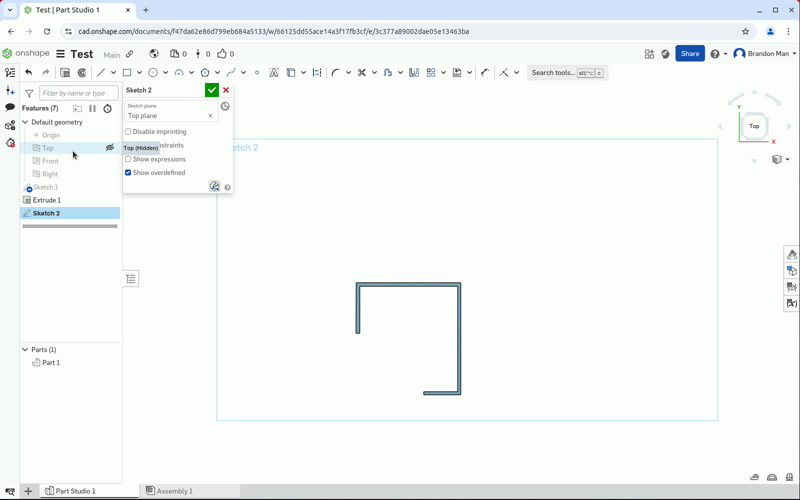
mouse_move(73, 352)
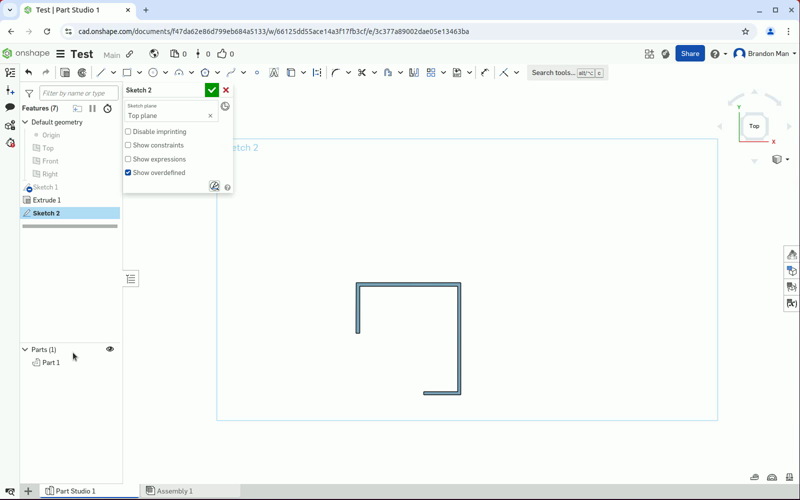
key(y)
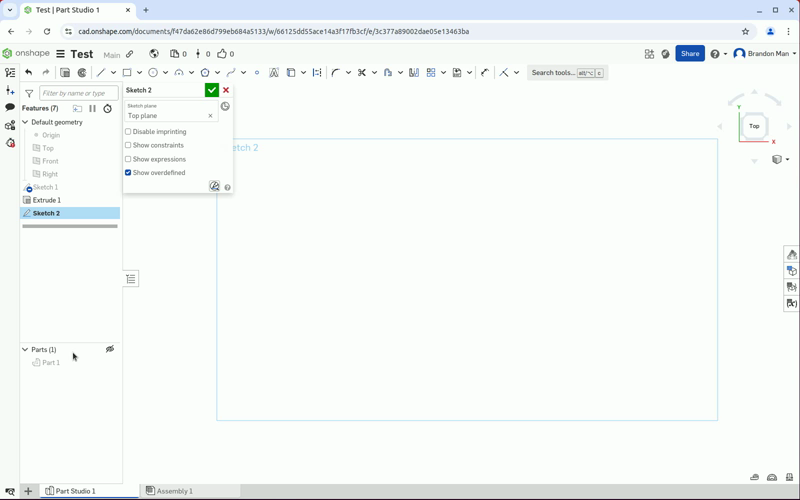
key(l)
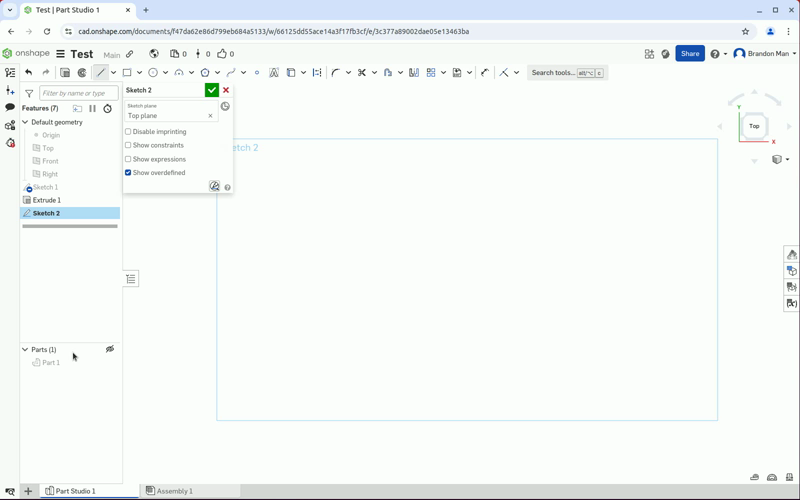
key_down(shift)
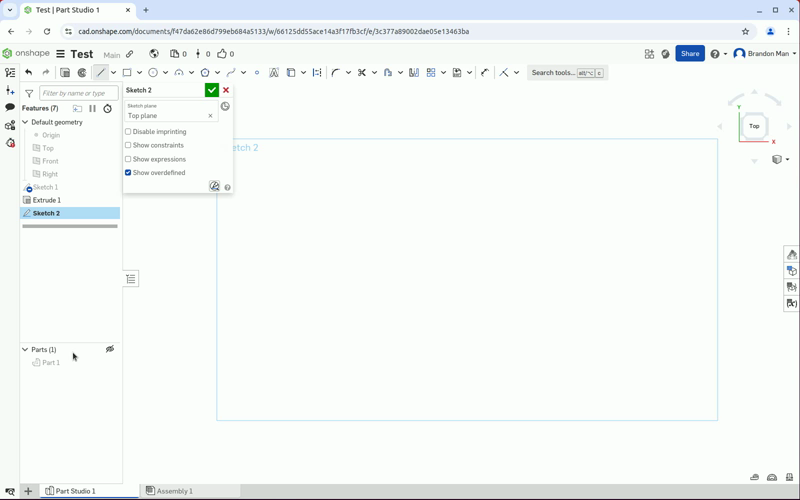
mouse_move(358, 333)
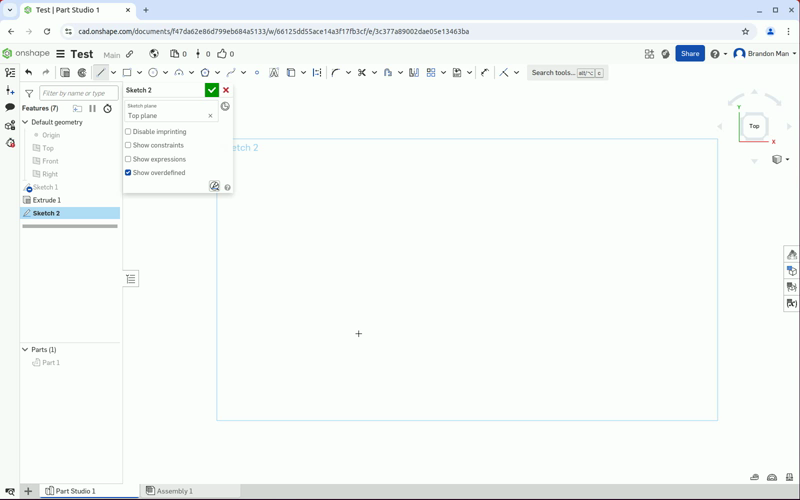
click(358, 333)
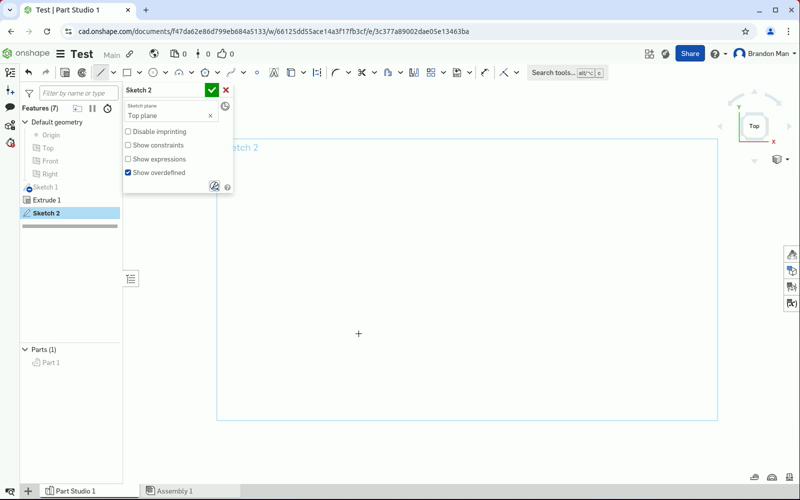
key_up(shift)
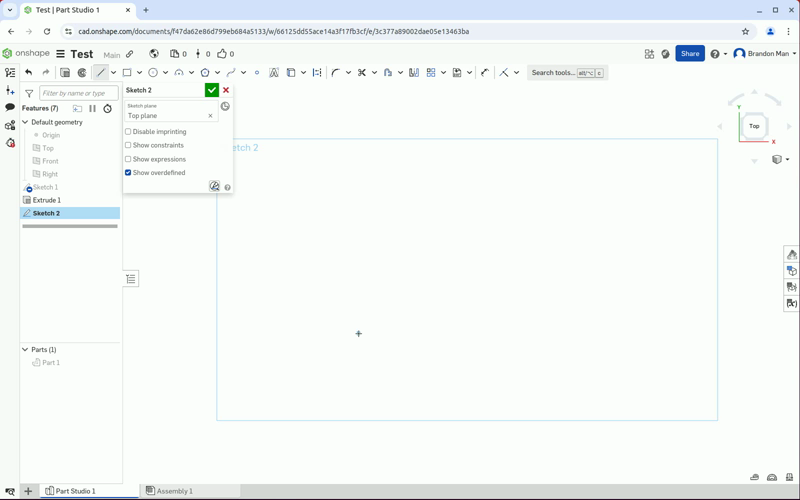
key_down(shift)
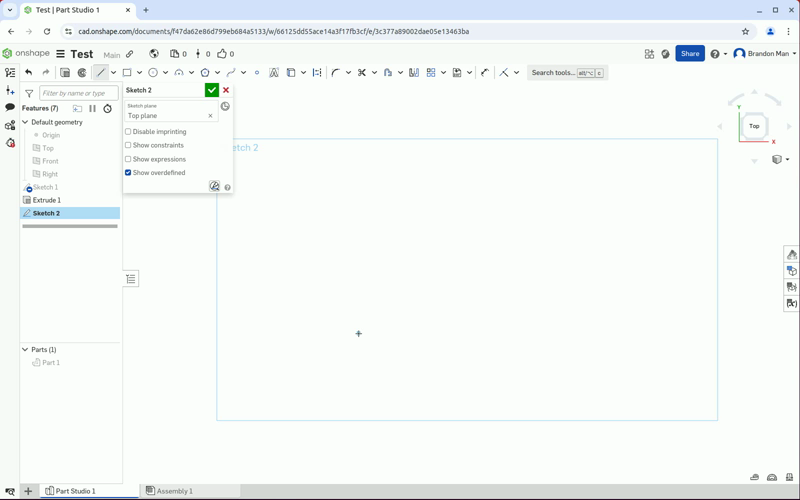
mouse_move(422, 333)
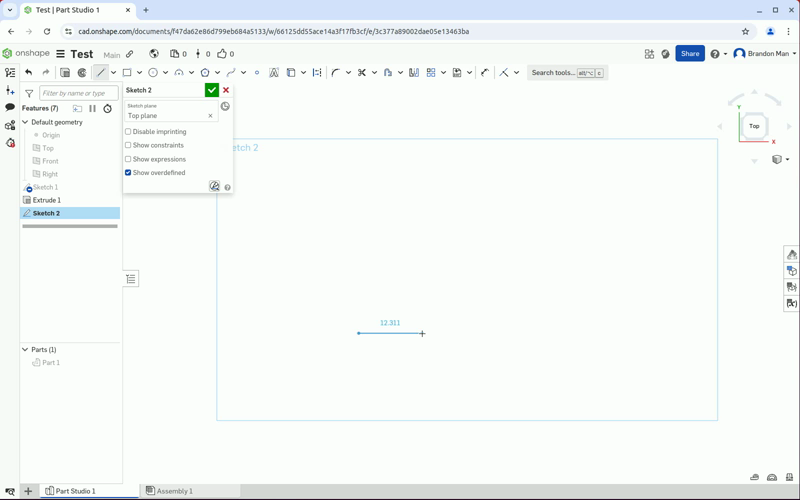
click(422, 333)
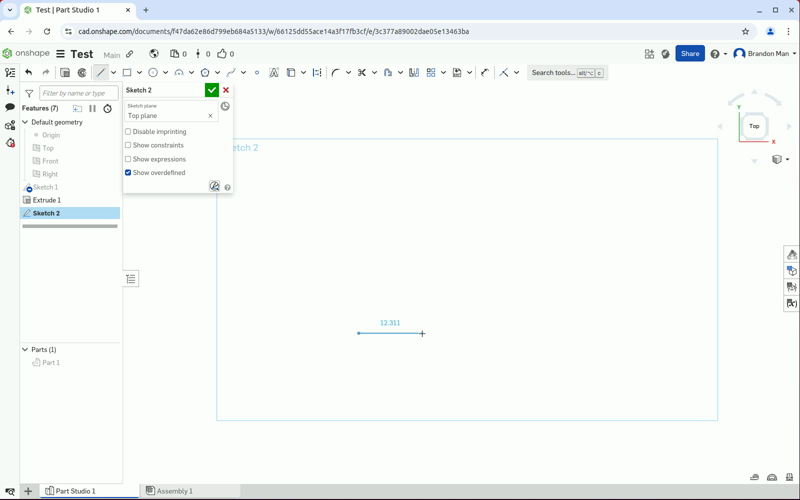
key_up(shift)
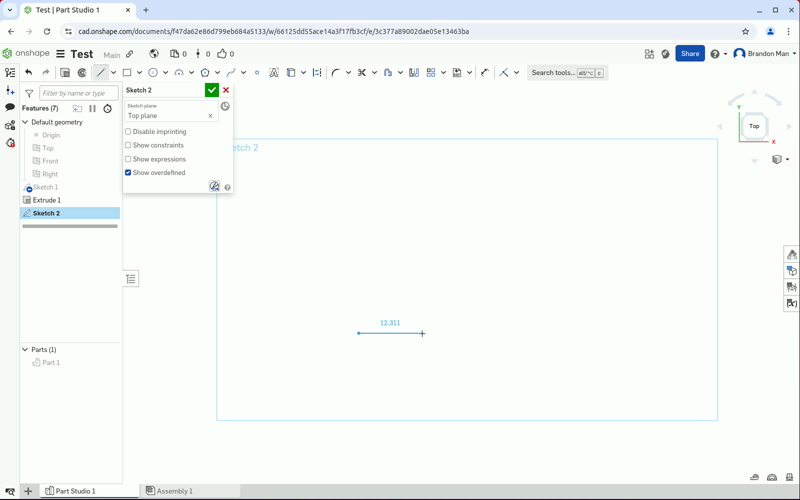
key_down(shift)
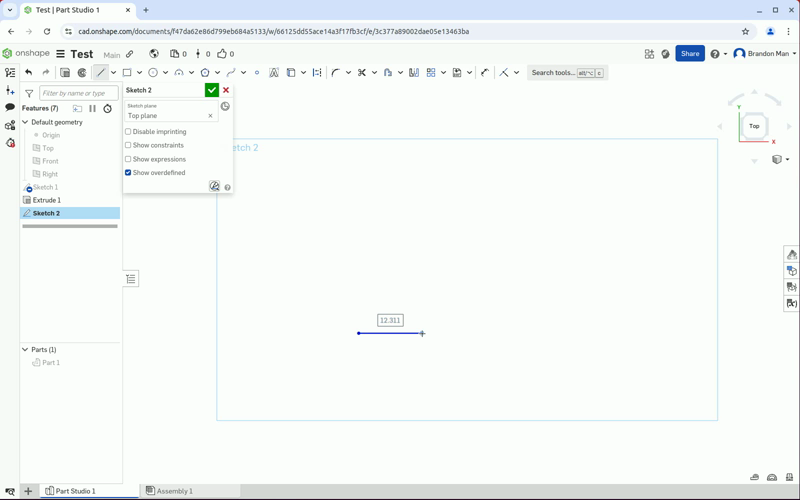
mouse_move(452, 333)
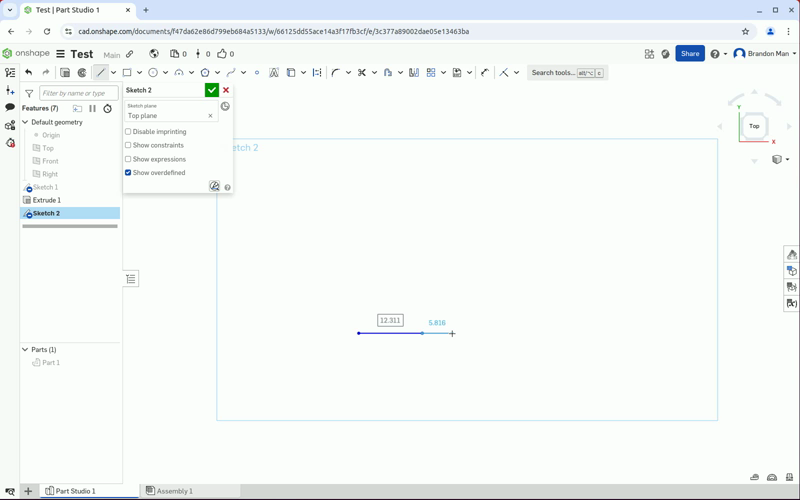
mouse_move(422, 392)
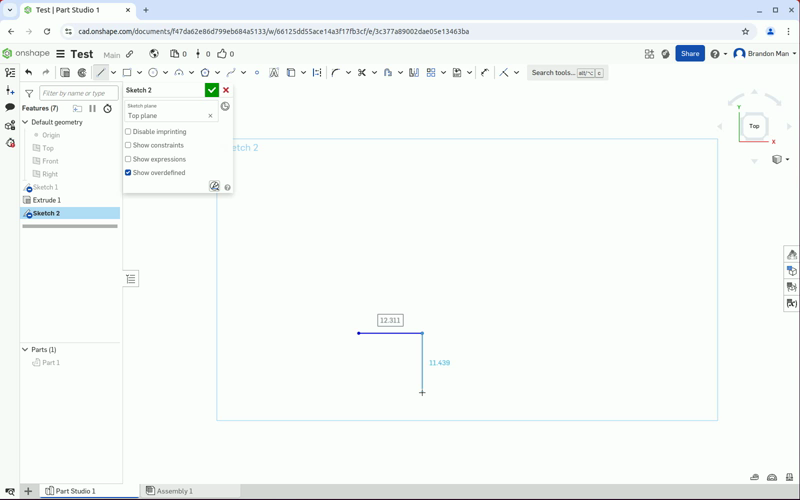
click(422, 392)
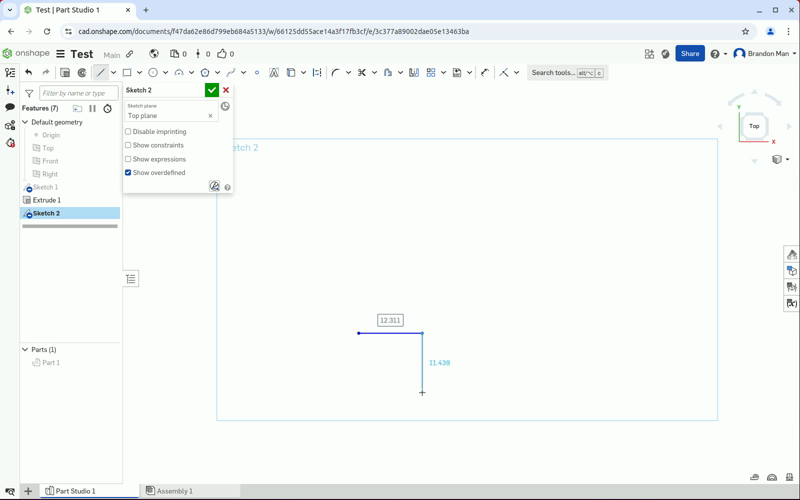
key_up(shift)
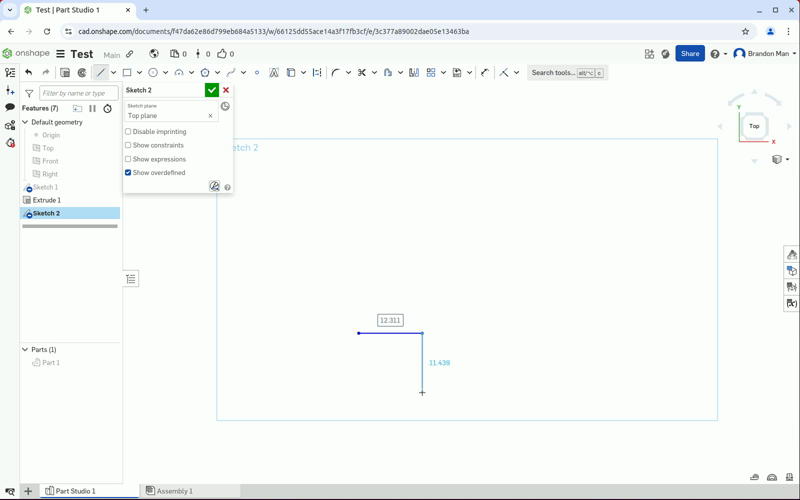
key_down(shift)
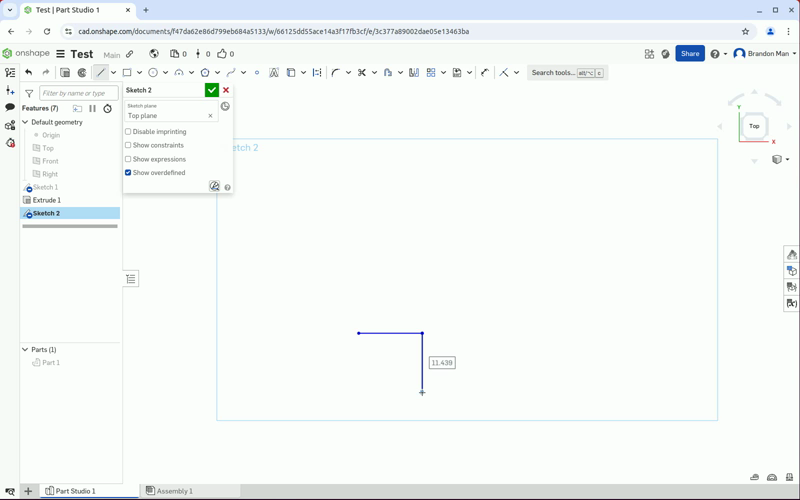
mouse_move(452, 392)
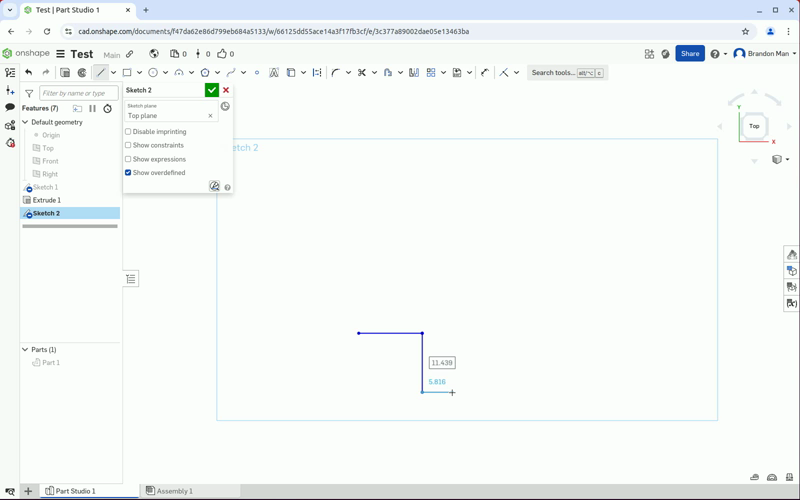
mouse_move(457, 392)
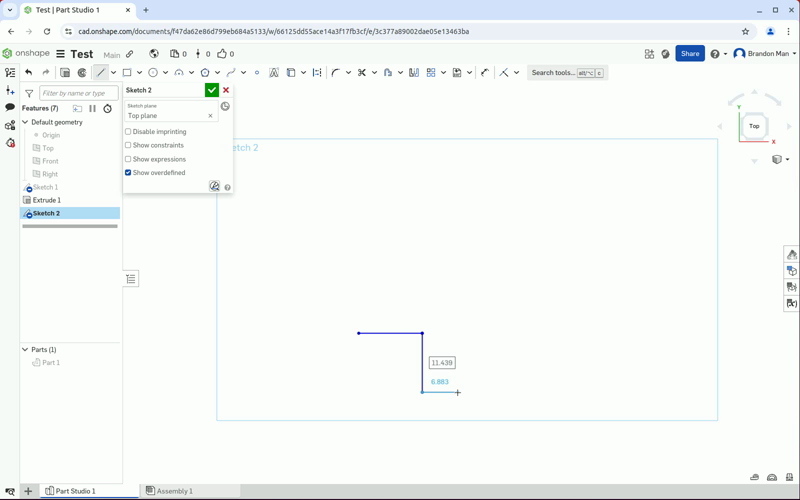
click(457, 392)
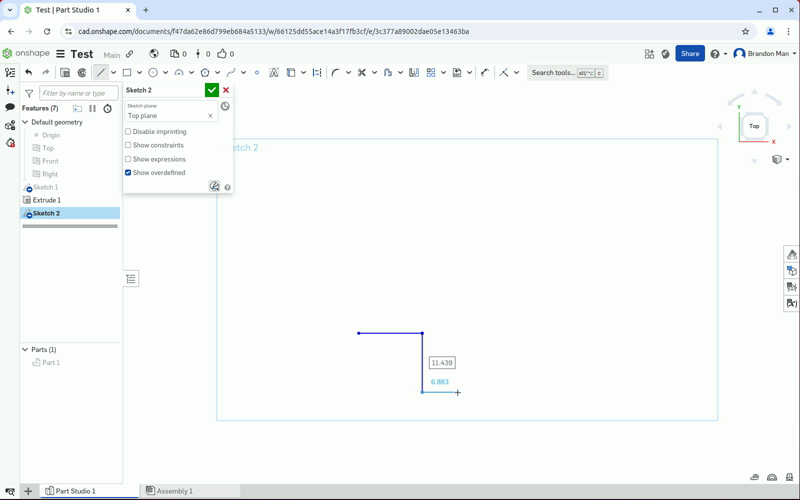
key_up(shift)
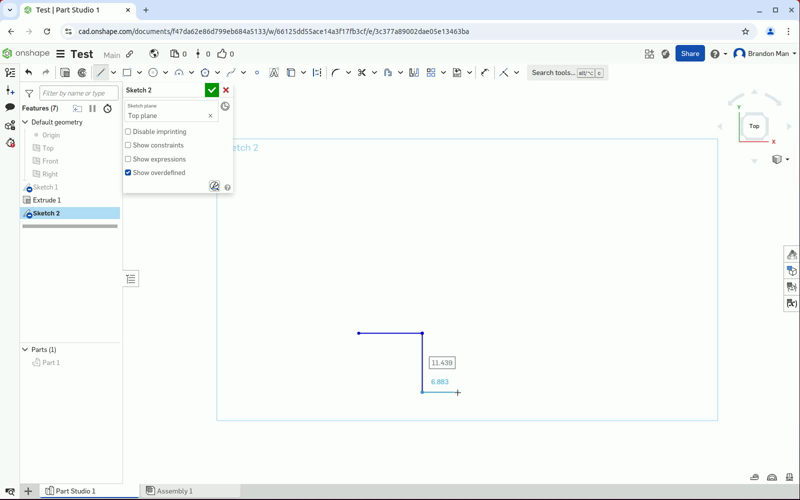
key_down(shift)
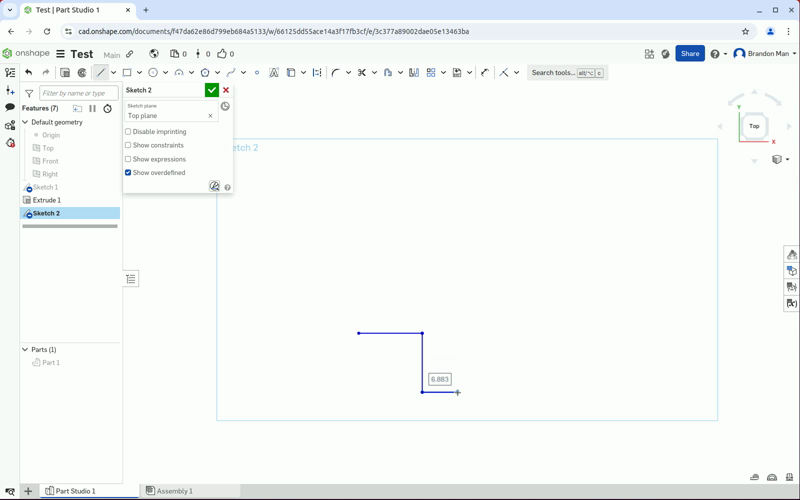
mouse_move(457, 285)
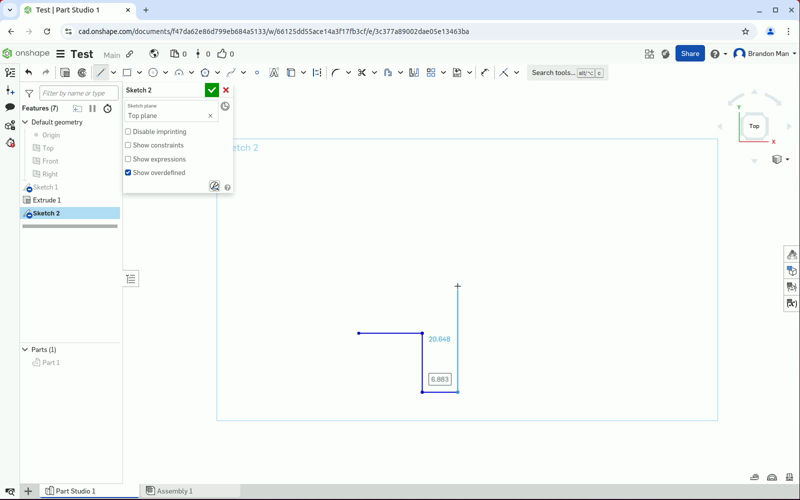
click(457, 285)
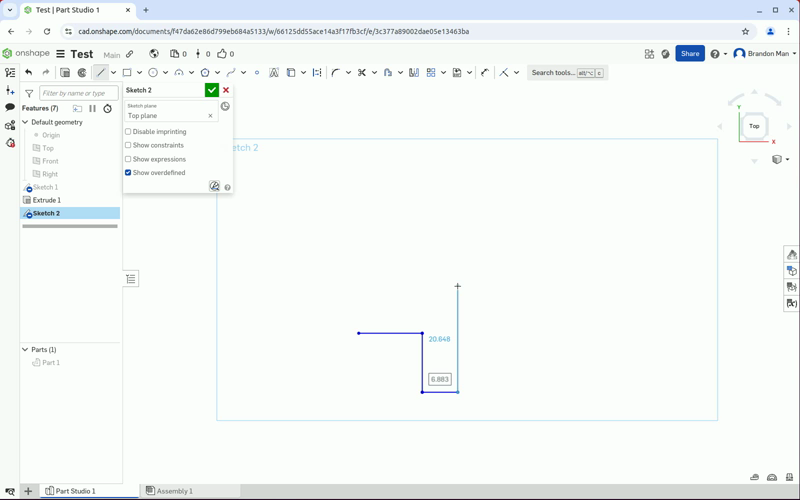
key_up(shift)
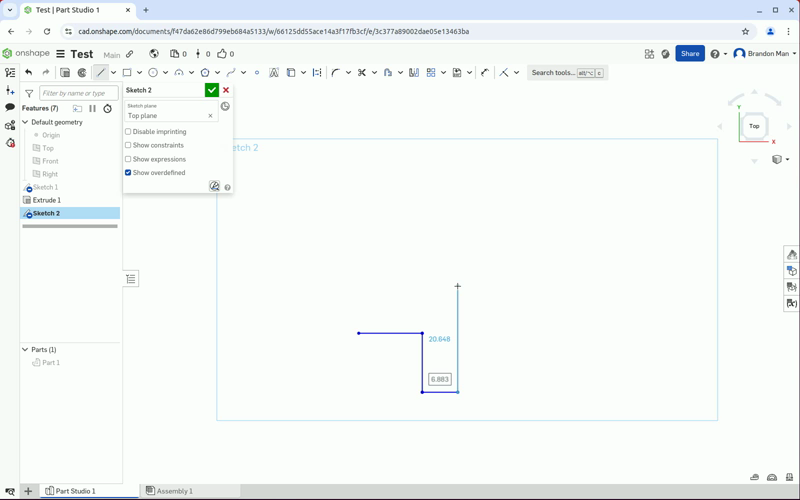
key_down(shift)
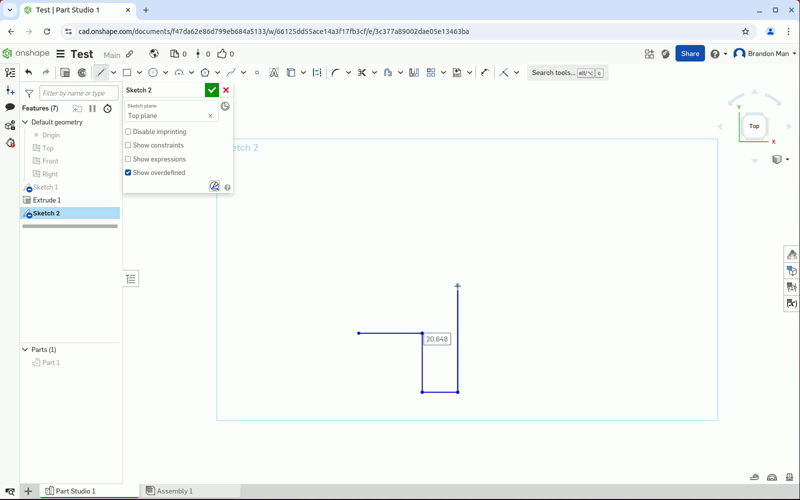
mouse_move(358, 285)
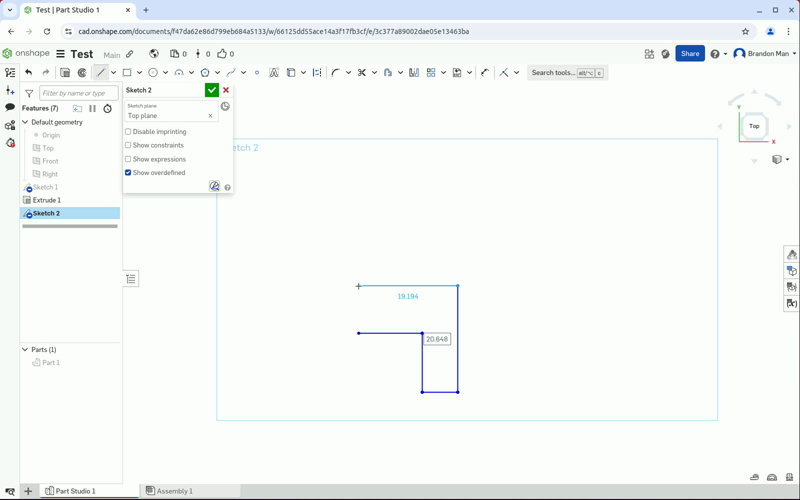
click(358, 285)
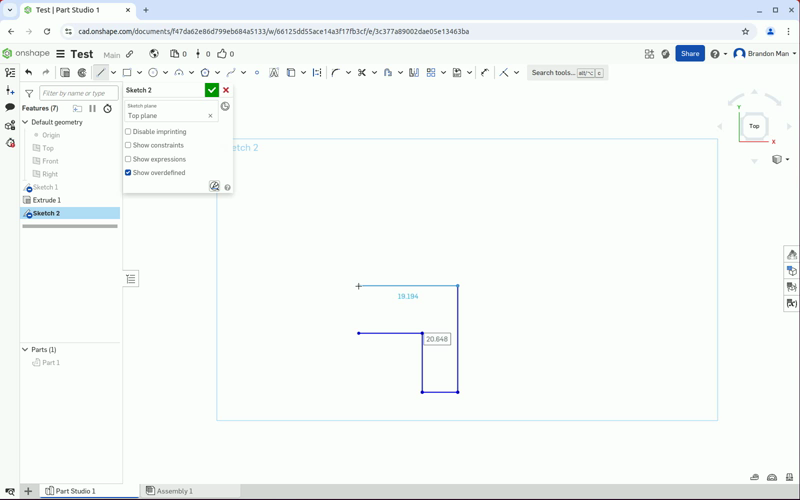
key_up(shift)
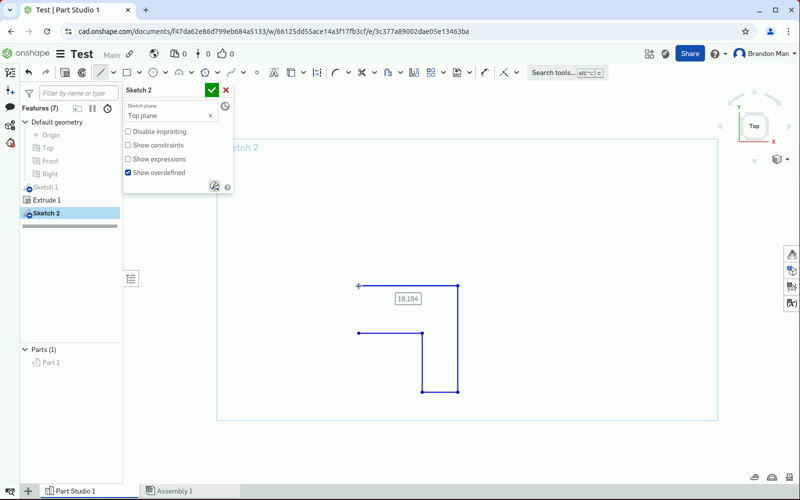
mouse_move(388, 285)
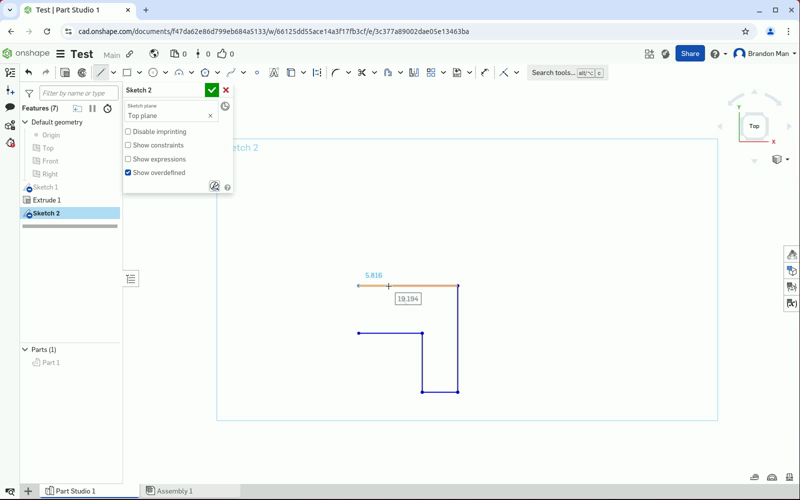
key_down(shift)
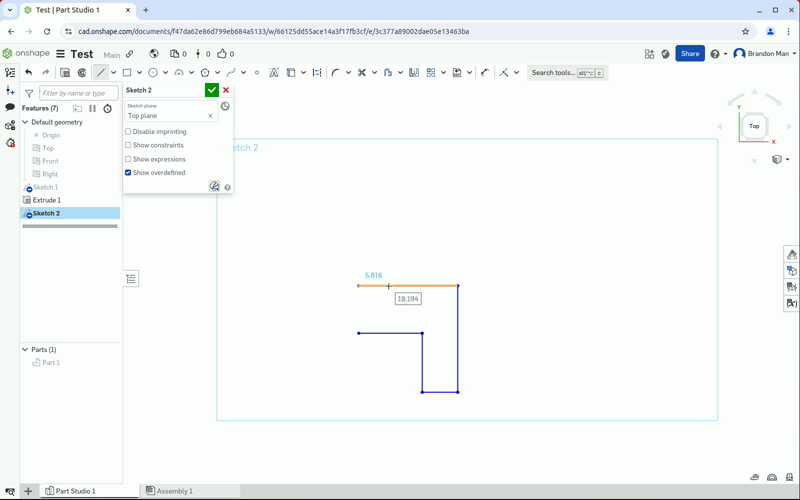
mouse_move(358, 333)
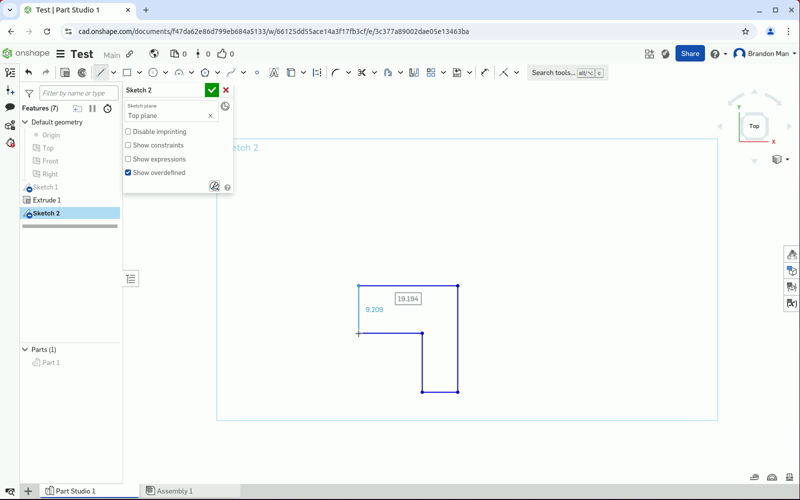
key_up(shift)
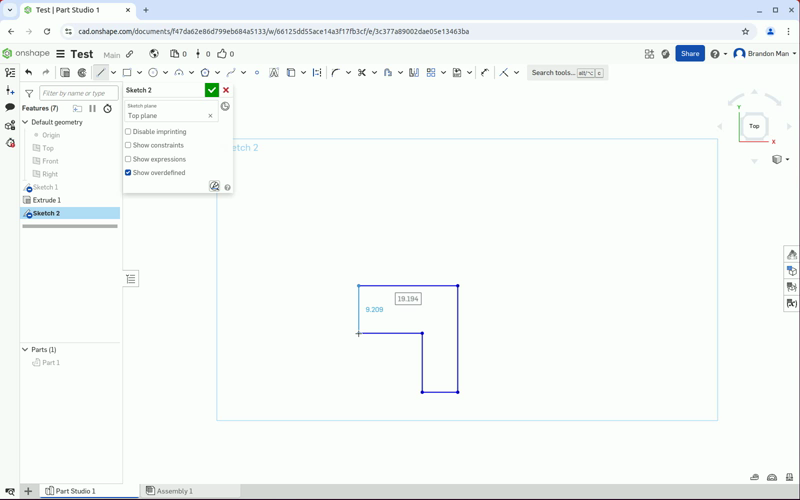
click(358, 333)
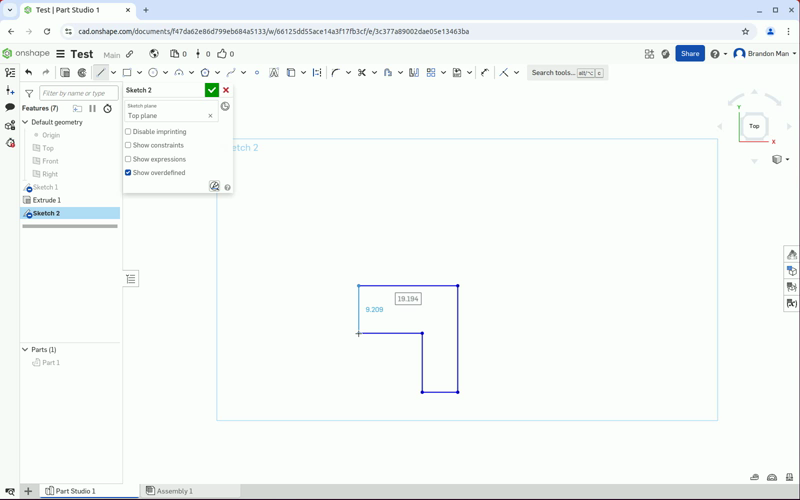
key(esc)
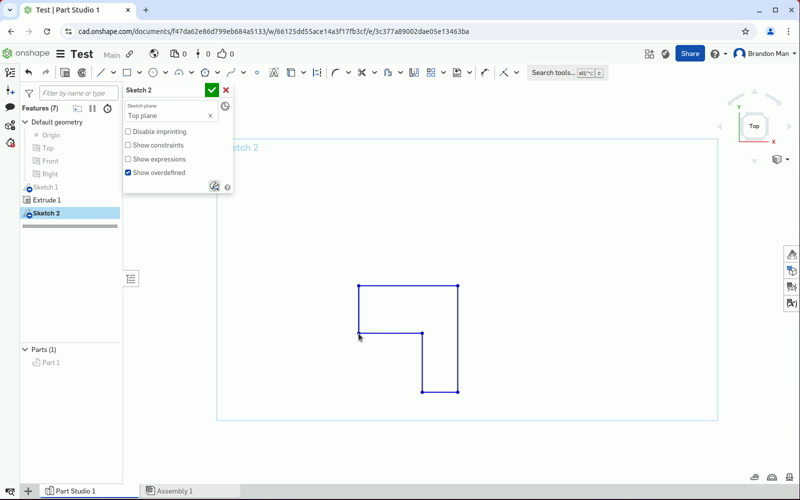
mouse_move(404, 299)
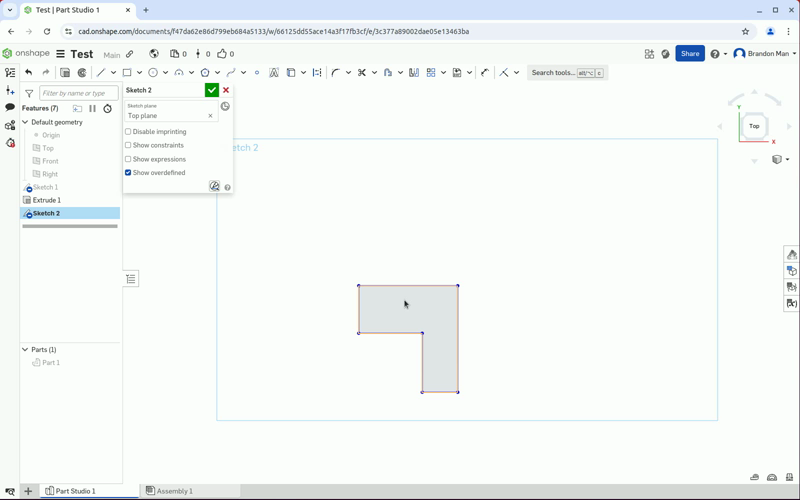
click(404, 299)
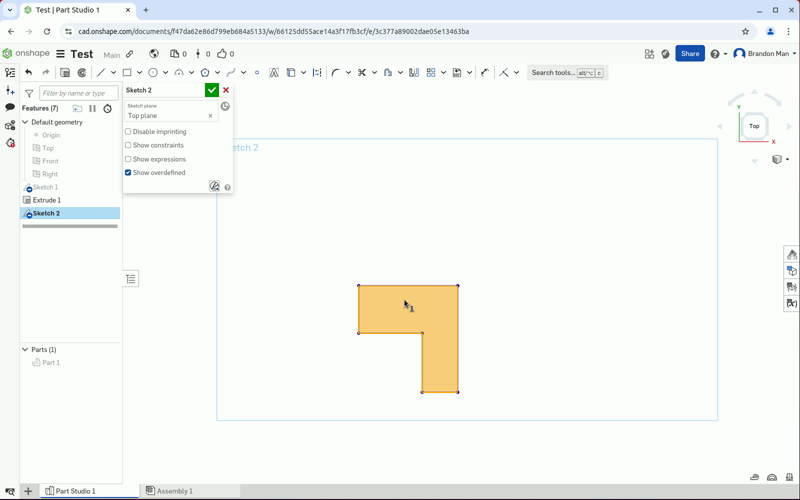
mouse_move(73, 352)
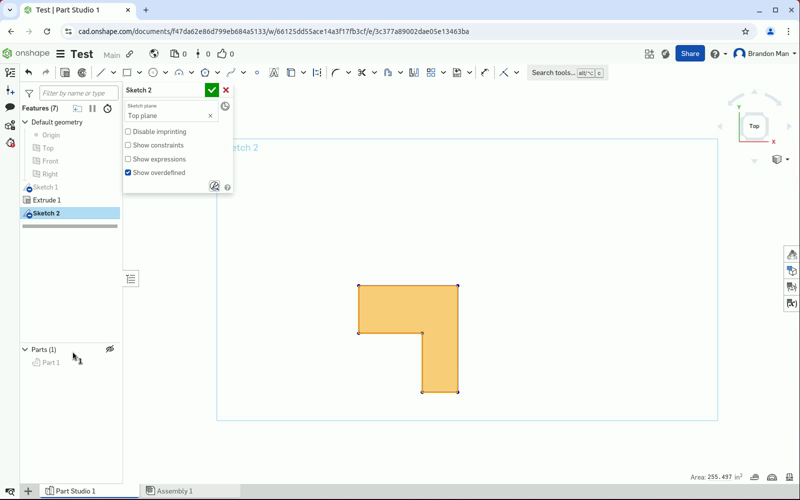
key(shift+y)
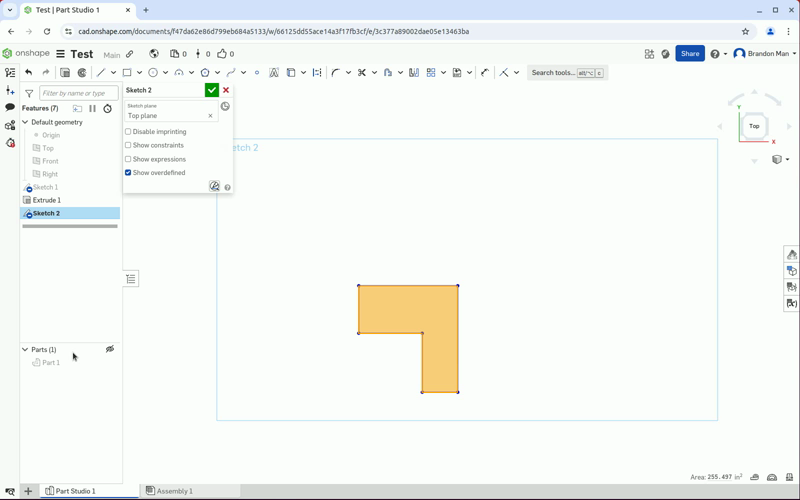
key(shift+e)
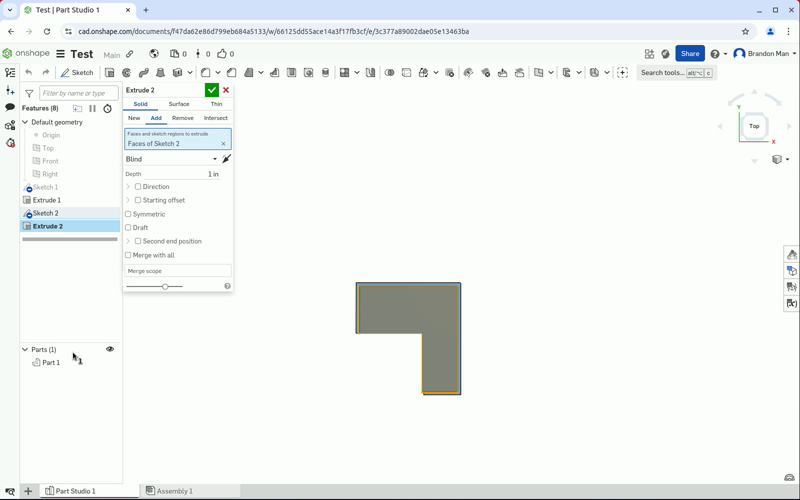
mouse_move(143, 106)
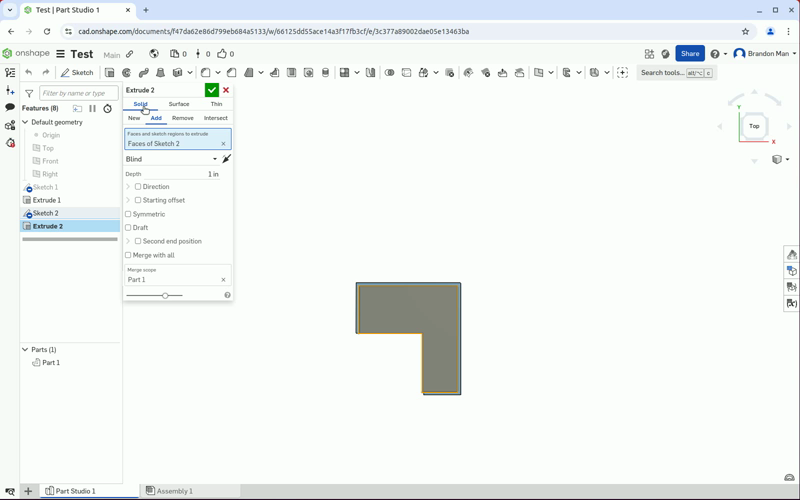
click(143, 106)
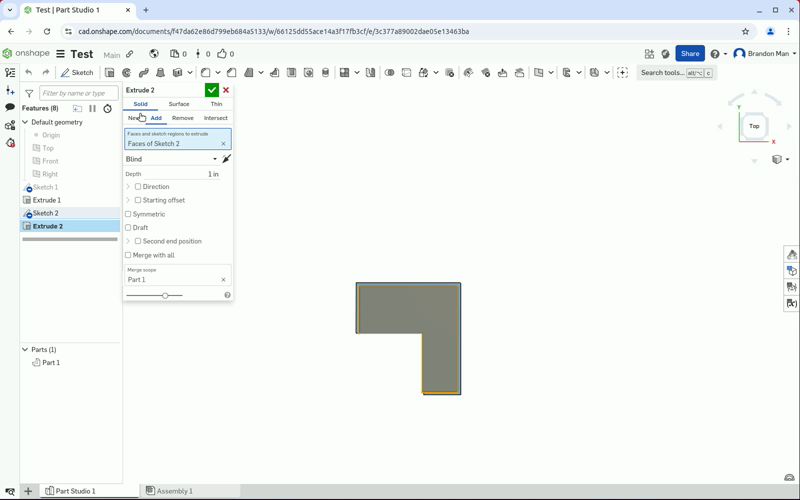
mouse_move(137, 120)
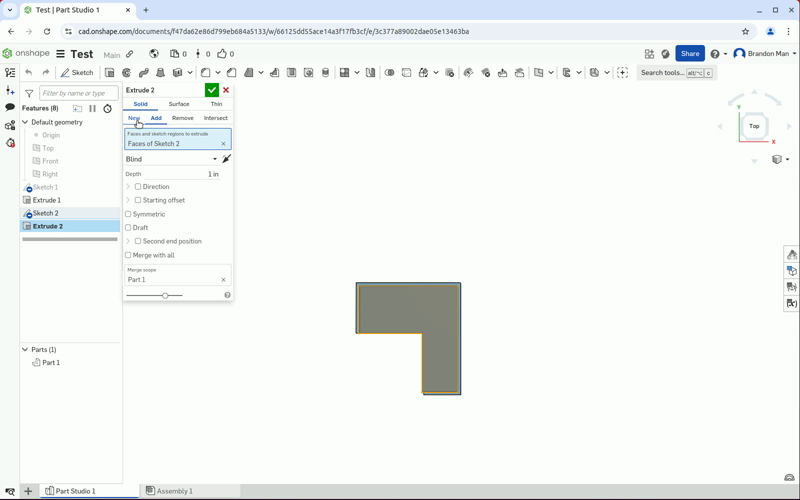
click(137, 120)
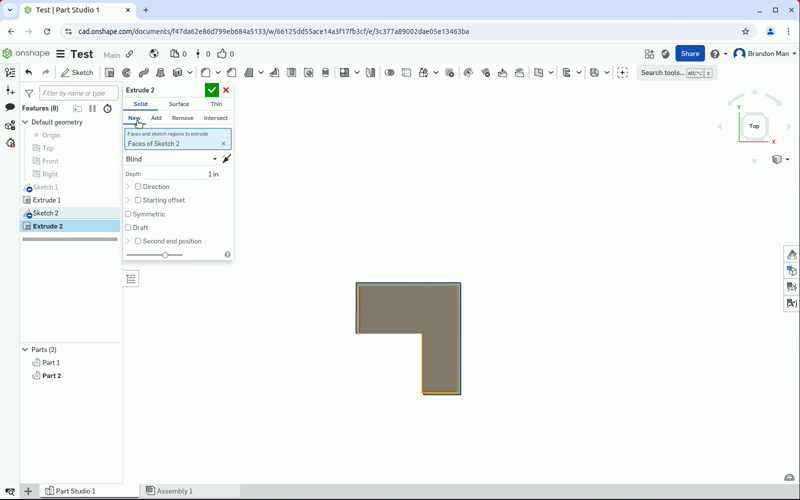
key(tab, 4)
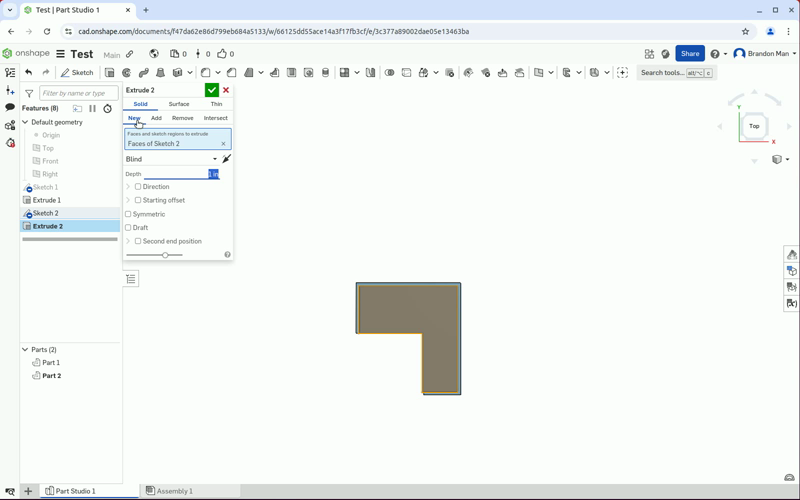
text(0.241)
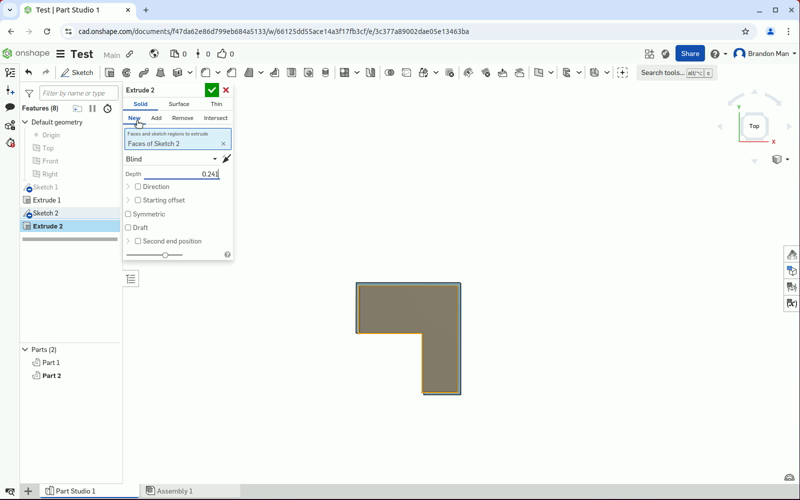
key(enter)
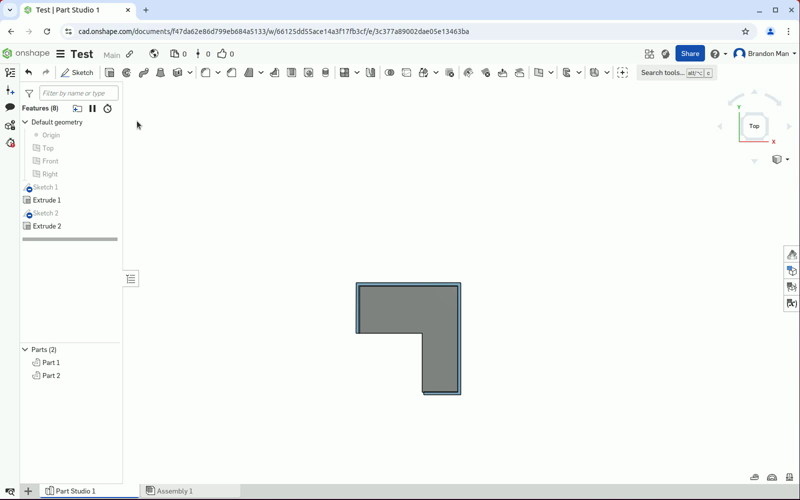
key(shift+h)
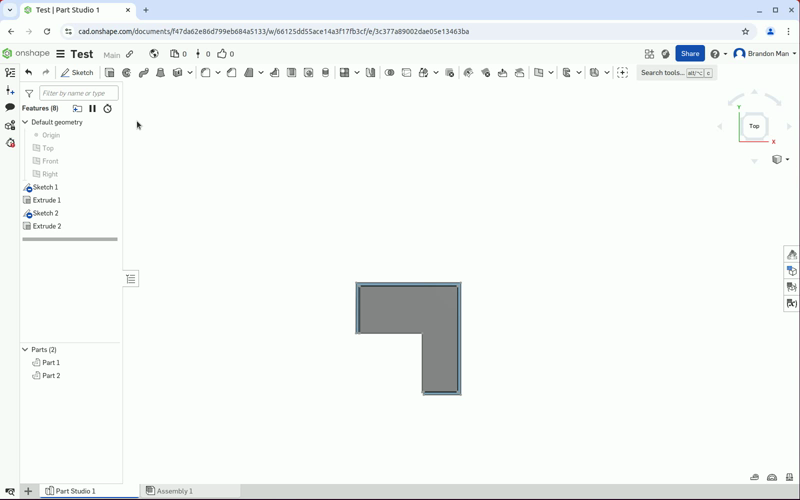
key(shift+h)
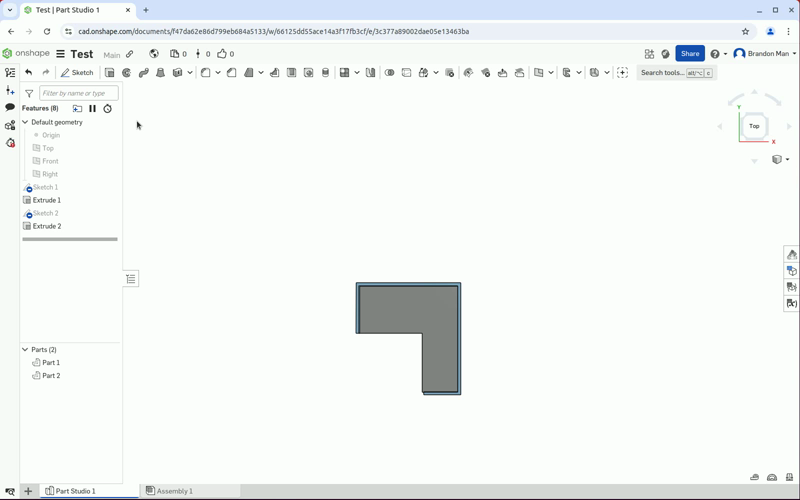
mouse_move(73, 189)
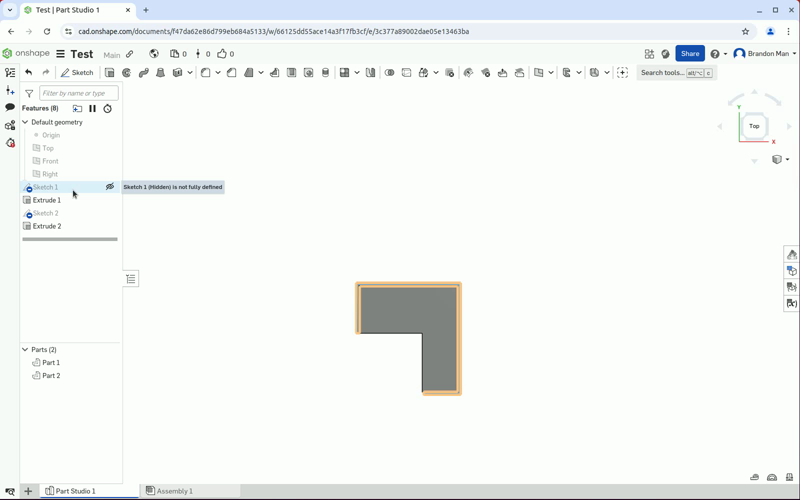
click(73, 189)
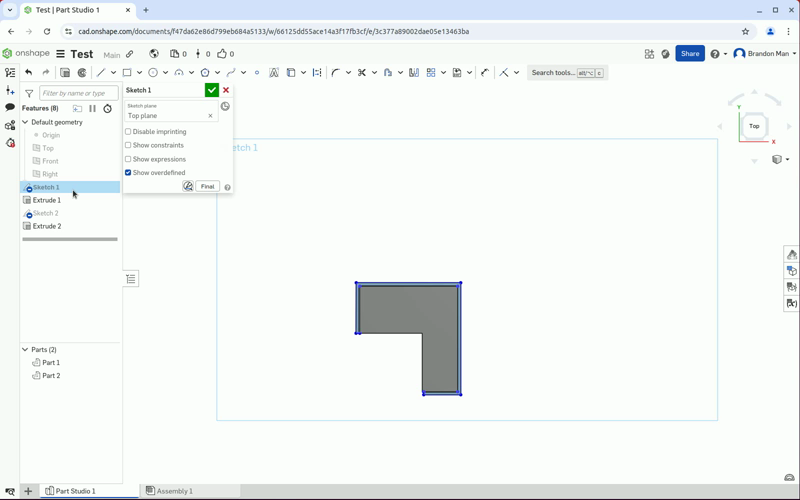
mouse_move(229, 92)
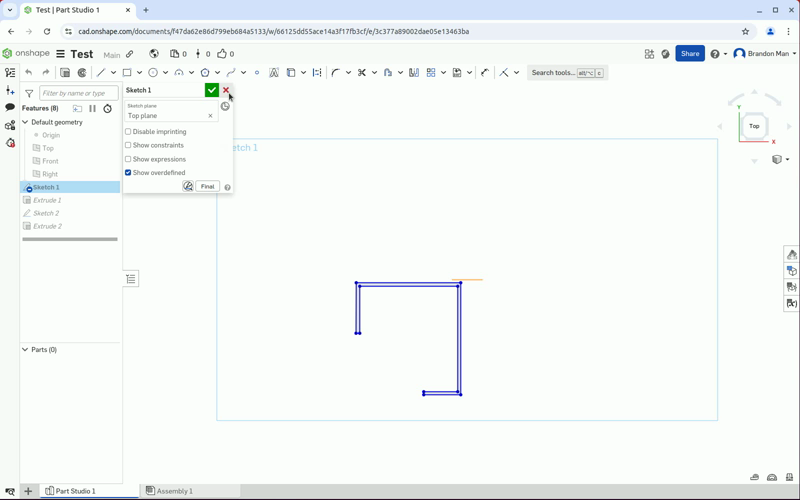
click(229, 92)
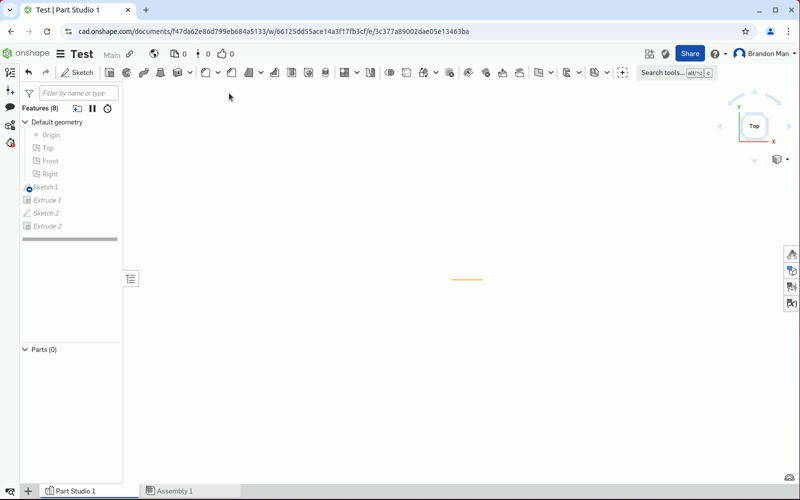
mouse_move(541, 75)
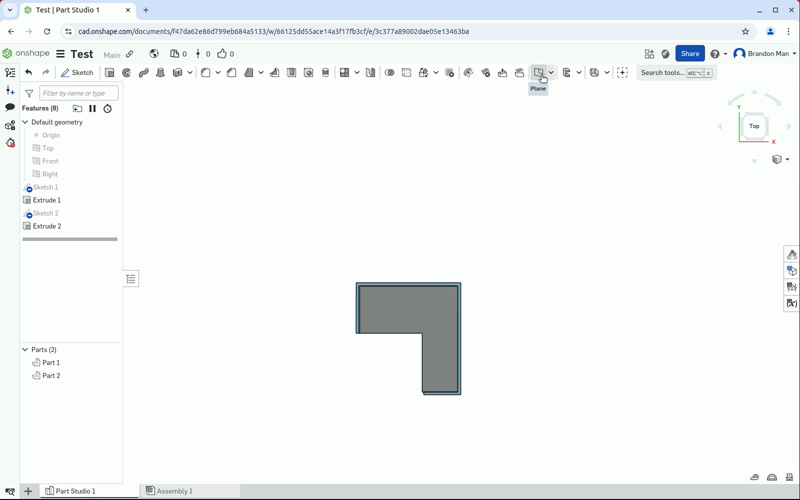
click(541, 75)
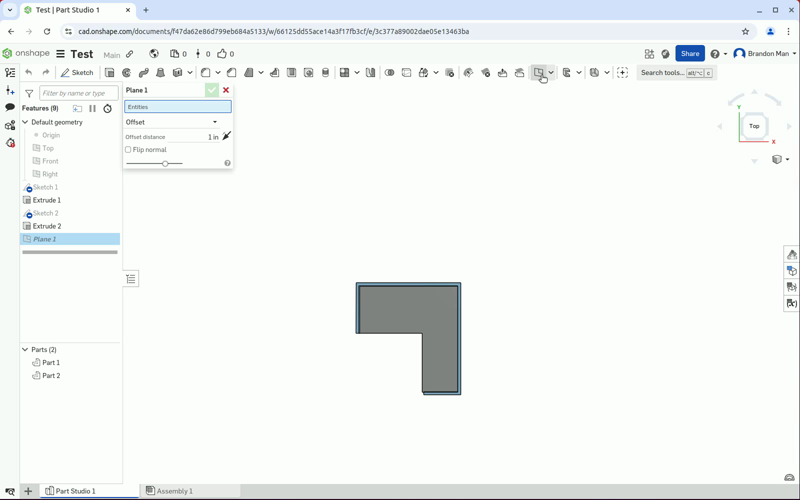
mouse_move(73, 150)
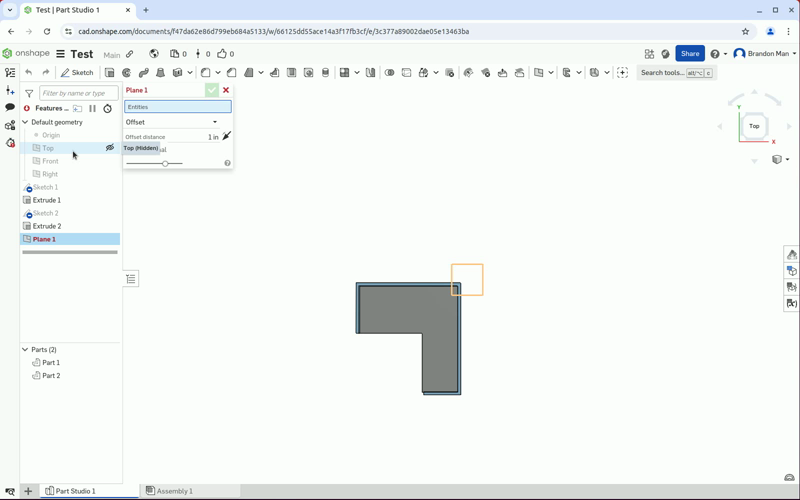
click(73, 150)
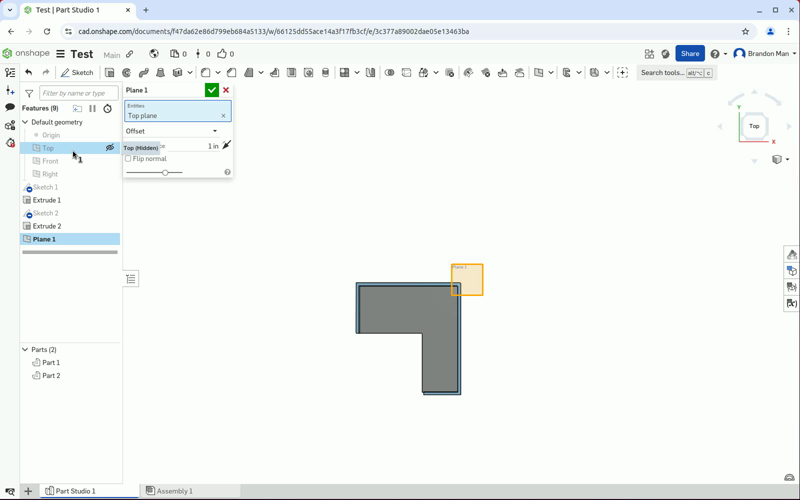
key(tab, 2)
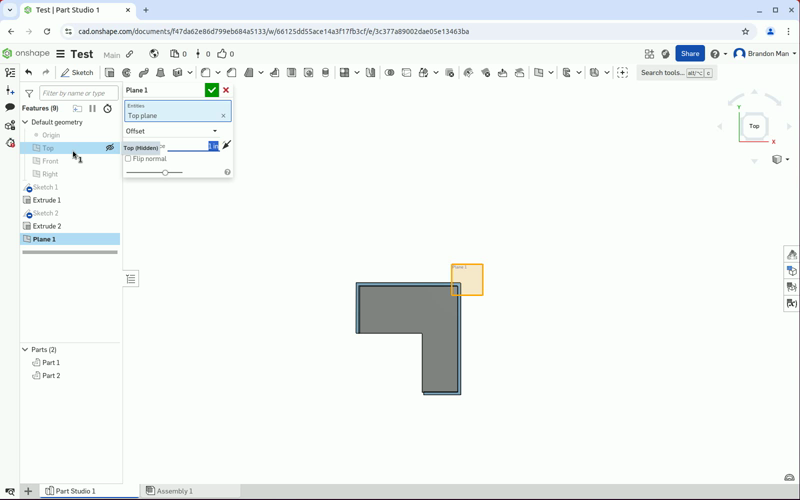
text(0.246)
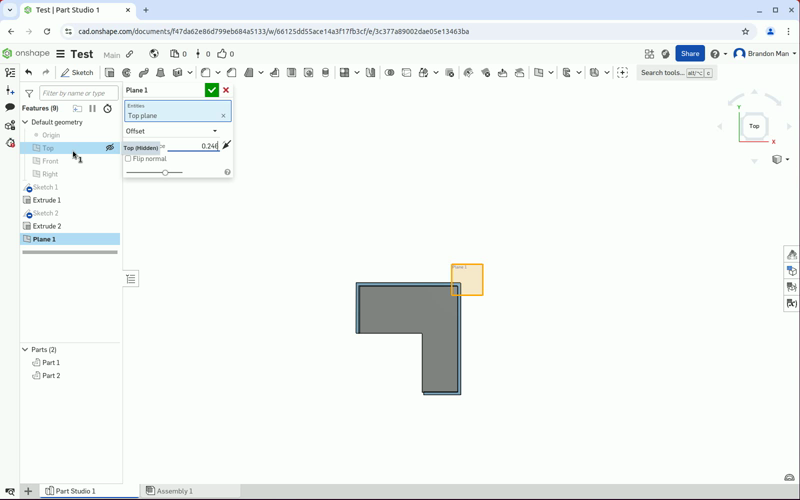
key(enter, 2)
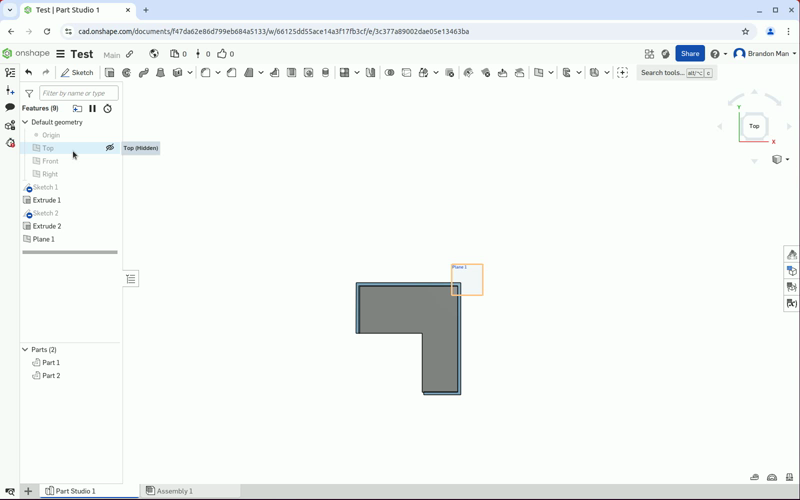
key(shift+s)
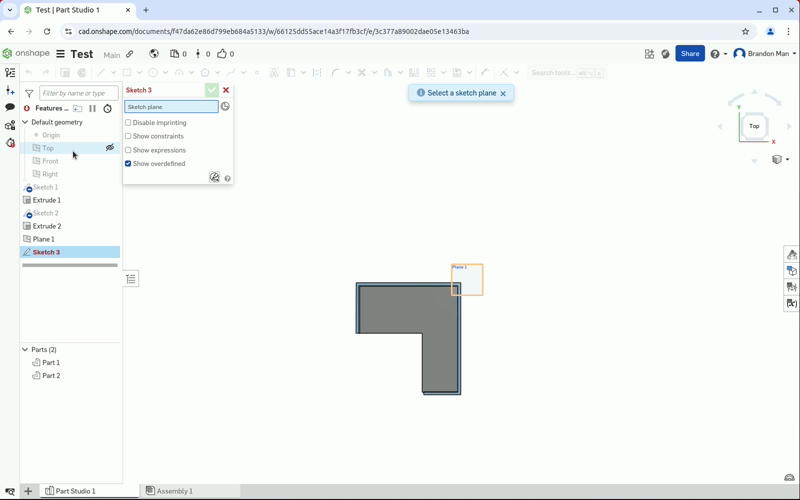
mouse_move(73, 241)
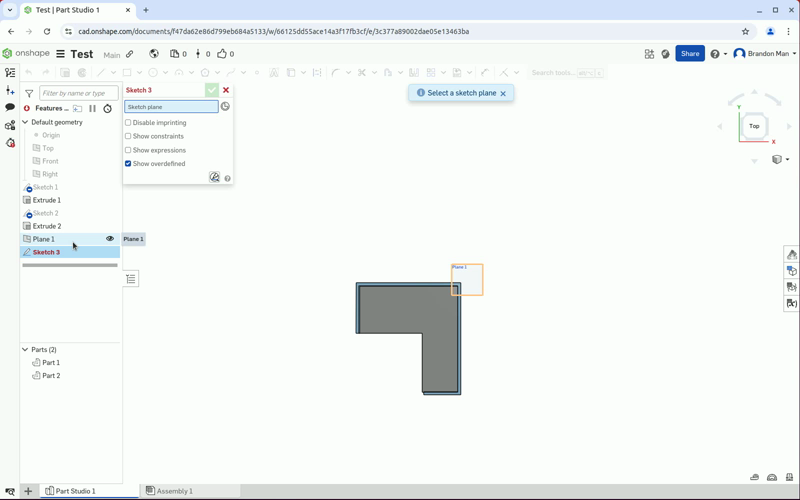
click(73, 241)
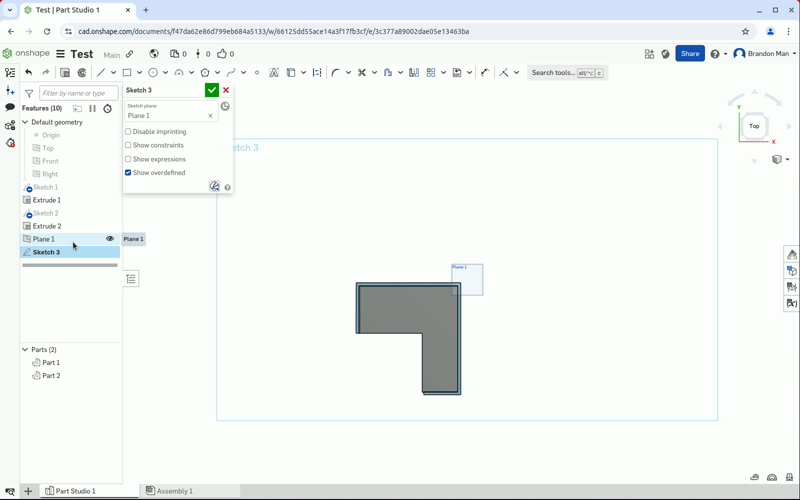
mouse_move(73, 352)
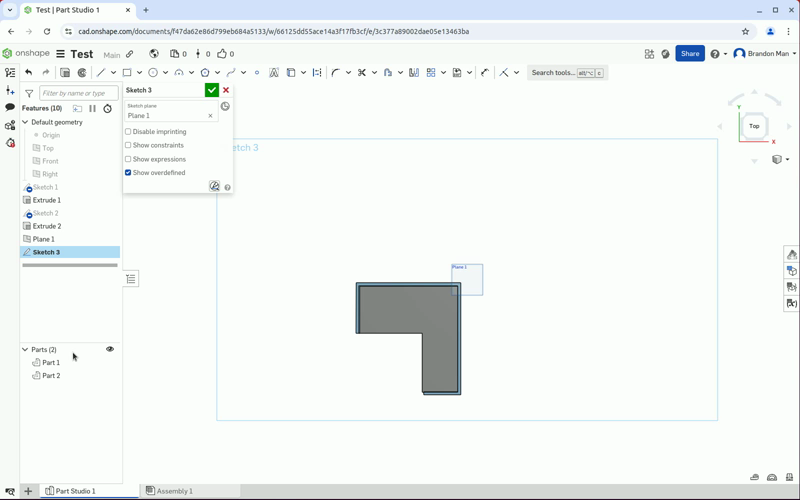
key(y)
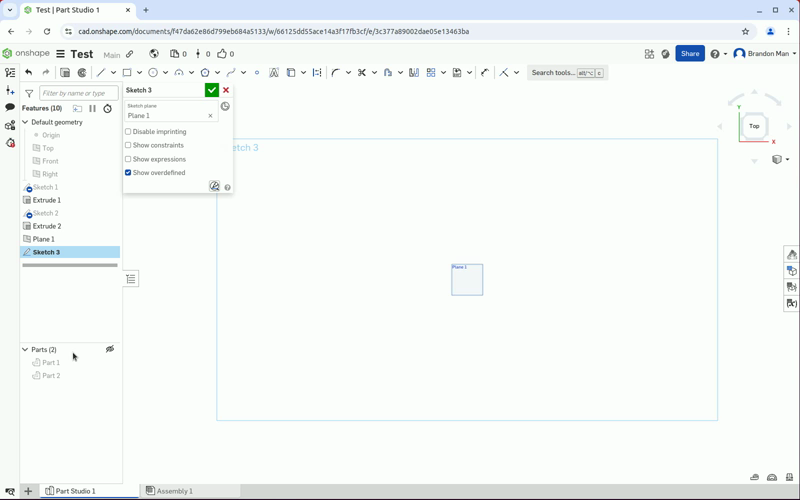
key(l)
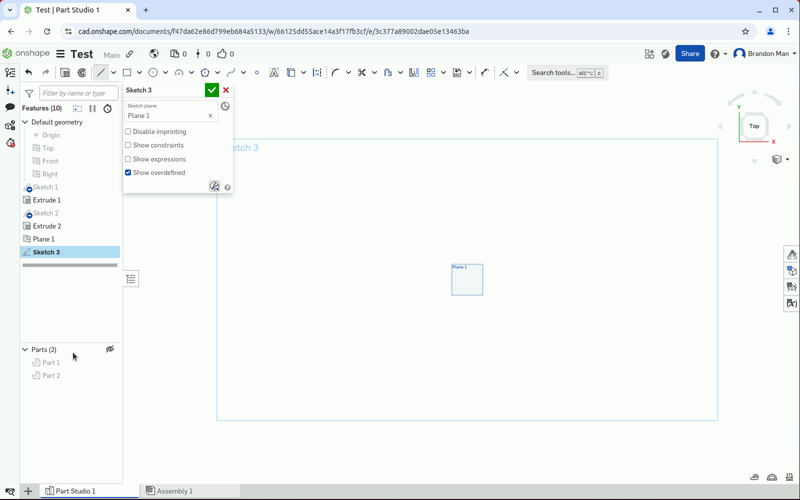
key_down(shift)
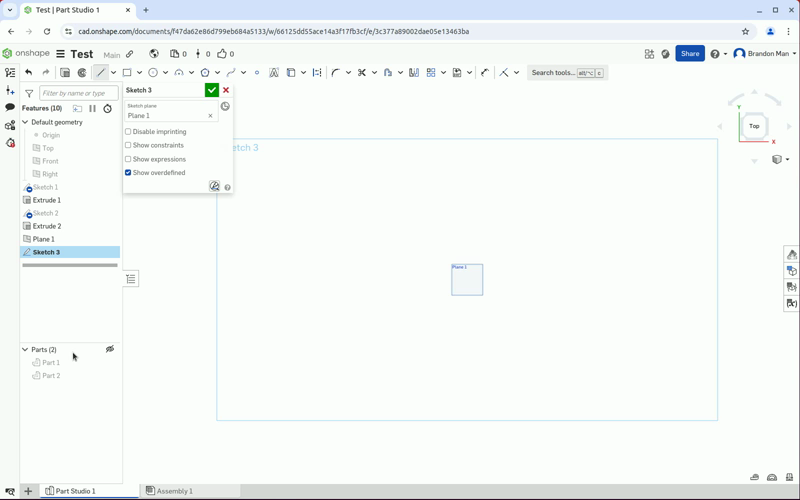
mouse_move(418, 333)
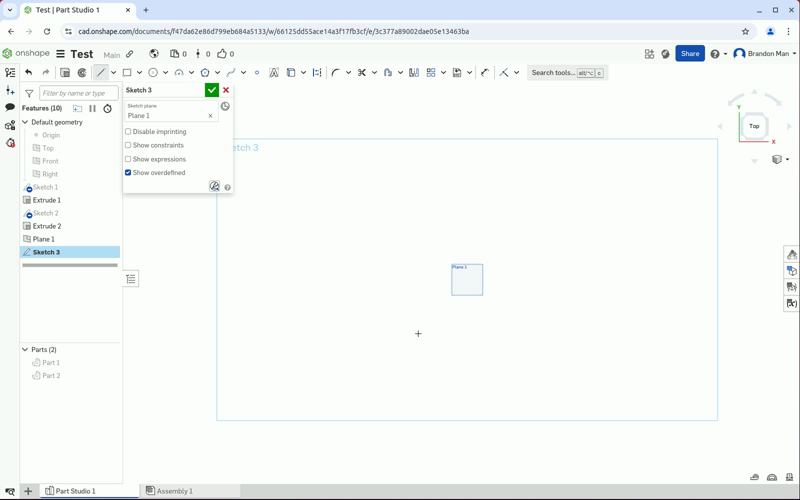
click(418, 333)
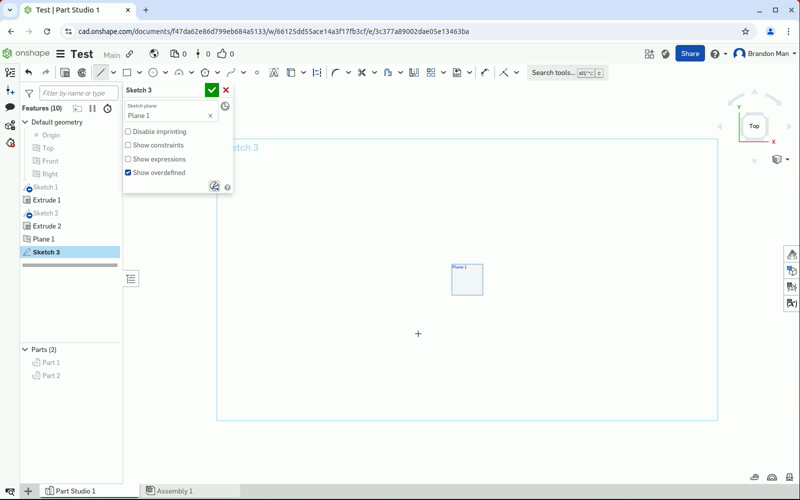
key_up(shift)
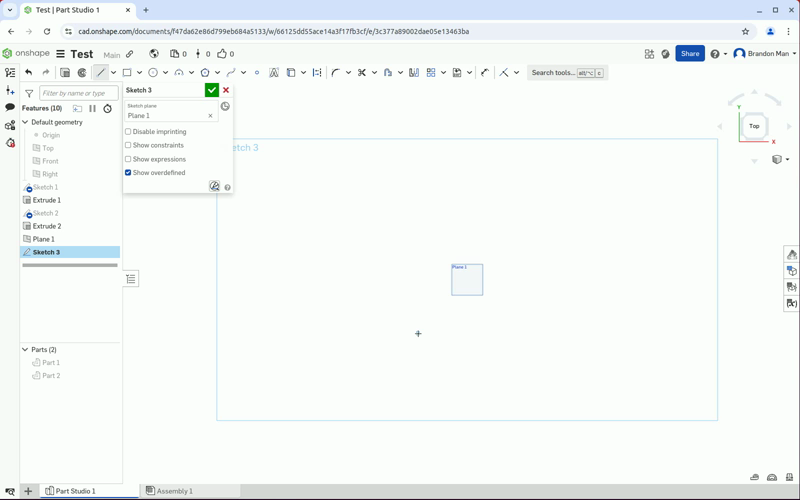
key_down(shift)
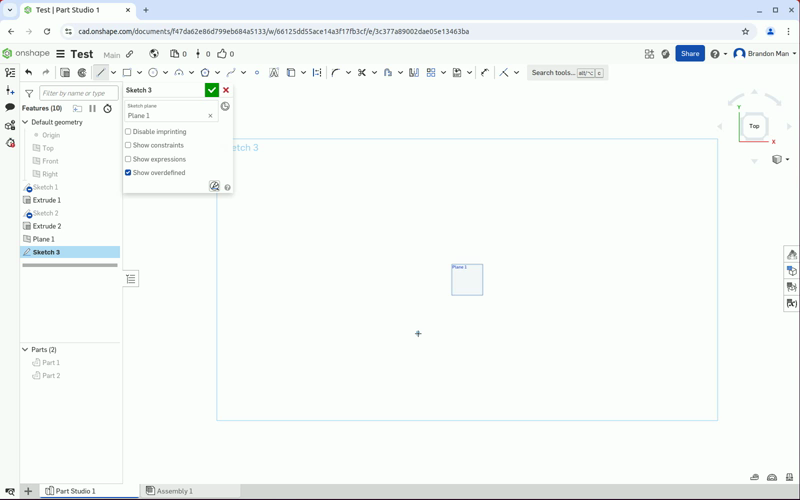
mouse_move(448, 333)
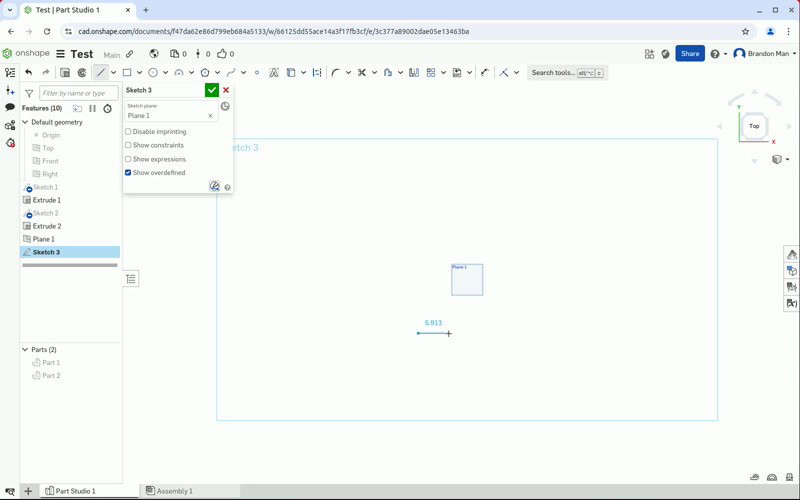
mouse_move(422, 333)
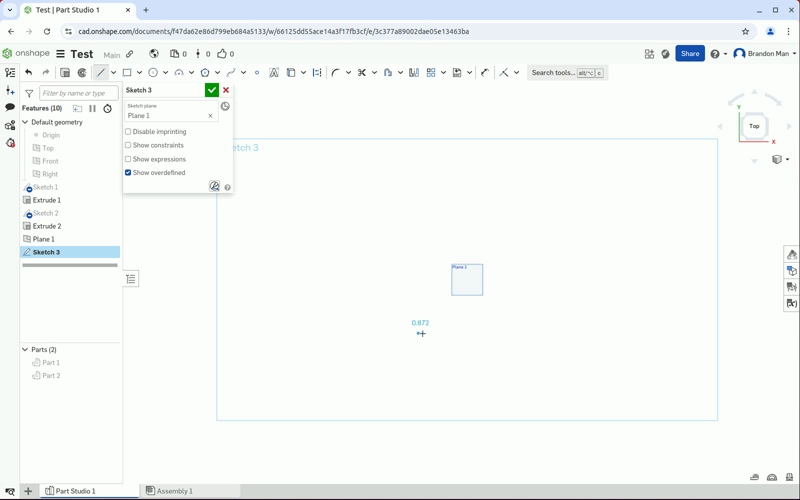
scroll(6)
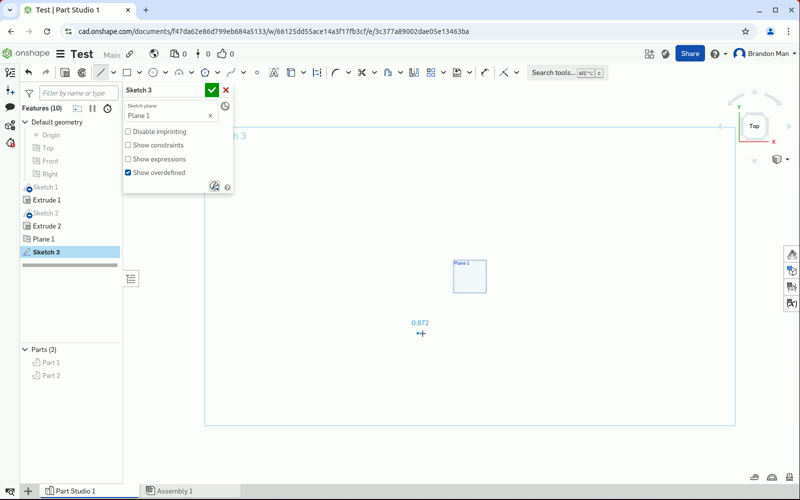
scroll(6)
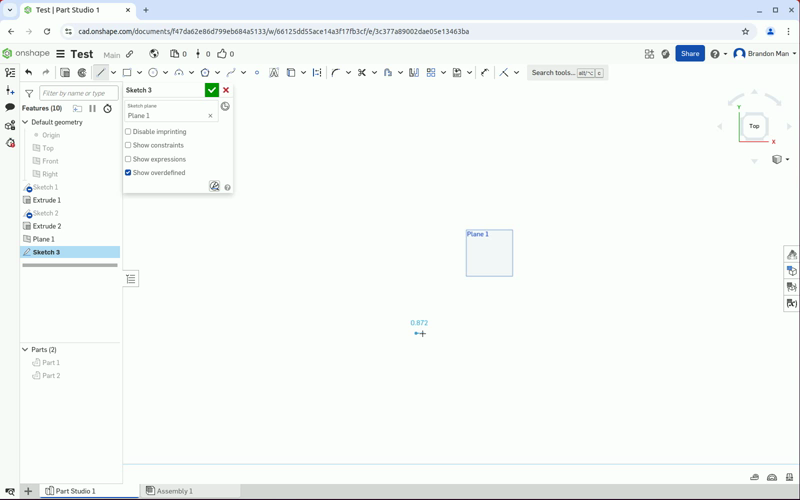
scroll(6)
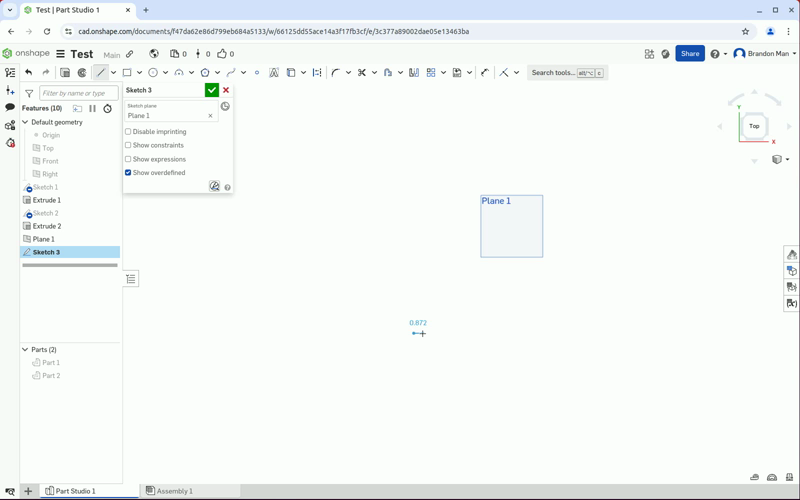
scroll(6)
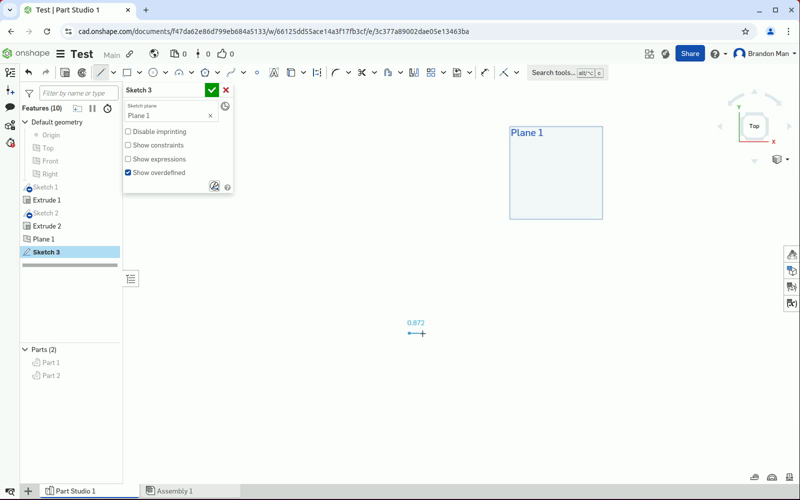
scroll(6)
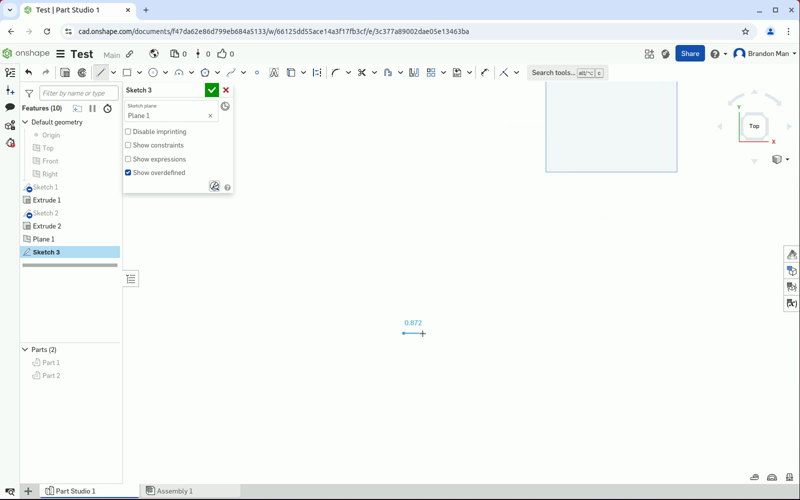
scroll(6)
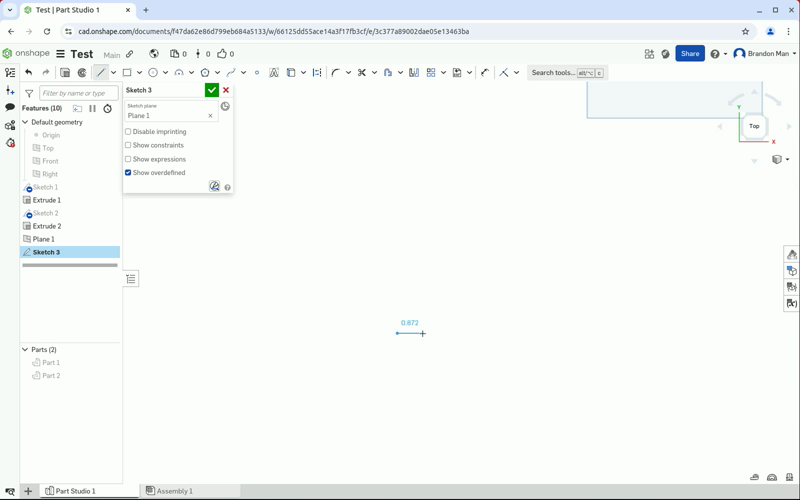
scroll(6)
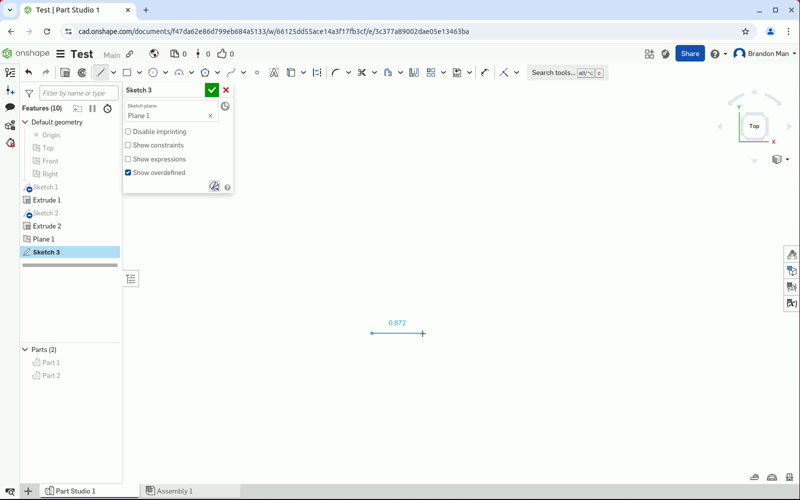
click(422, 333)
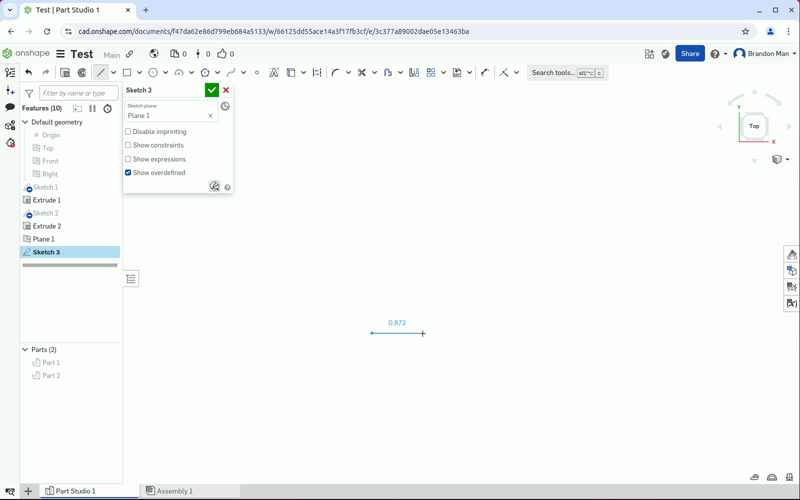
scroll(-6)
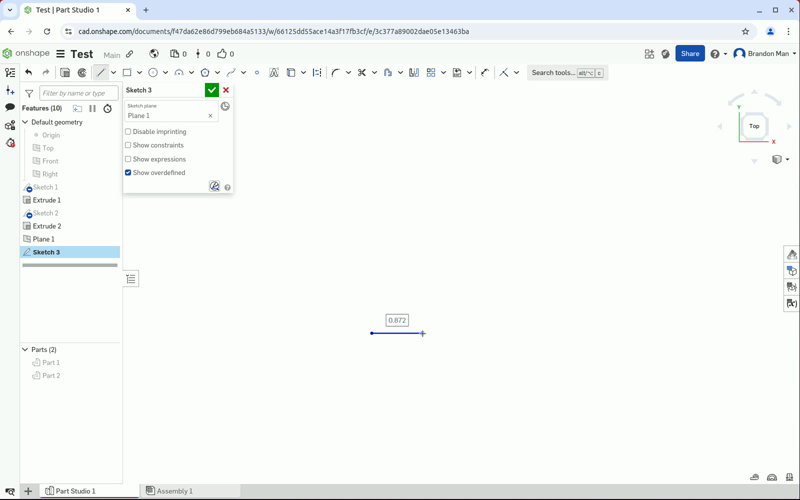
scroll(-6)
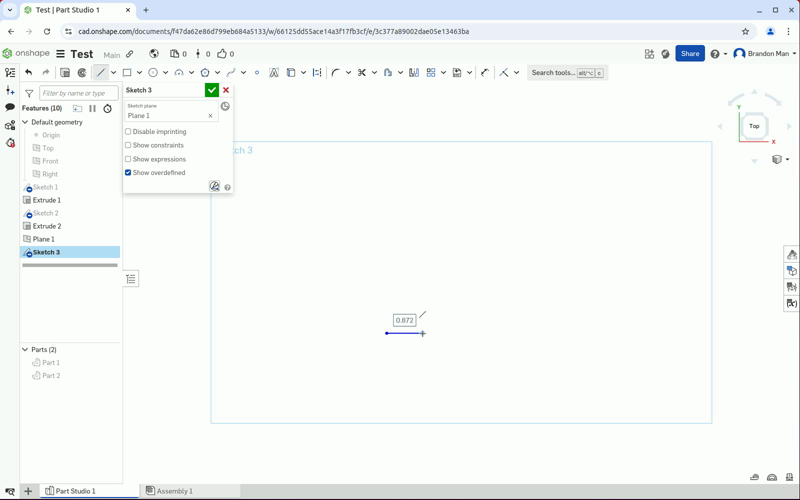
scroll(-6)
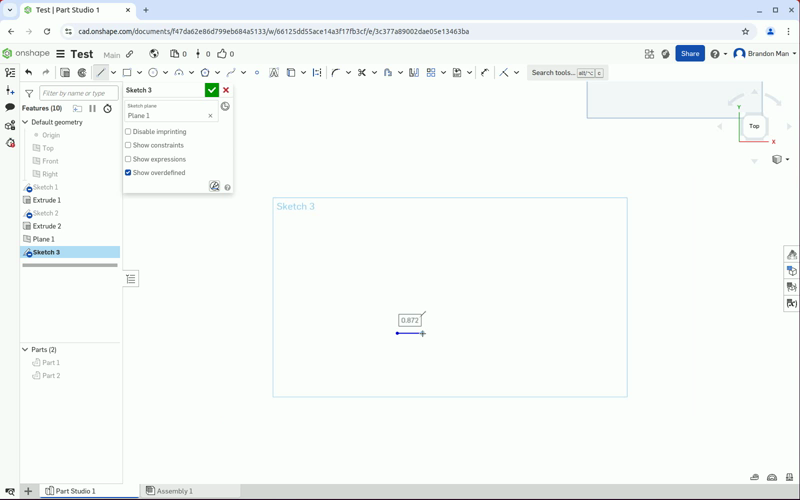
scroll(-6)
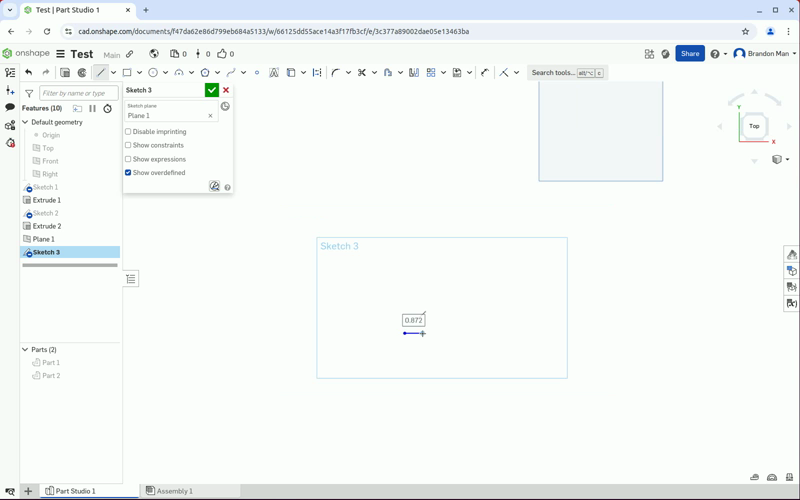
scroll(-6)
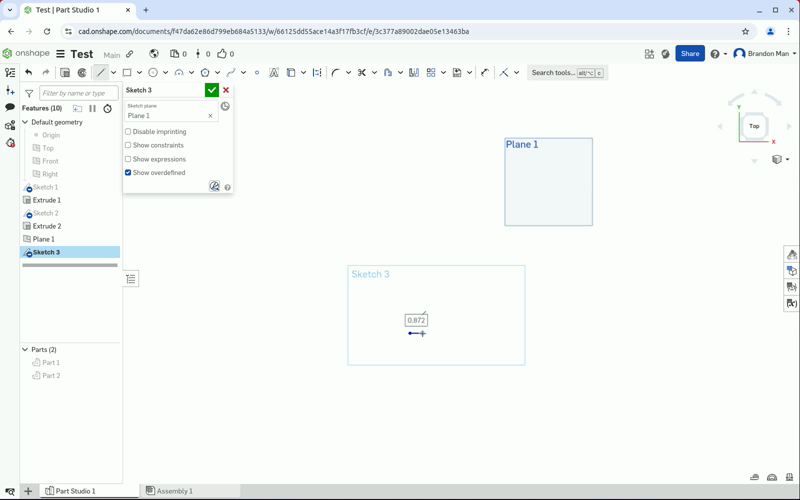
scroll(-6)
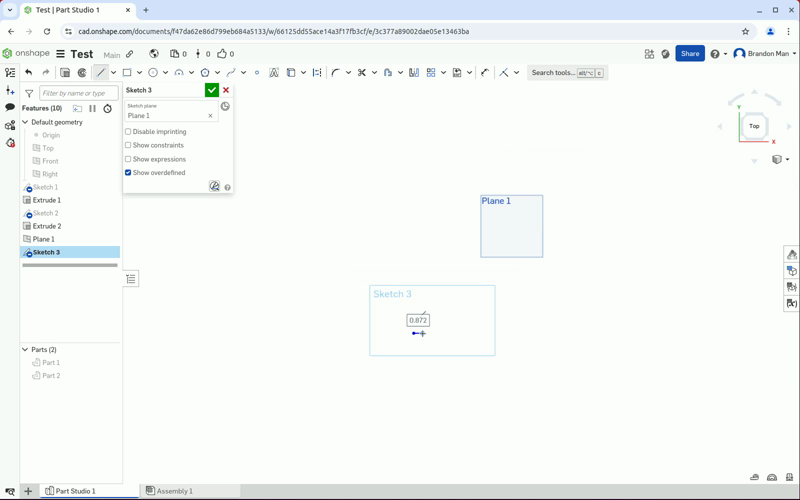
scroll(-6)
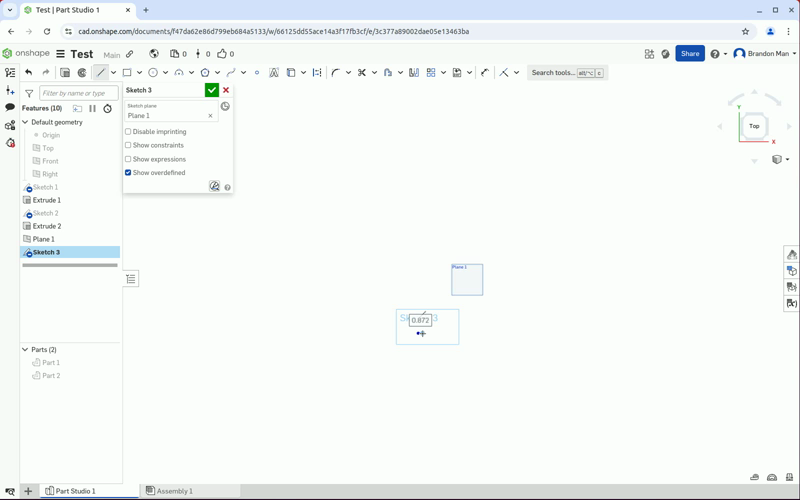
key_up(shift)
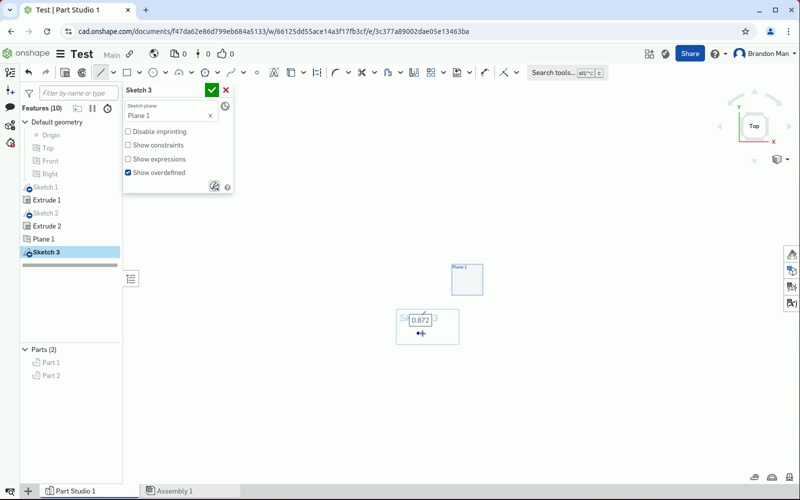
key_down(shift)
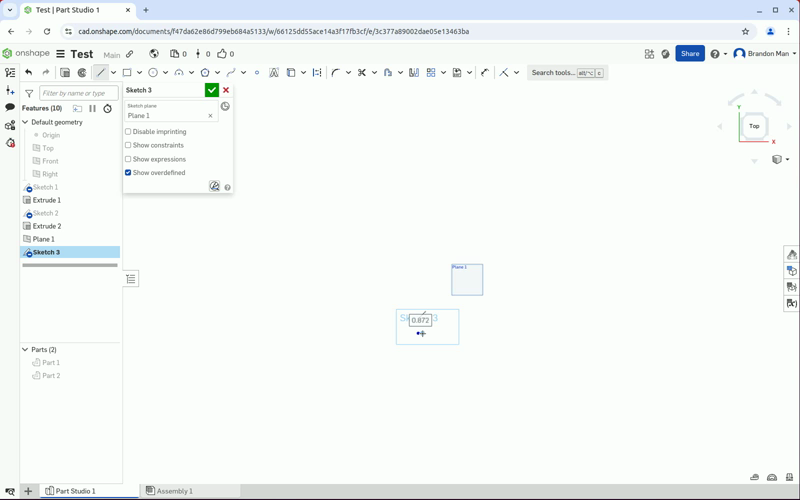
mouse_move(453, 333)
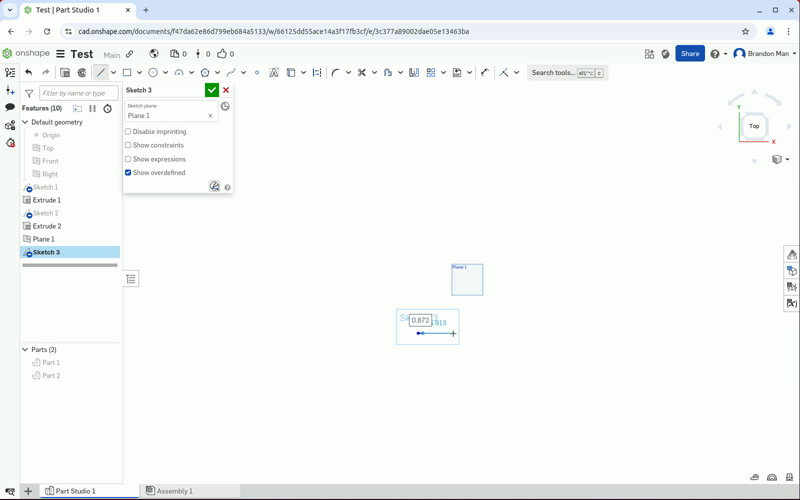
mouse_move(422, 335)
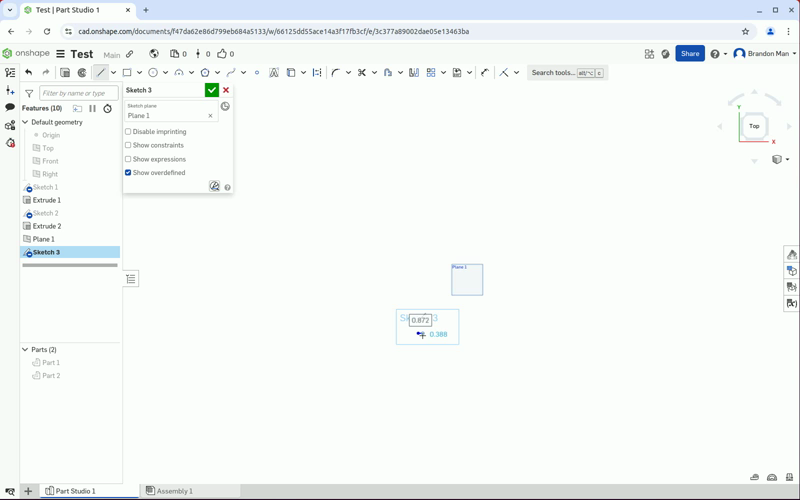
scroll(6)
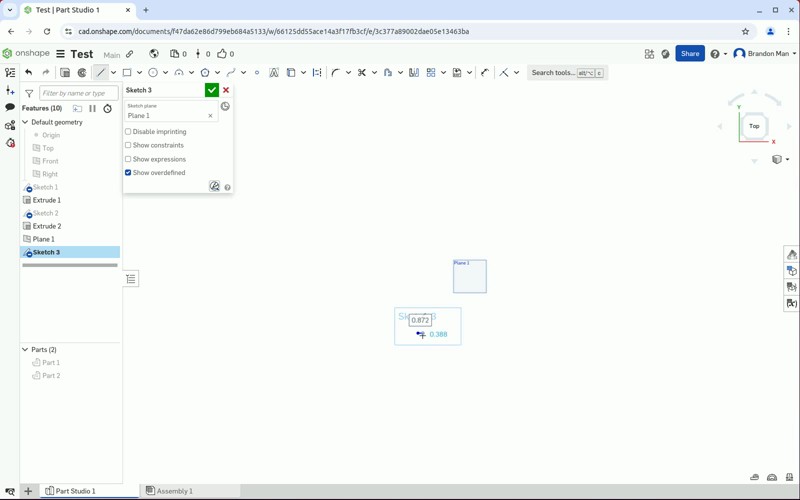
scroll(6)
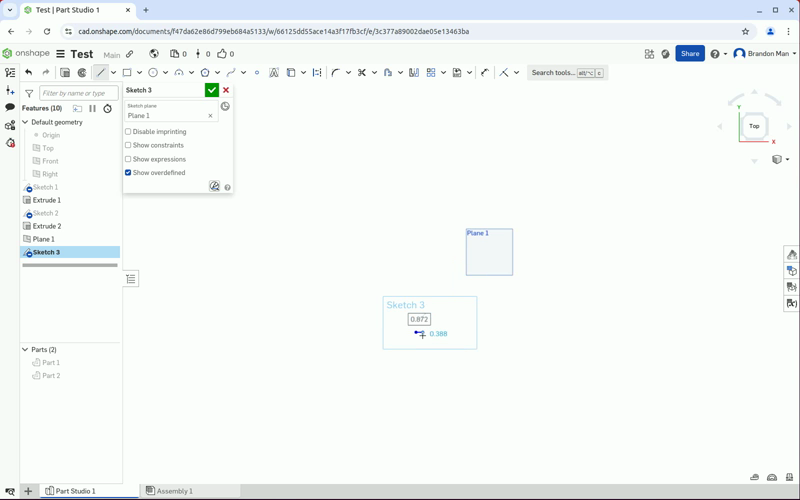
scroll(6)
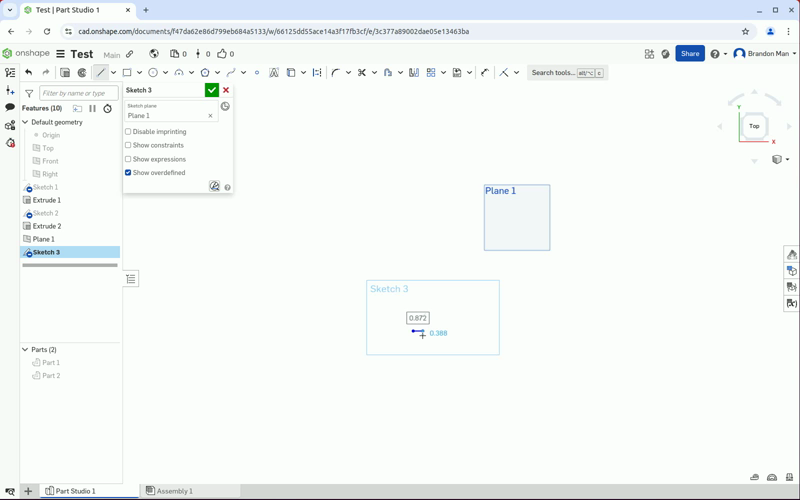
scroll(6)
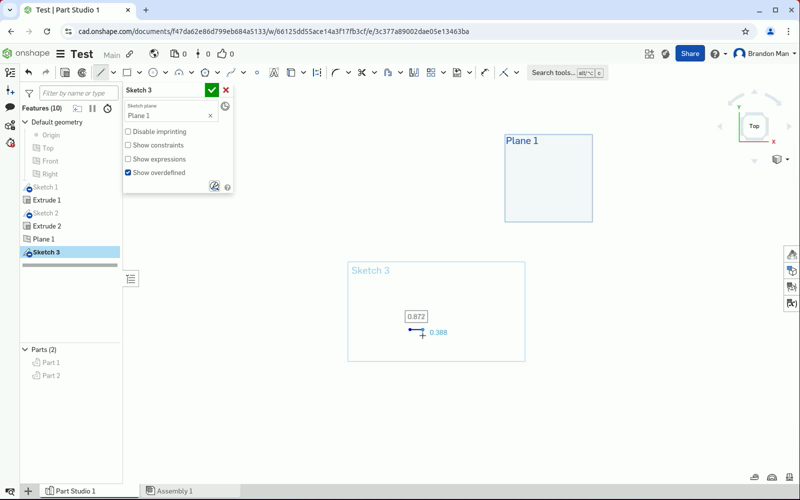
scroll(6)
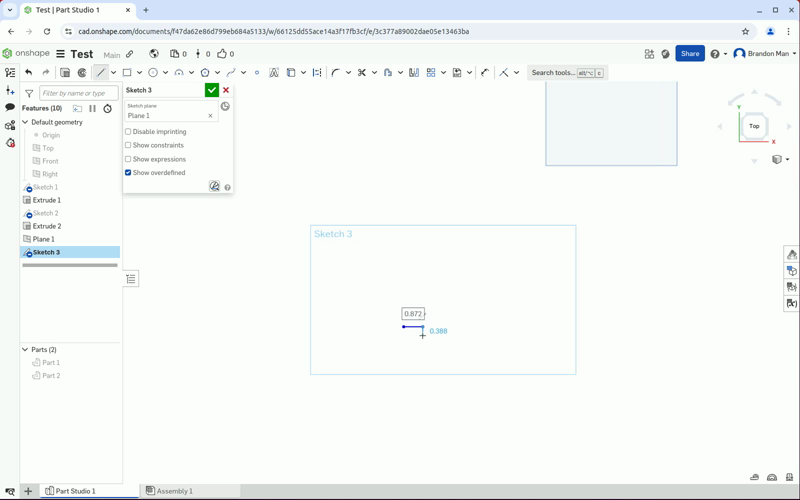
scroll(6)
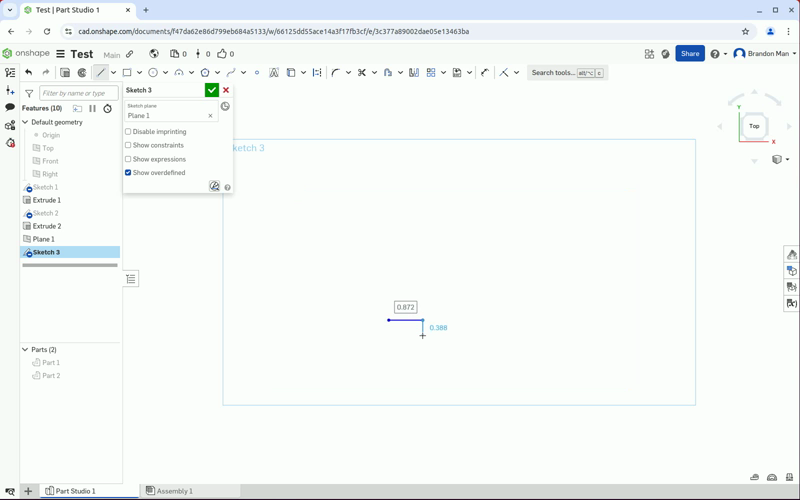
scroll(6)
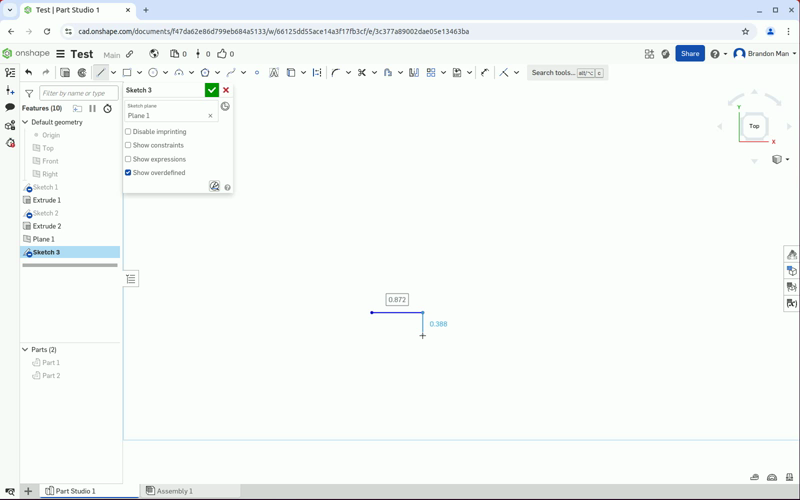
click(422, 335)
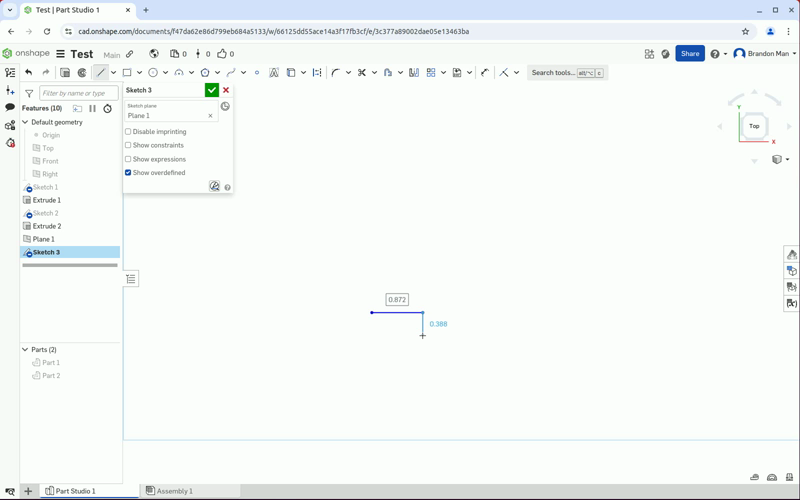
scroll(-6)
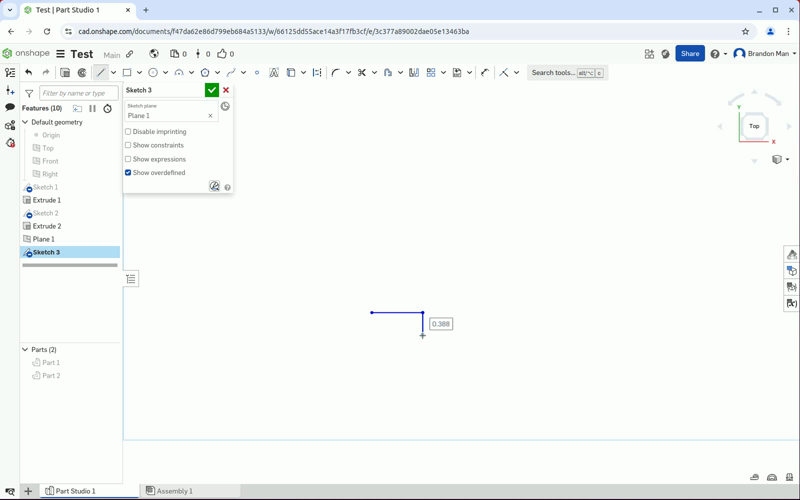
scroll(-6)
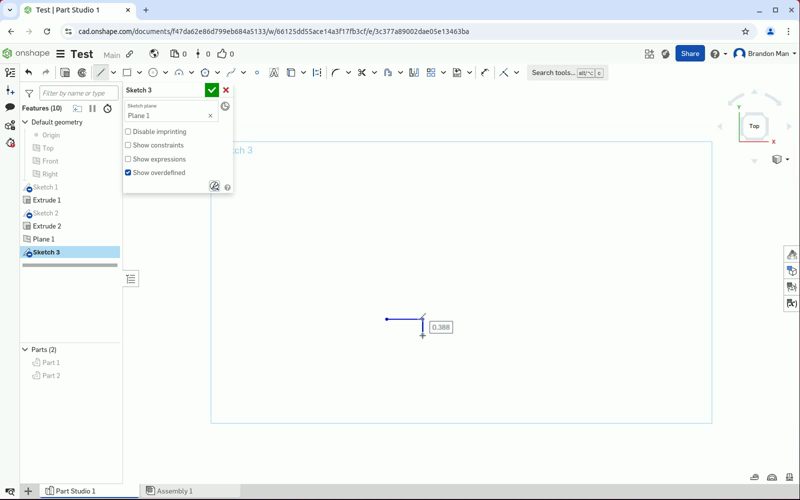
scroll(-6)
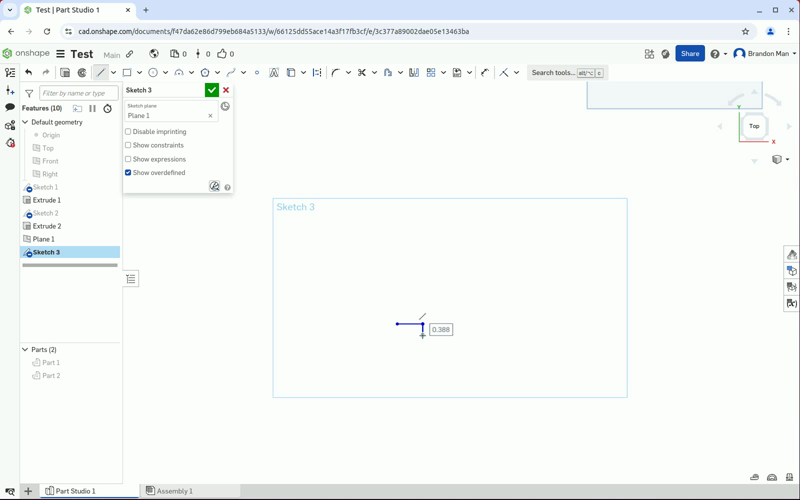
scroll(-6)
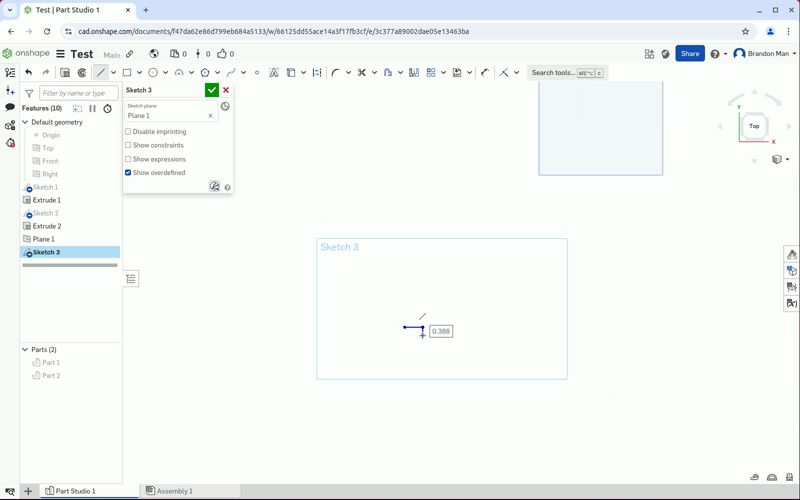
scroll(-6)
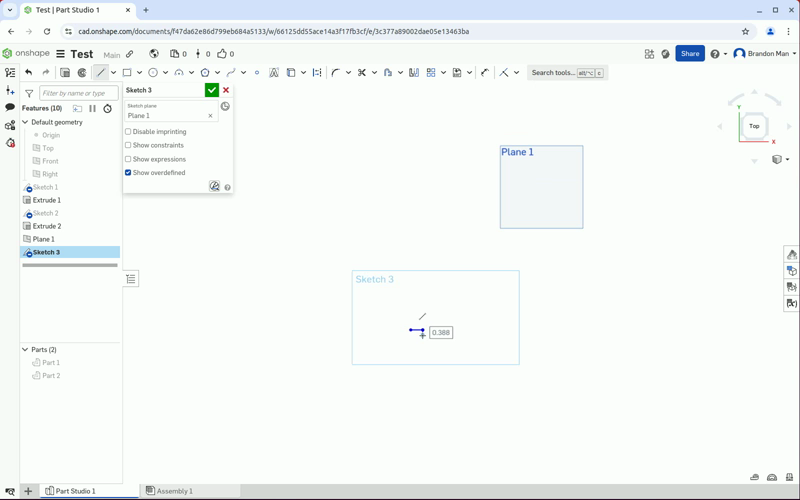
scroll(-6)
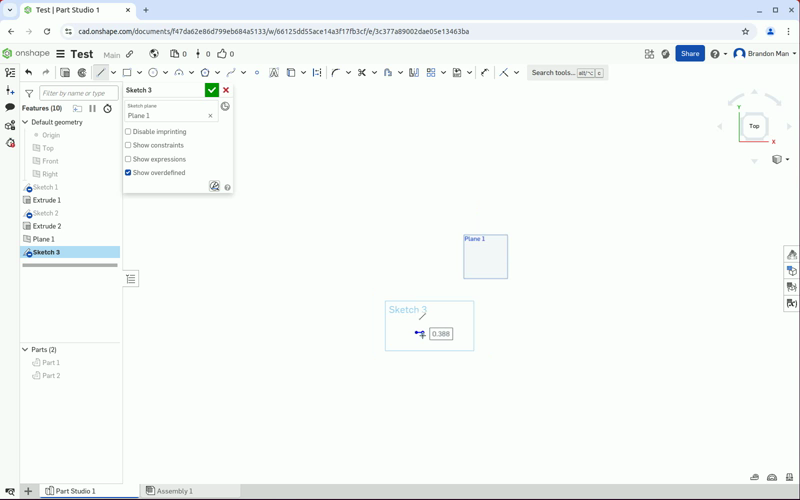
scroll(-6)
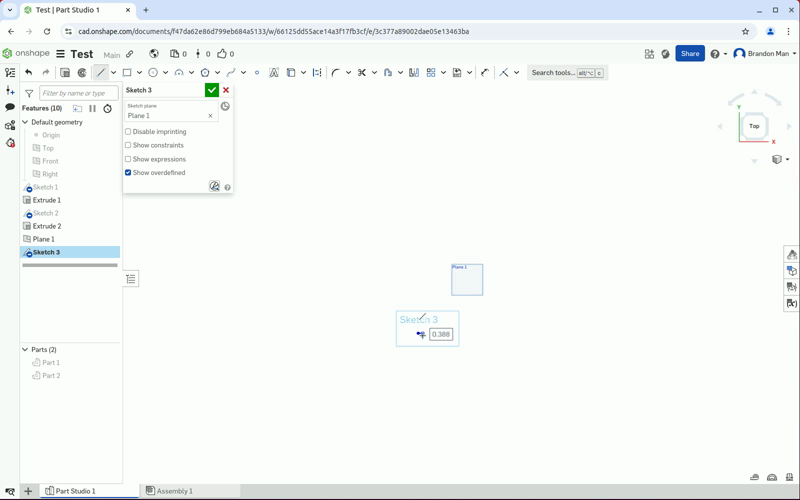
key_up(shift)
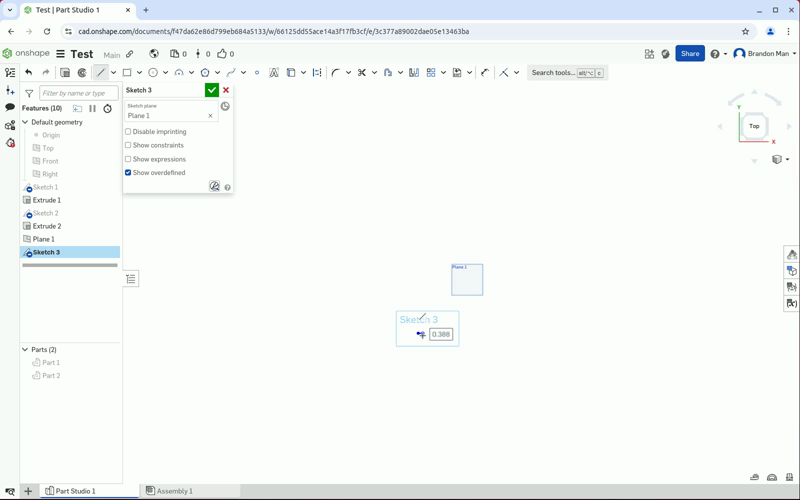
key(esc)
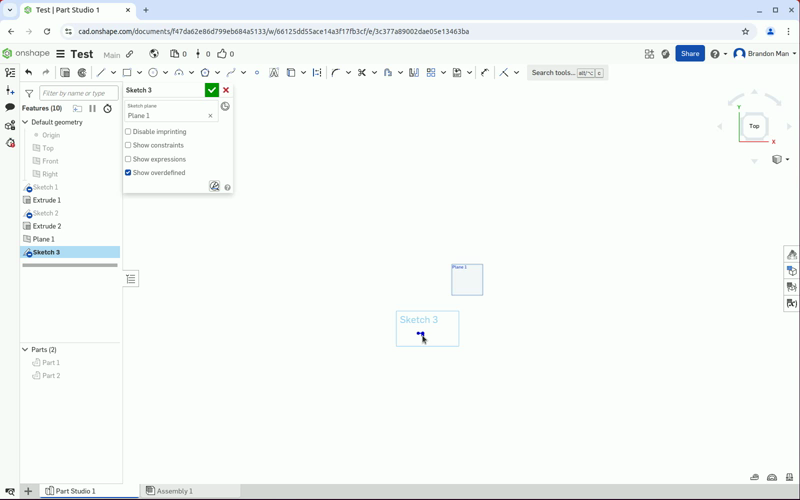
key(a)
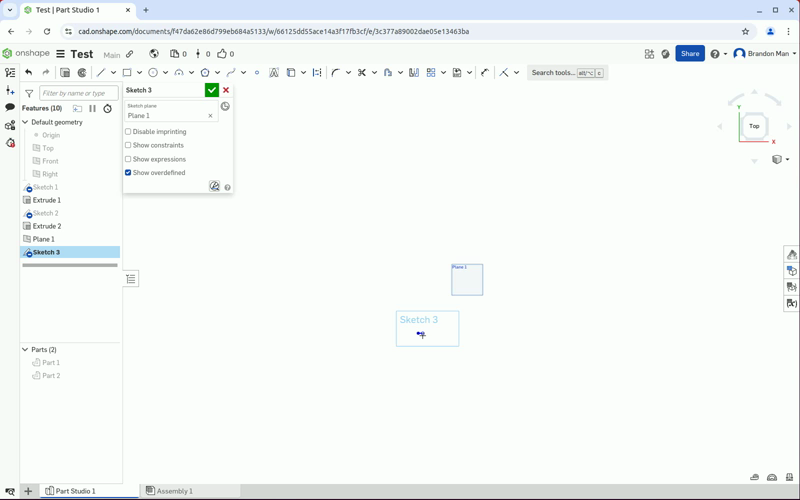
mouse_move(422, 335)
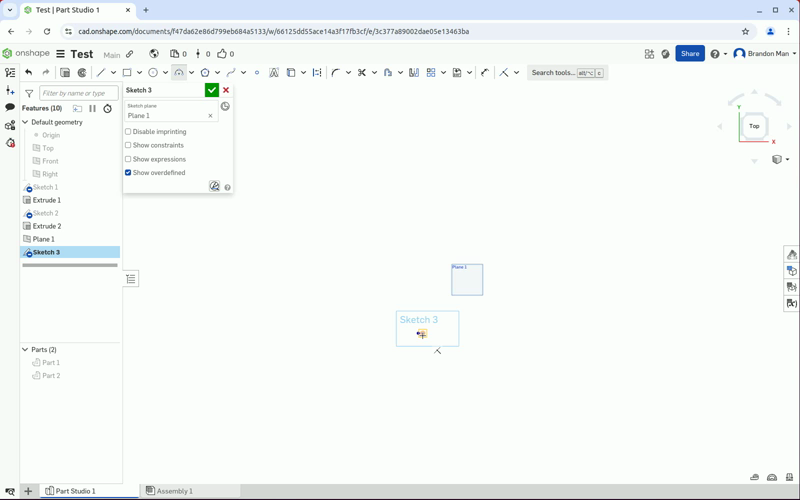
scroll(6)
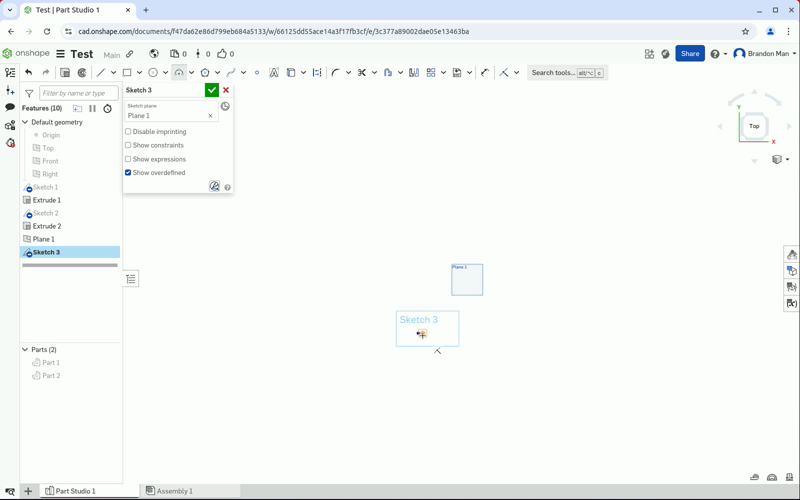
scroll(6)
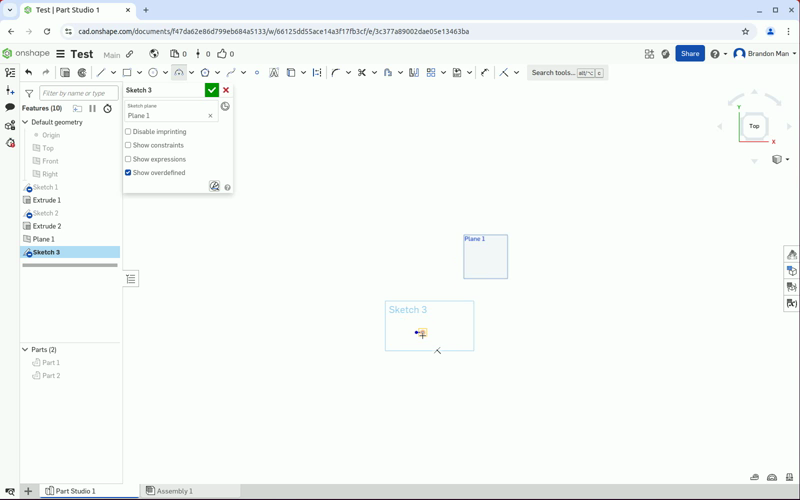
scroll(6)
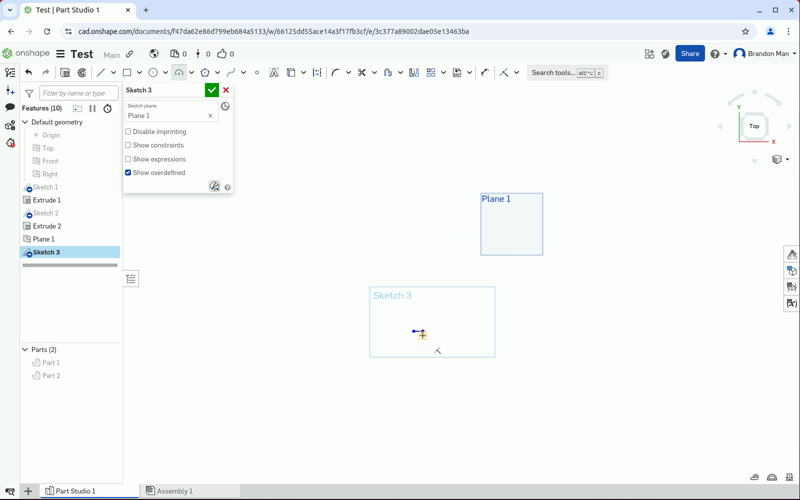
scroll(6)
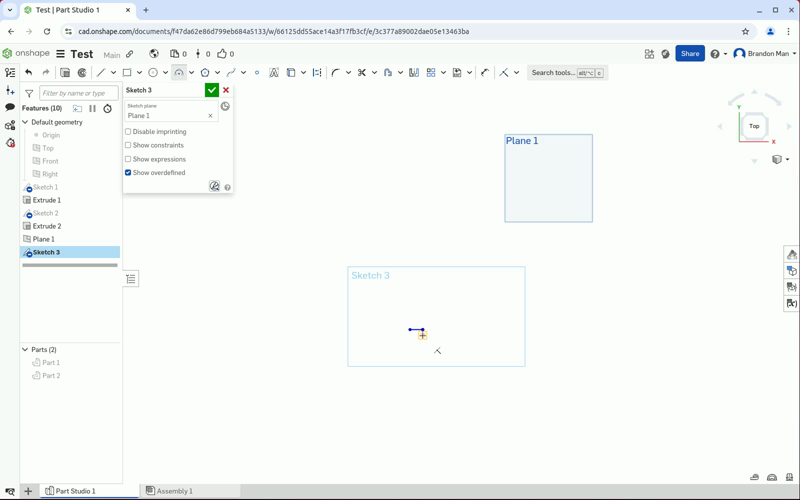
scroll(6)
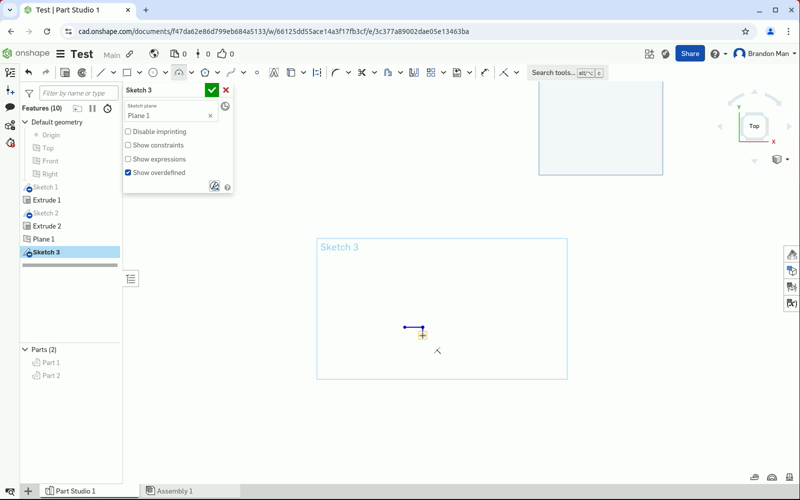
scroll(6)
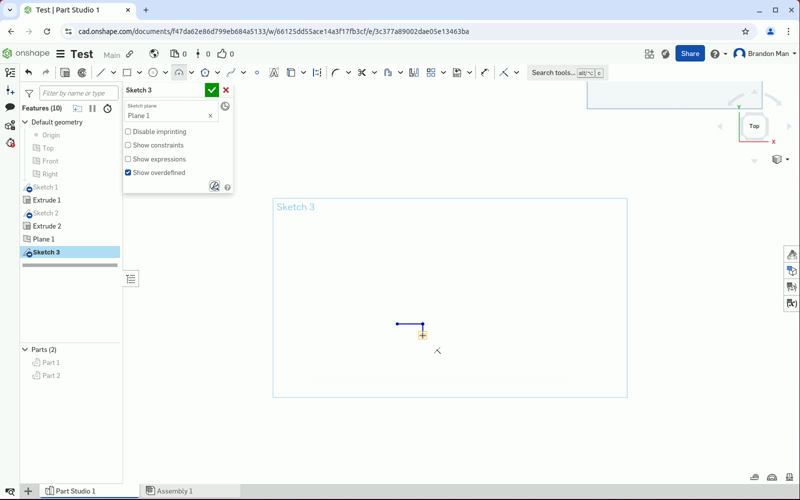
scroll(6)
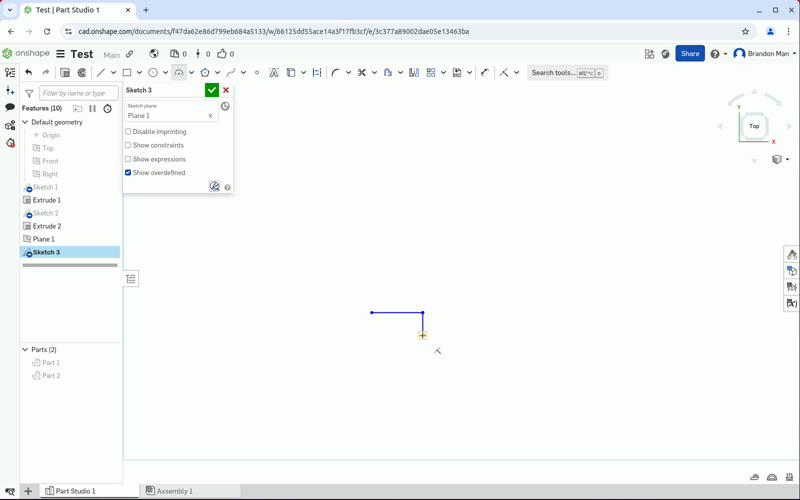
click(422, 335)
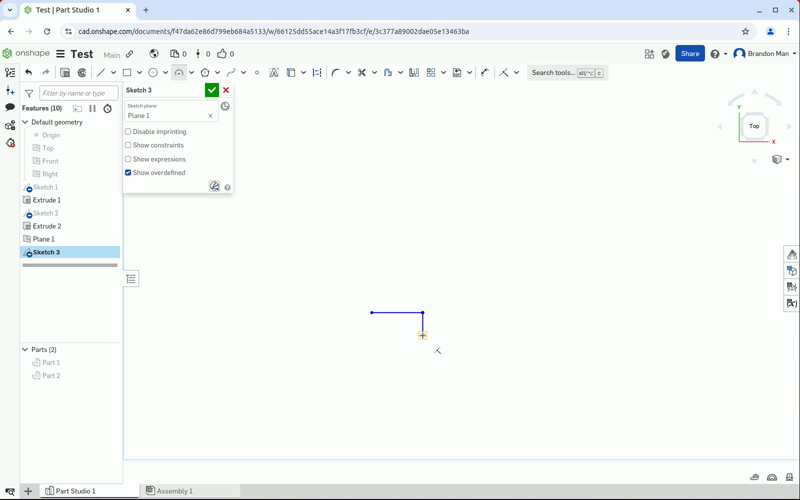
scroll(-6)
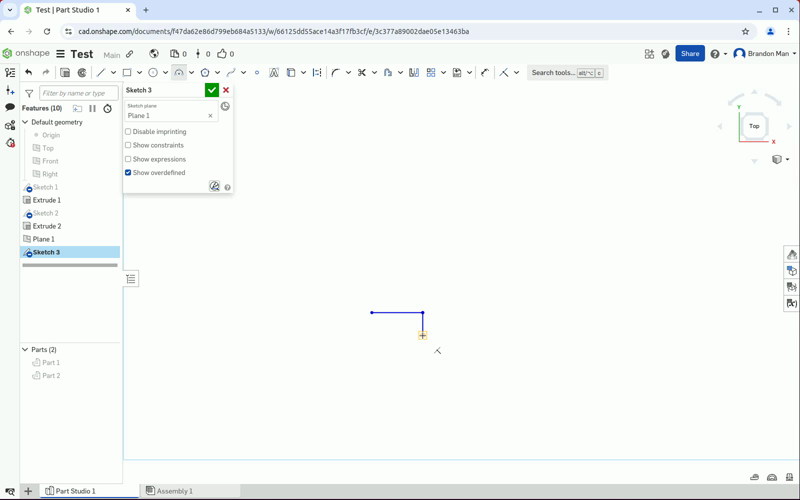
scroll(-6)
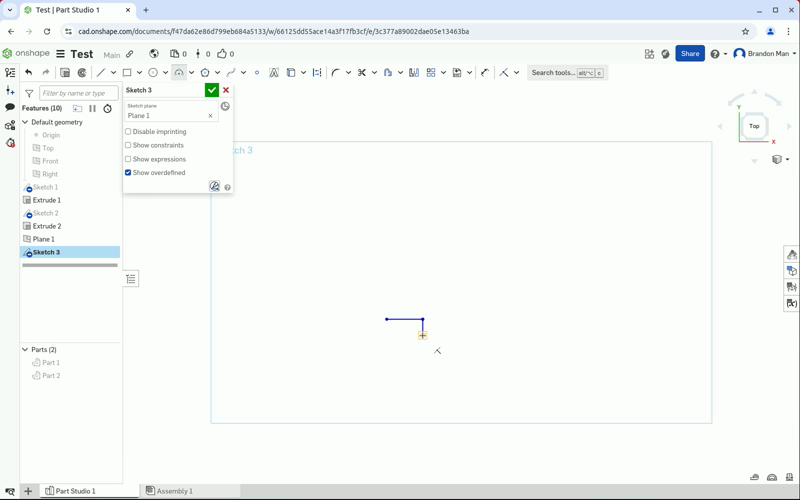
scroll(-6)
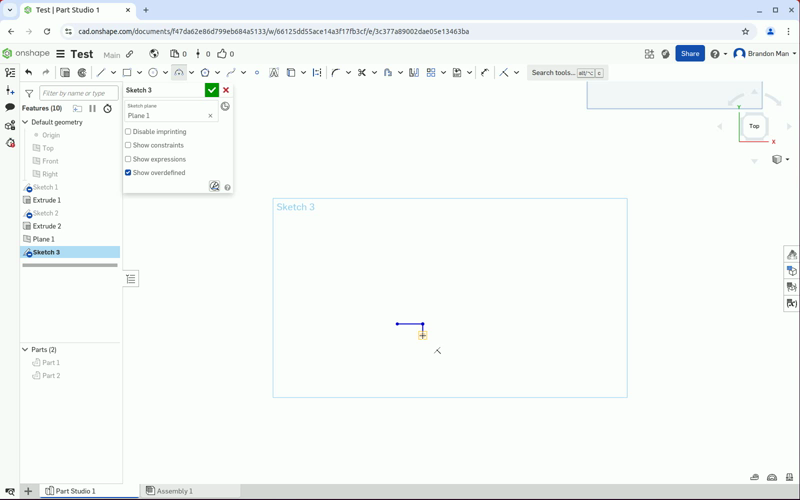
scroll(-6)
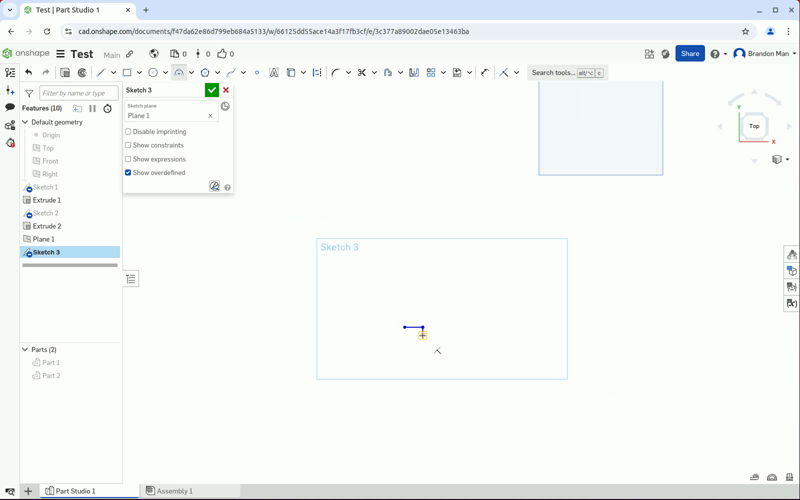
scroll(-6)
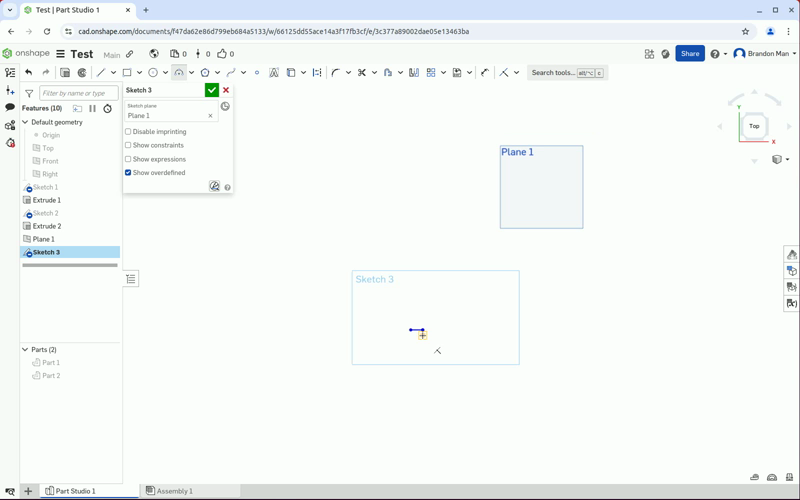
scroll(-6)
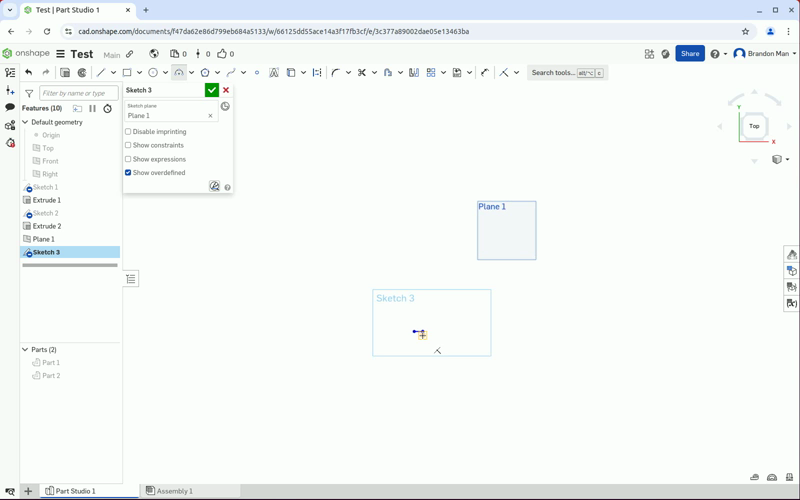
scroll(-6)
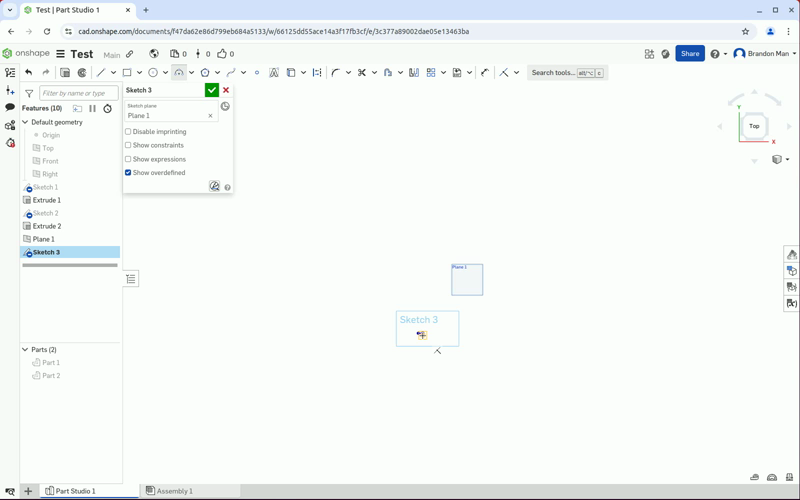
mouse_move(418, 333)
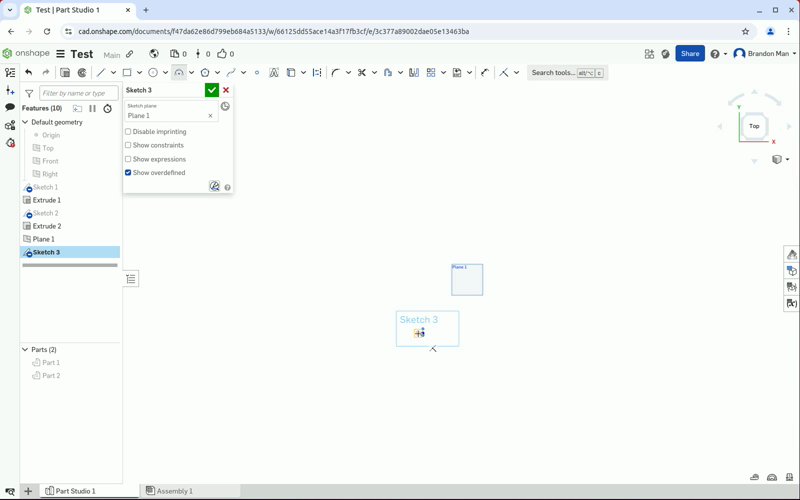
scroll(6)
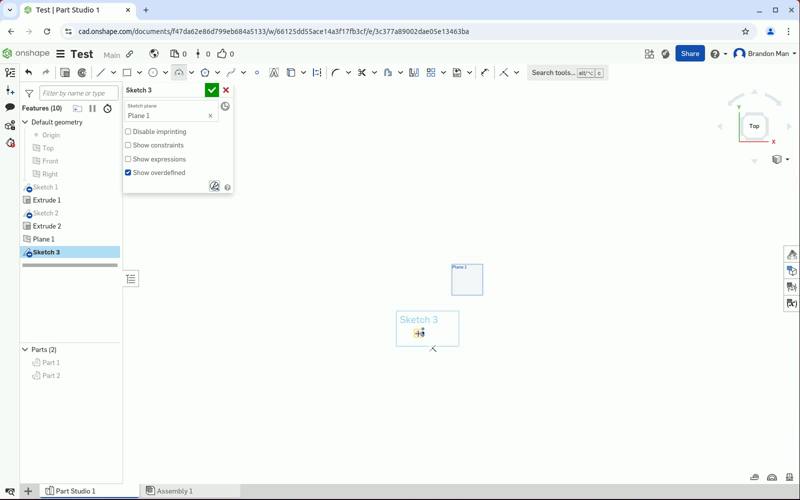
scroll(6)
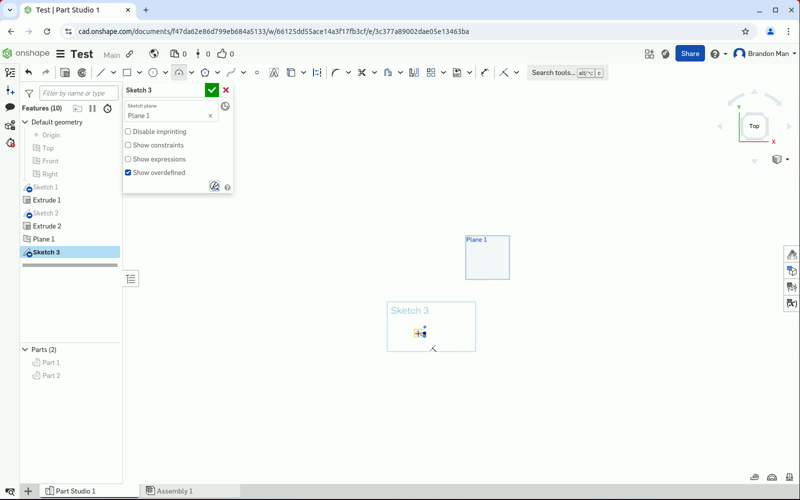
scroll(6)
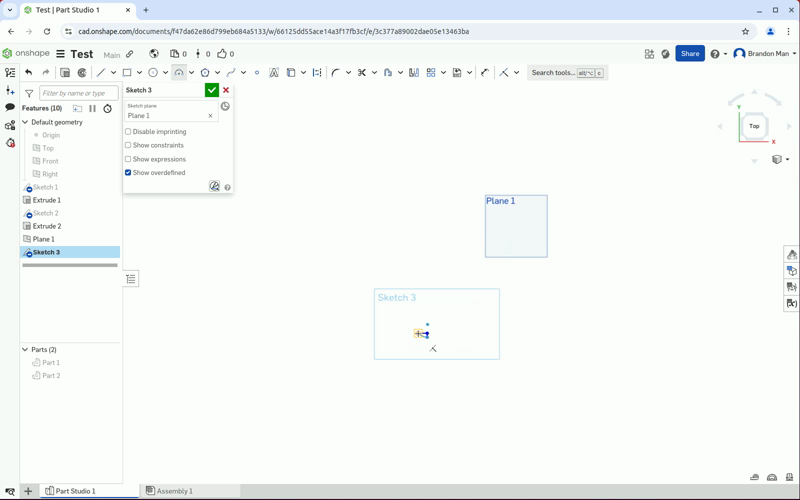
scroll(6)
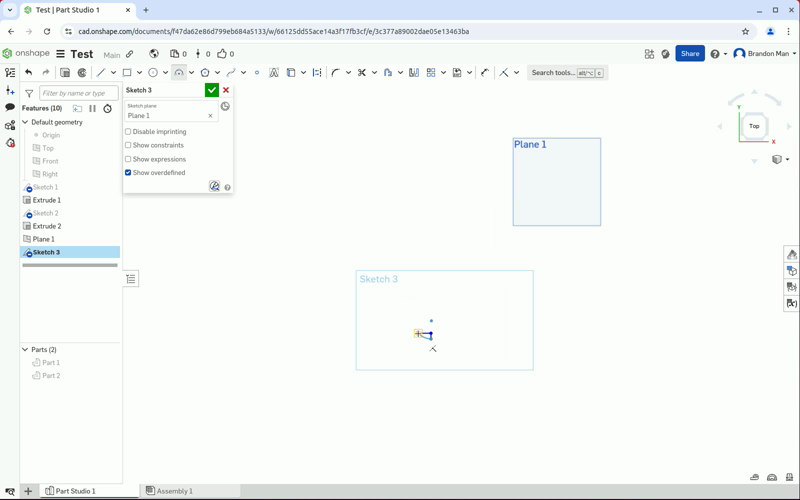
scroll(6)
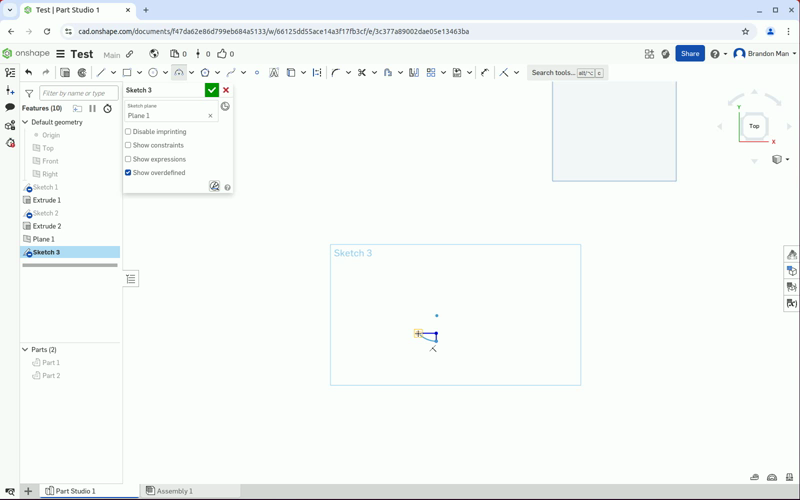
scroll(6)
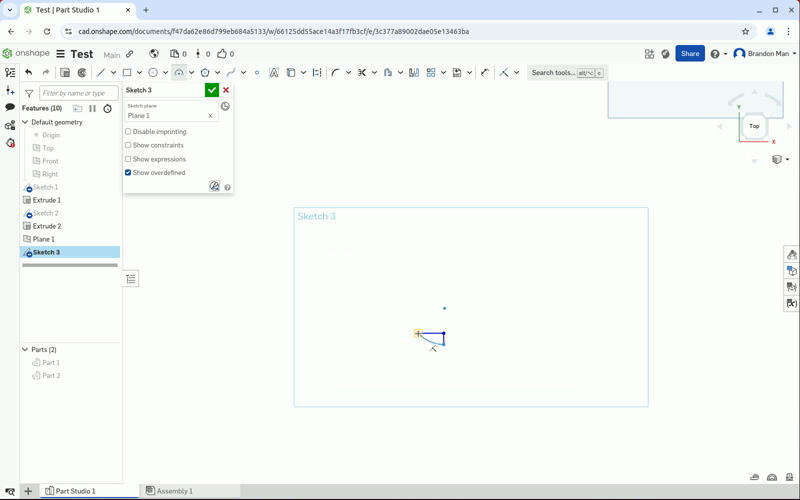
scroll(6)
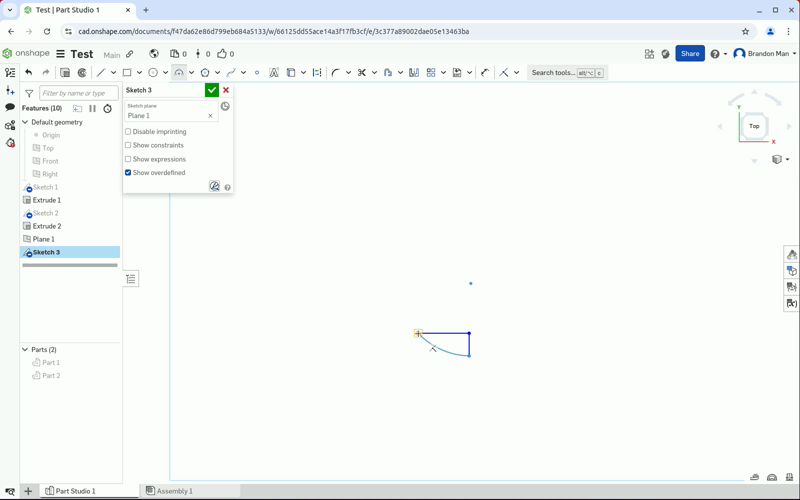
click(418, 333)
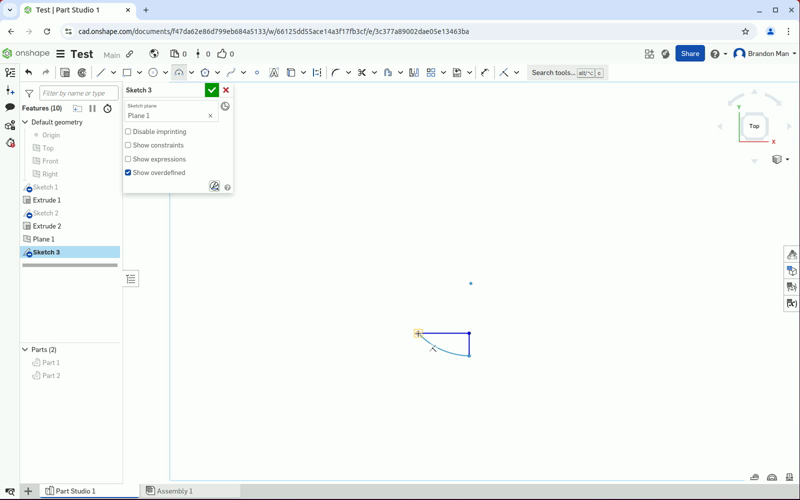
scroll(-6)
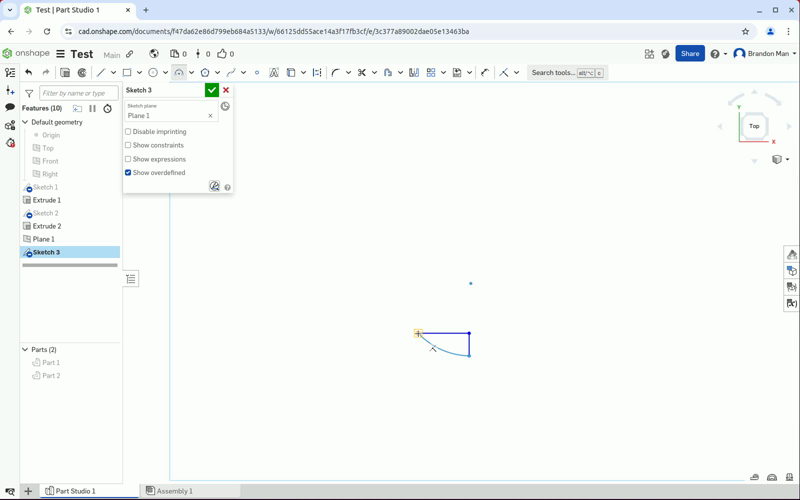
scroll(-6)
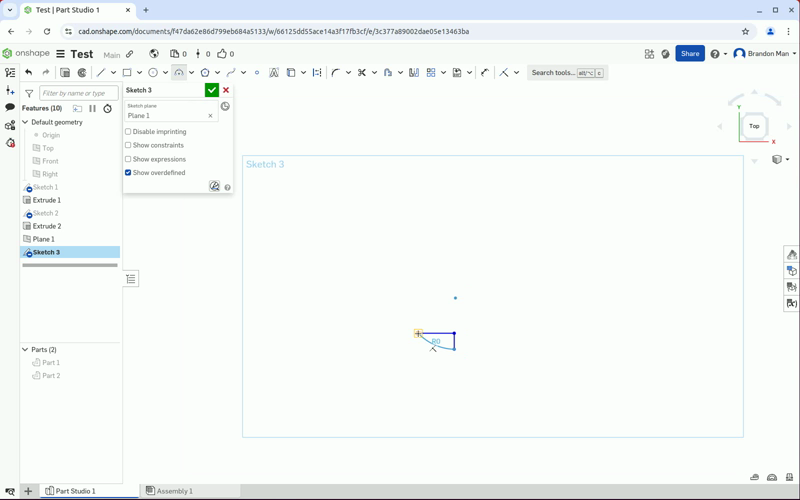
scroll(-6)
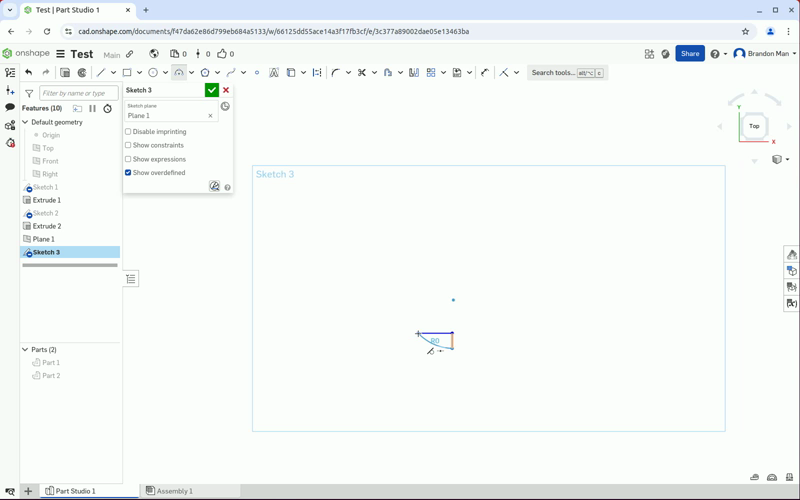
scroll(-6)
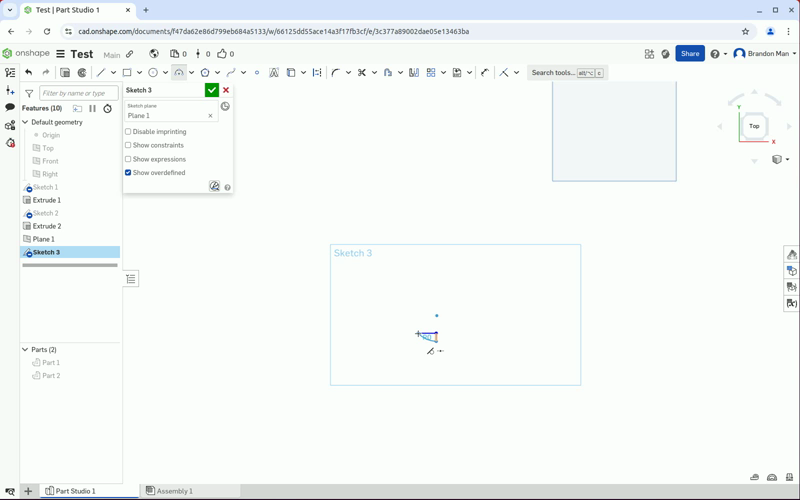
scroll(-6)
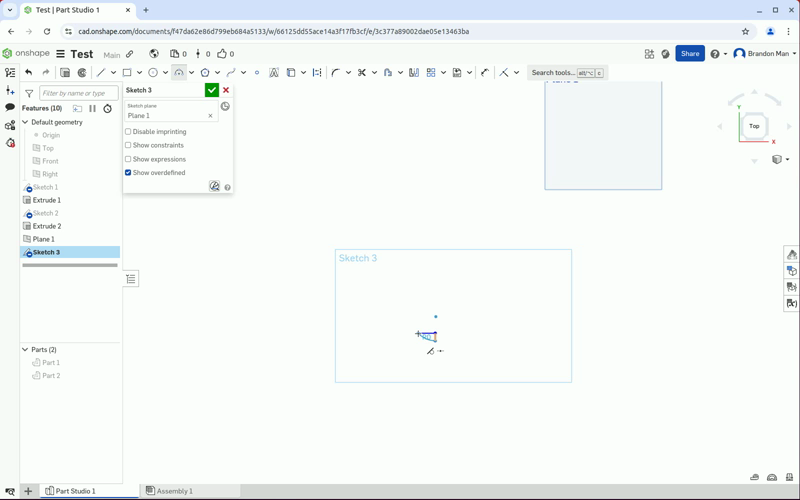
scroll(-6)
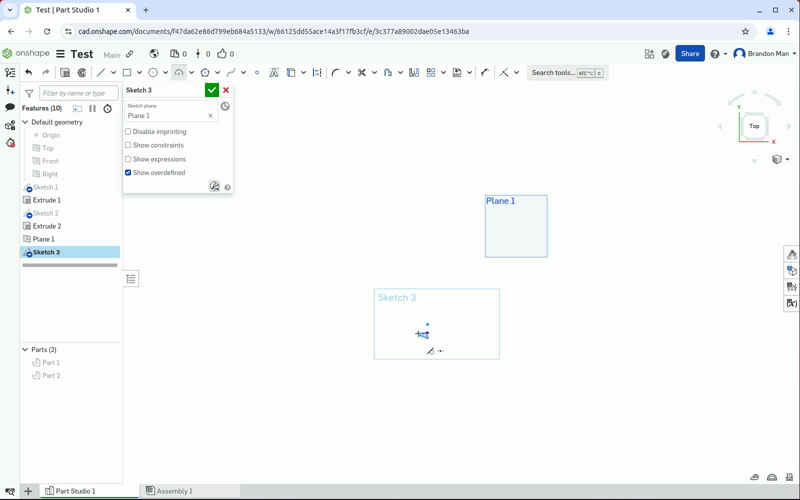
scroll(-6)
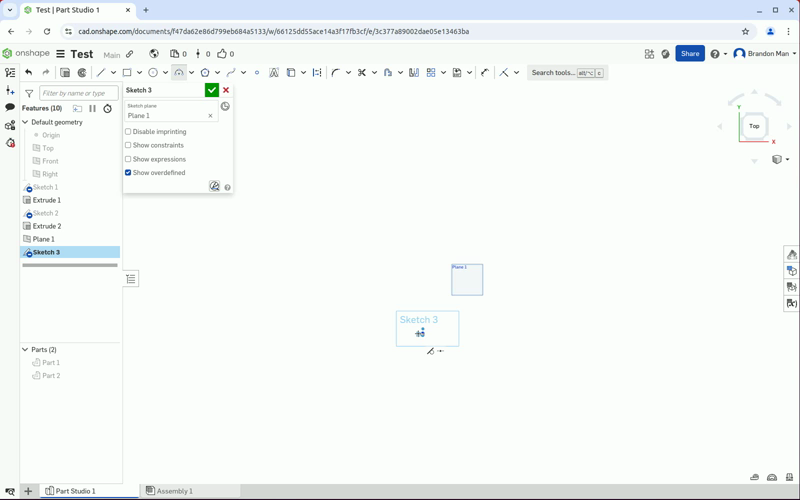
key_down(shift)
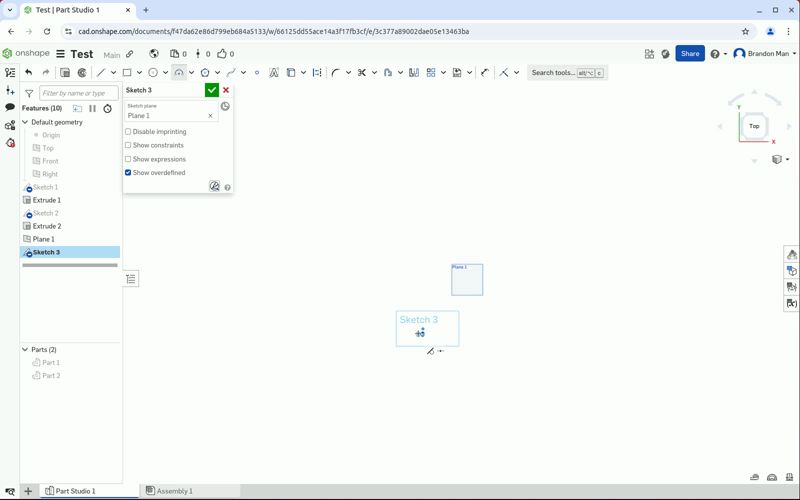
mouse_move(445, 284)
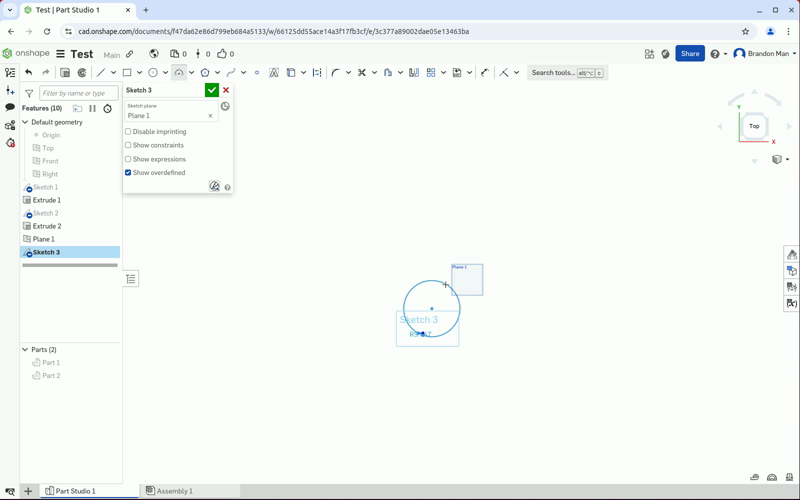
scroll(6)
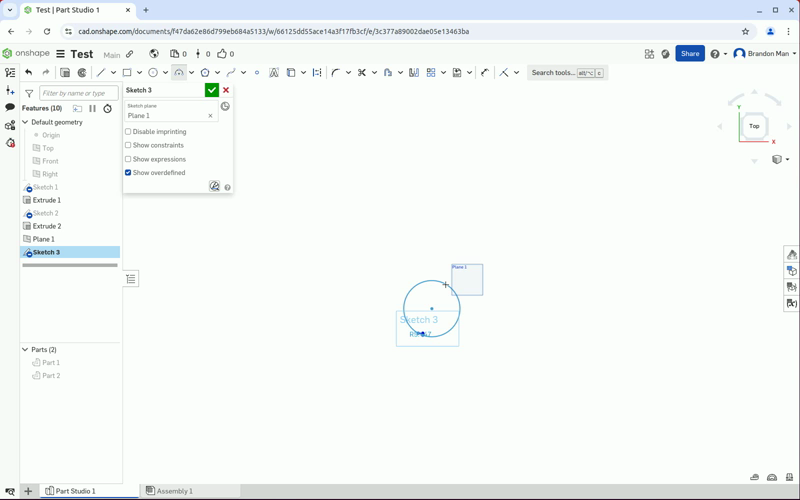
scroll(6)
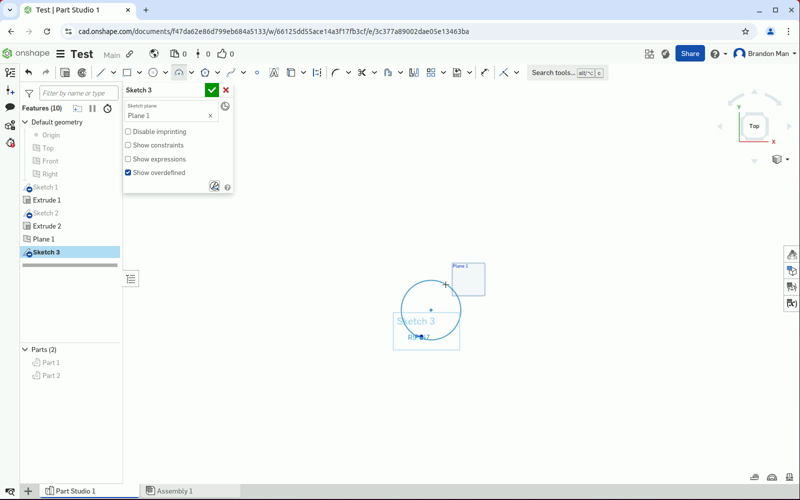
scroll(6)
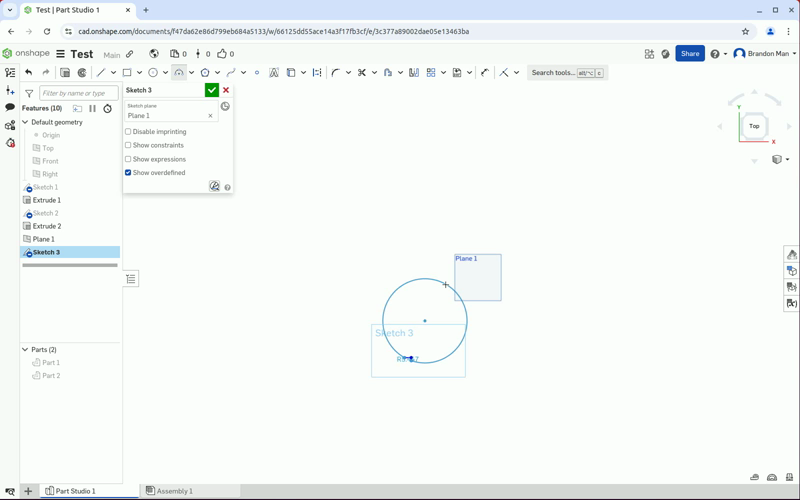
scroll(6)
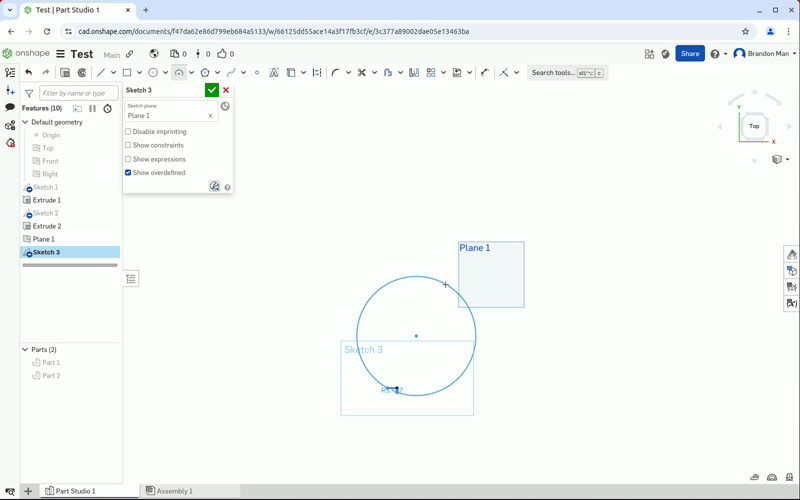
scroll(6)
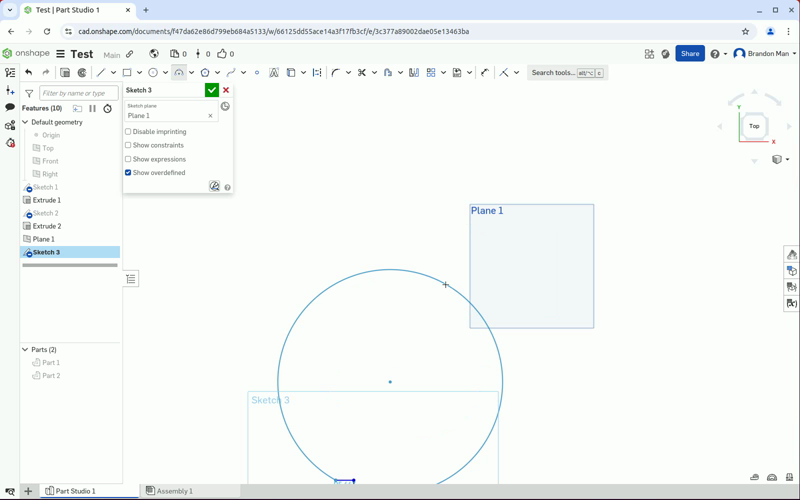
scroll(6)
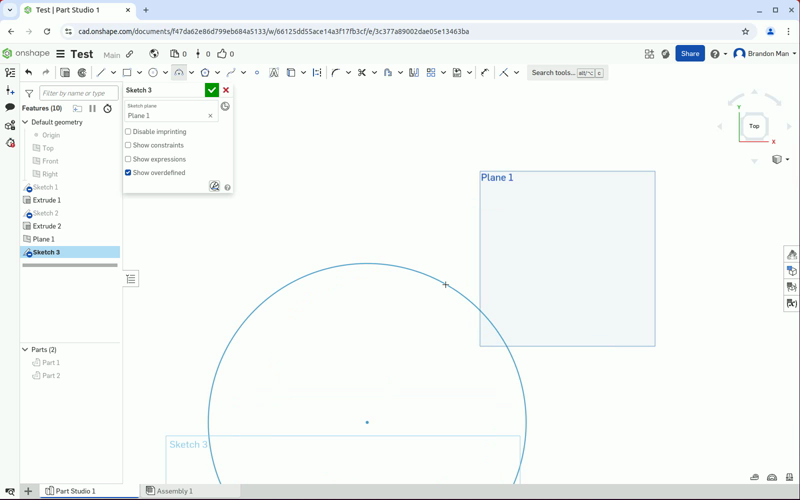
scroll(6)
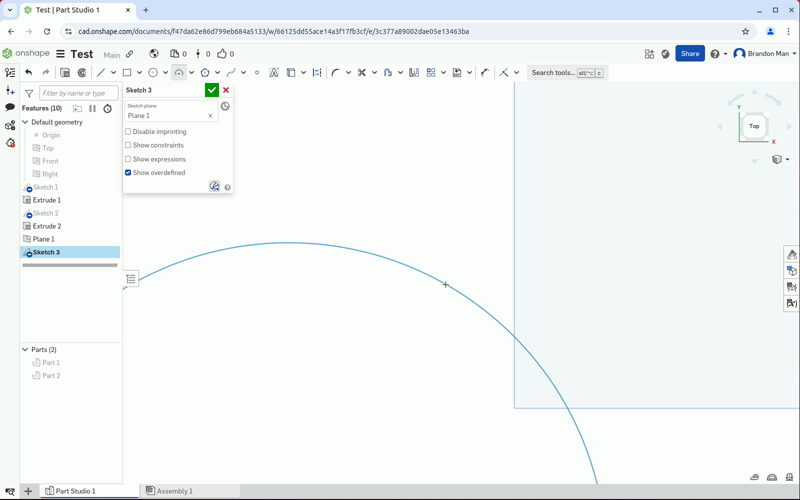
click(445, 284)
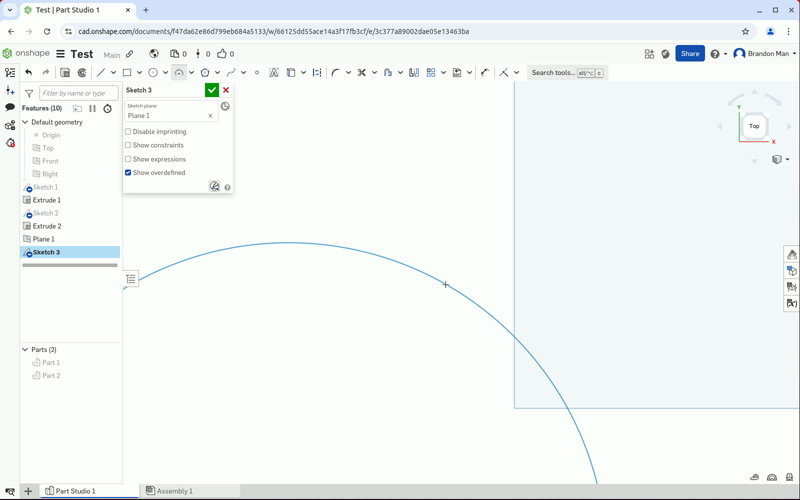
scroll(-6)
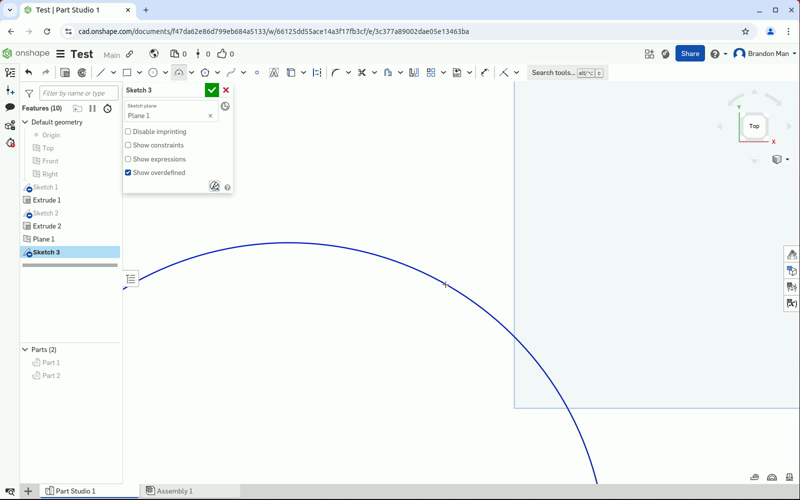
scroll(-6)
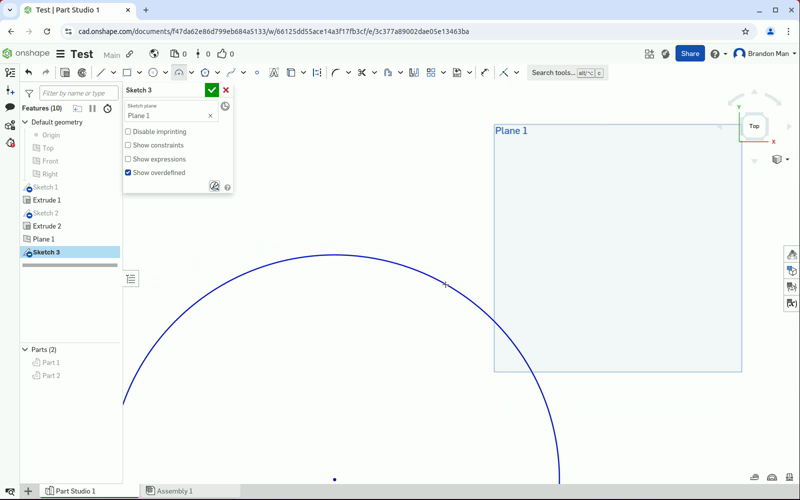
scroll(-6)
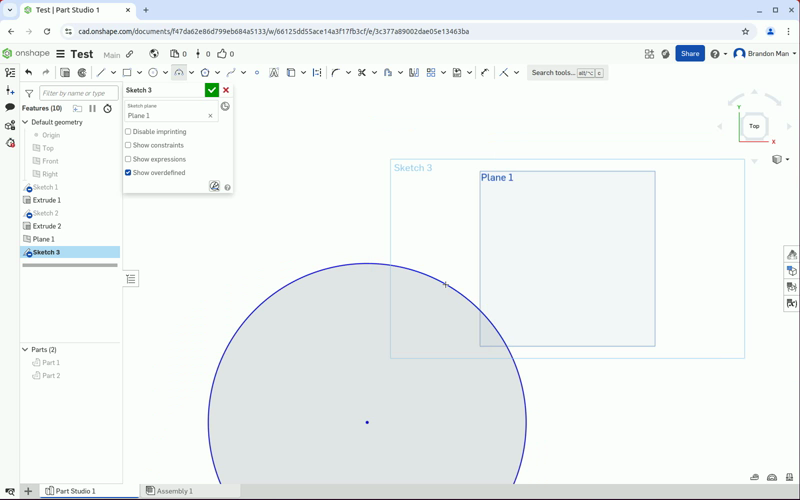
scroll(-6)
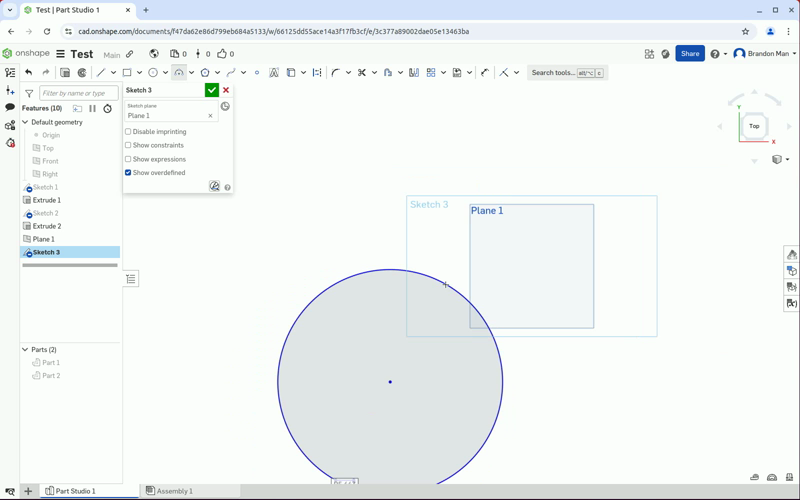
scroll(-6)
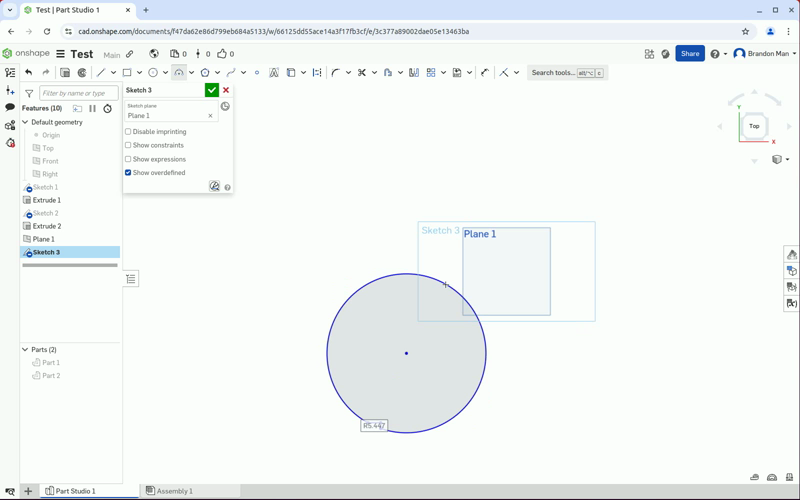
scroll(-6)
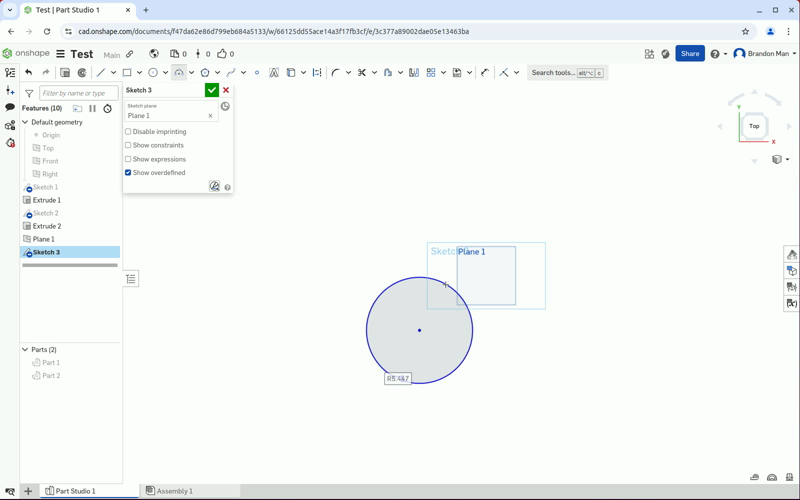
scroll(-6)
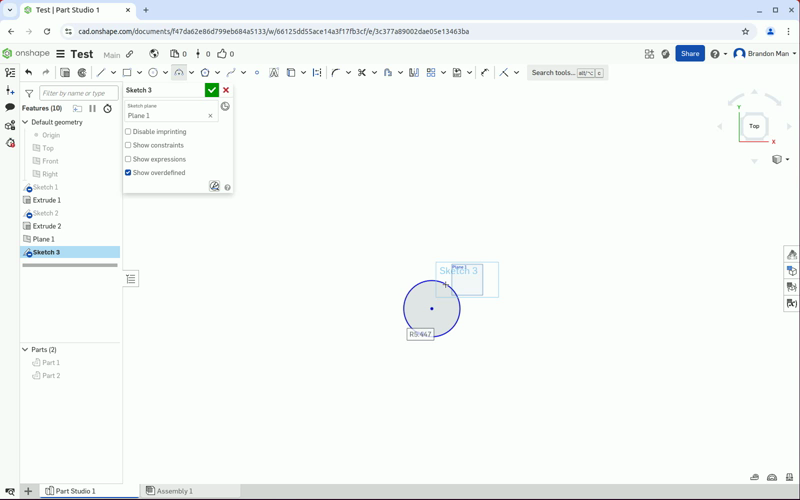
key_up(shift)
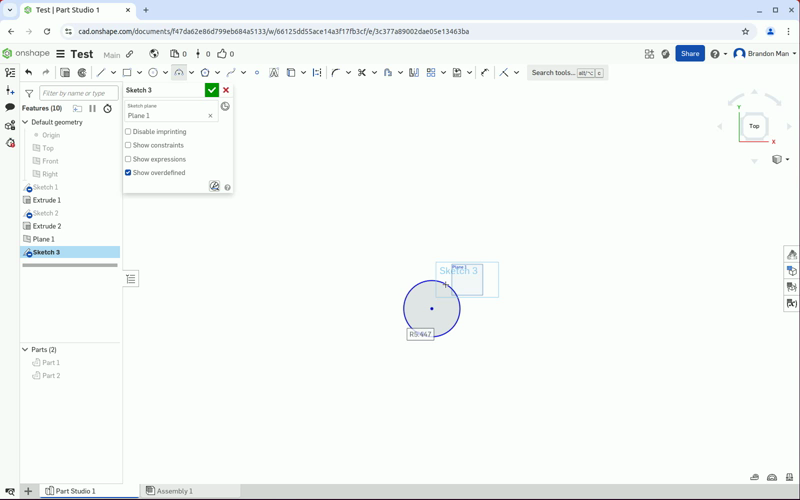
key(esc)
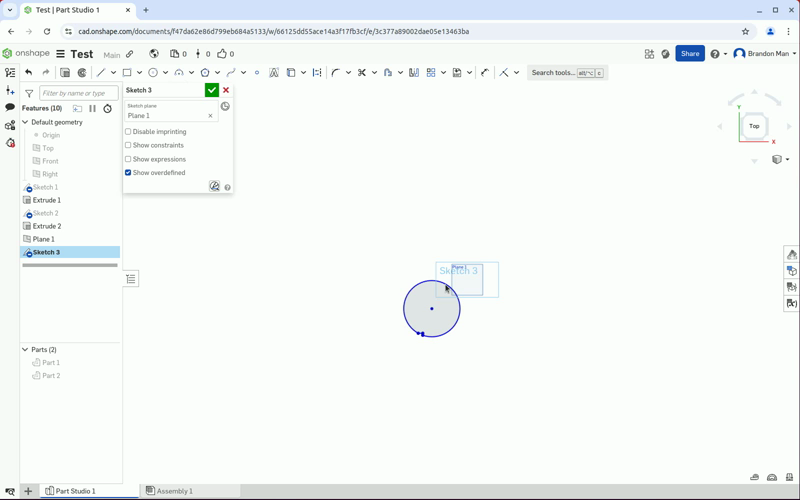
mouse_move(442, 291)
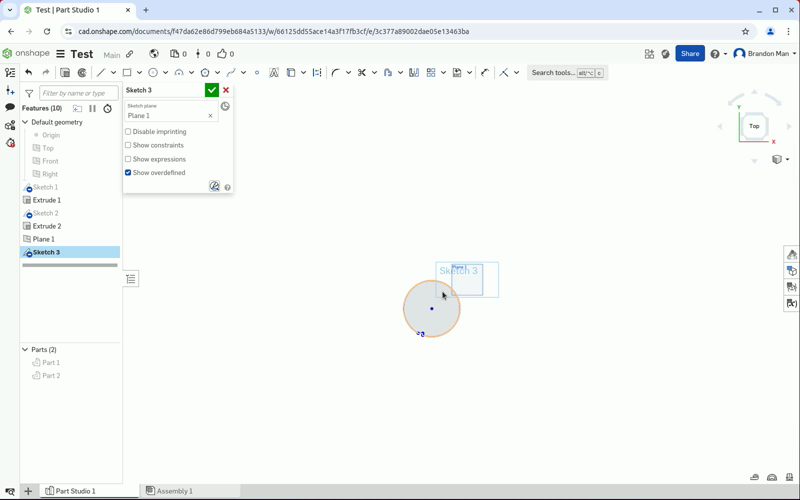
click(442, 291)
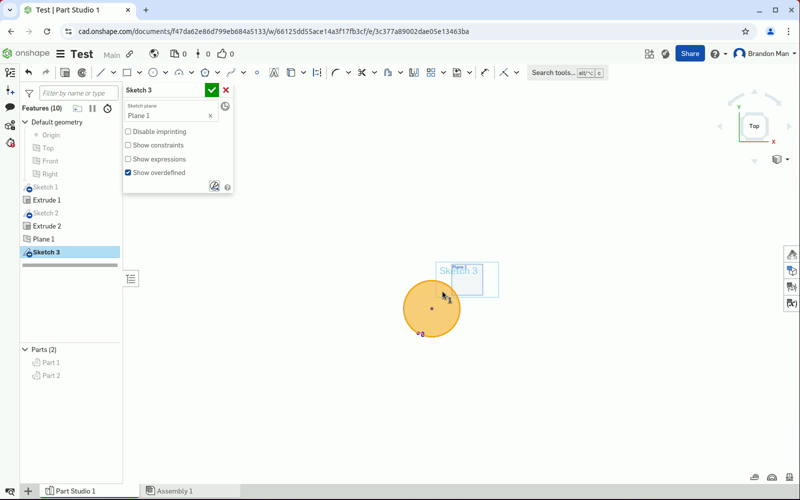
mouse_move(73, 352)
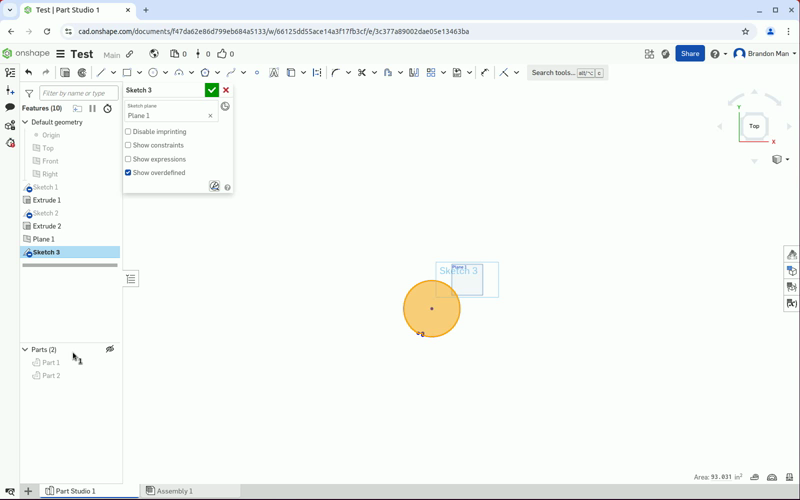
key(shift+y)
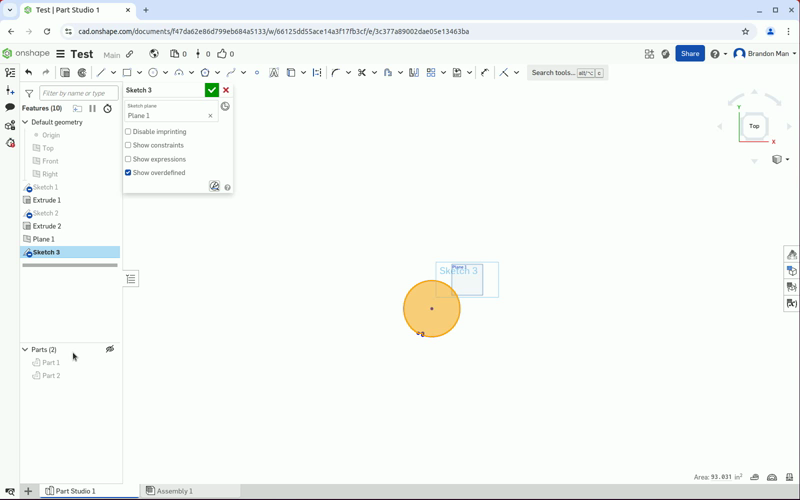
key(shift+e)
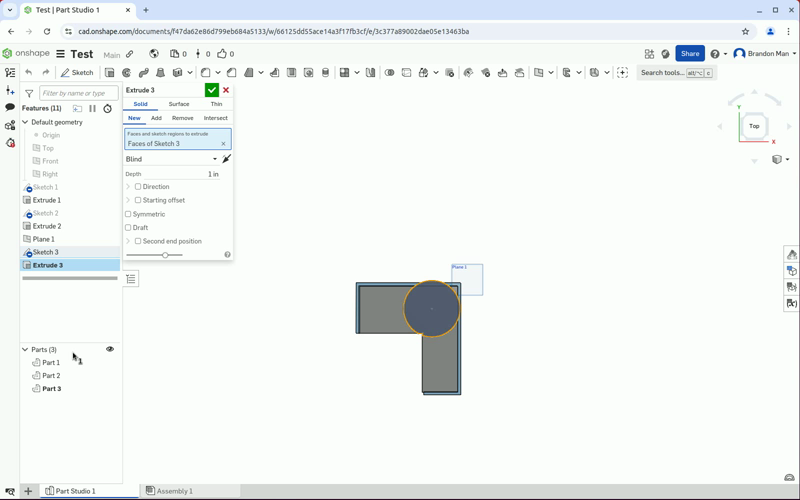
mouse_move(143, 106)
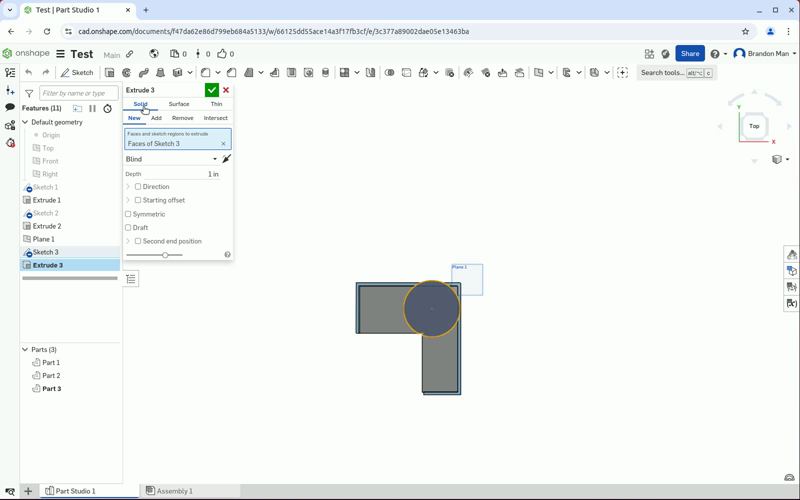
click(143, 106)
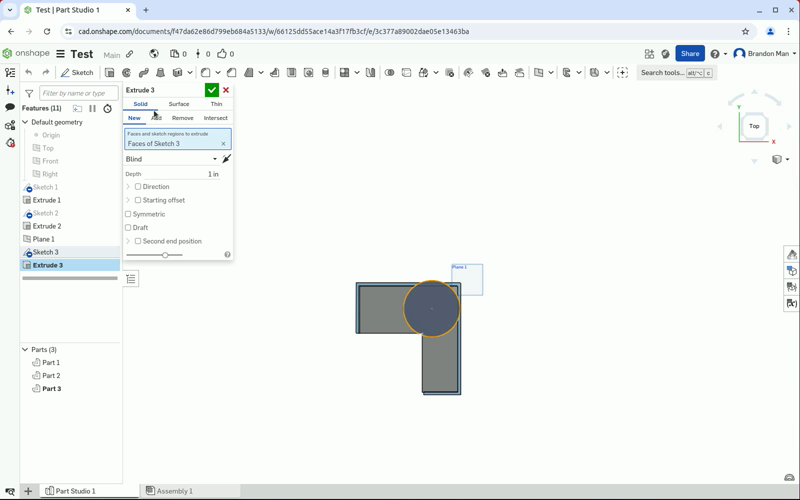
mouse_move(186, 120)
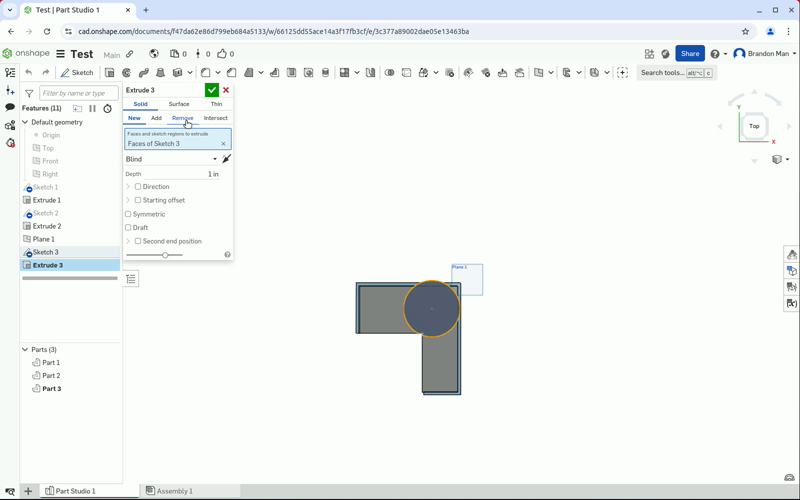
click(186, 120)
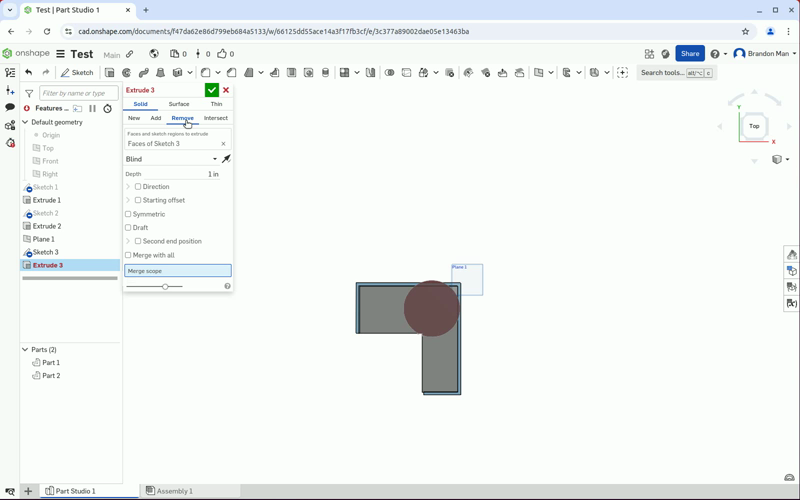
key(tab, 4)
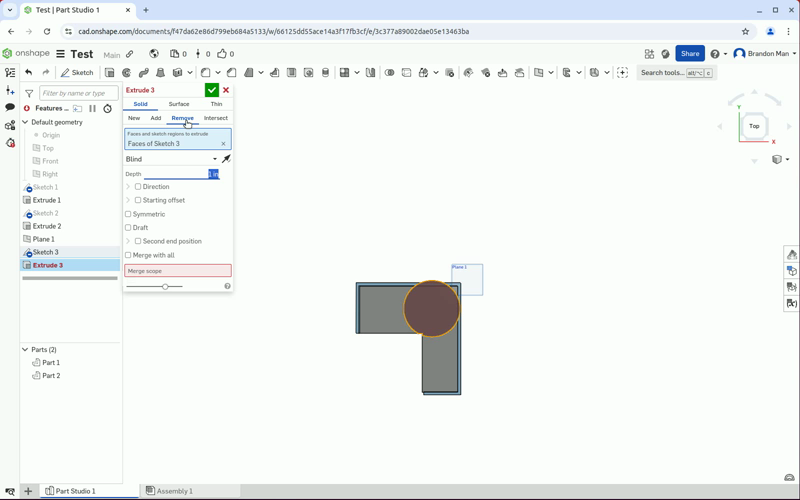
text(0.481)
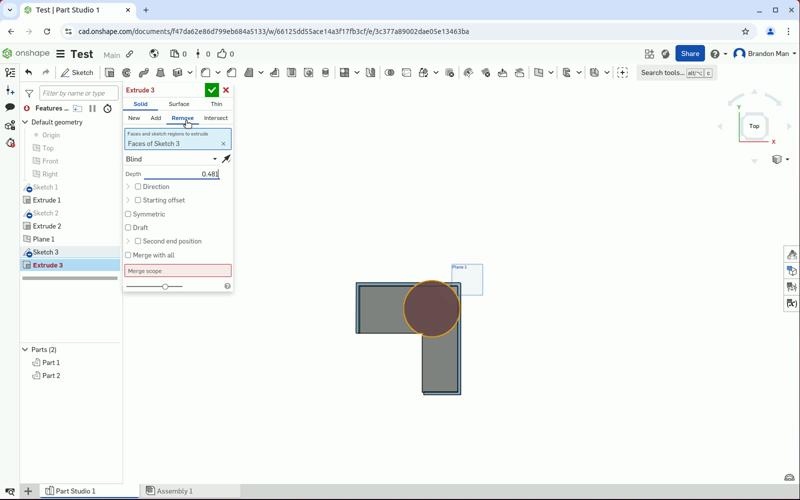
key(tab, 6)
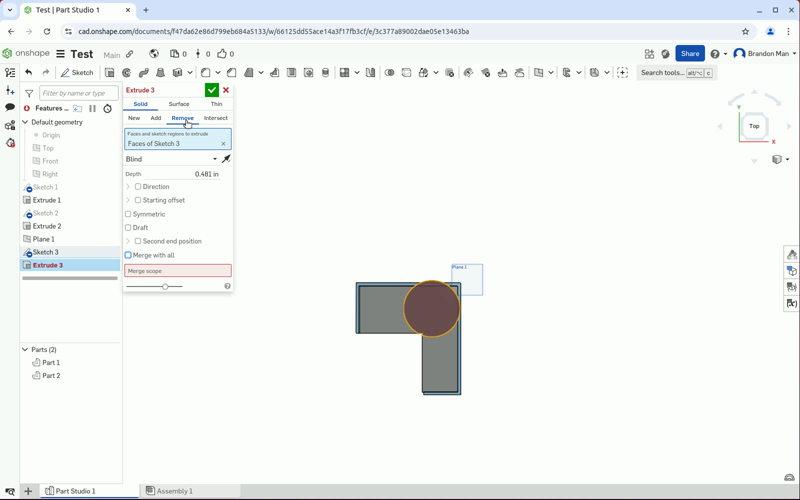
key(space)
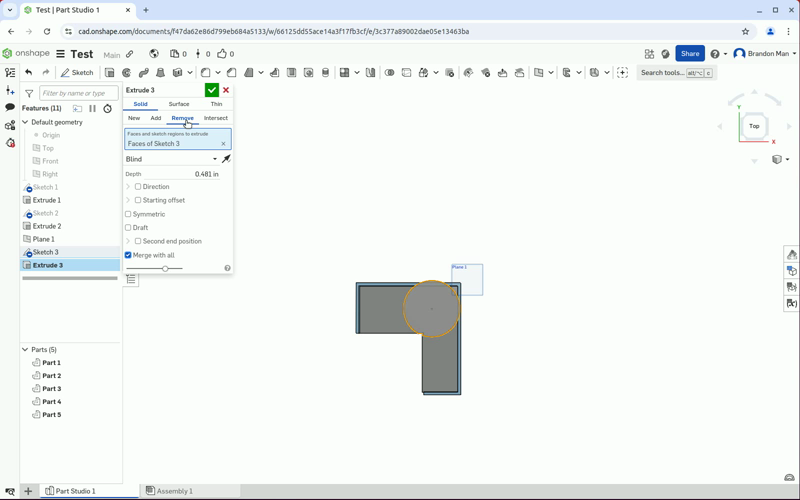
key(enter)
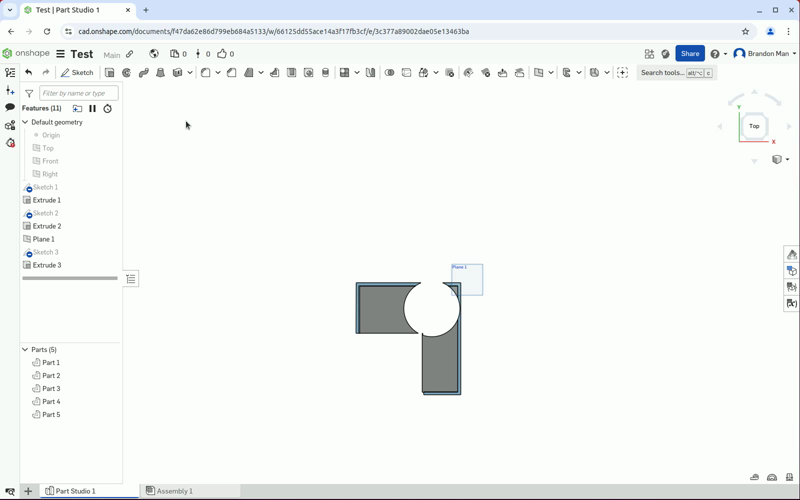
key(shift+h)
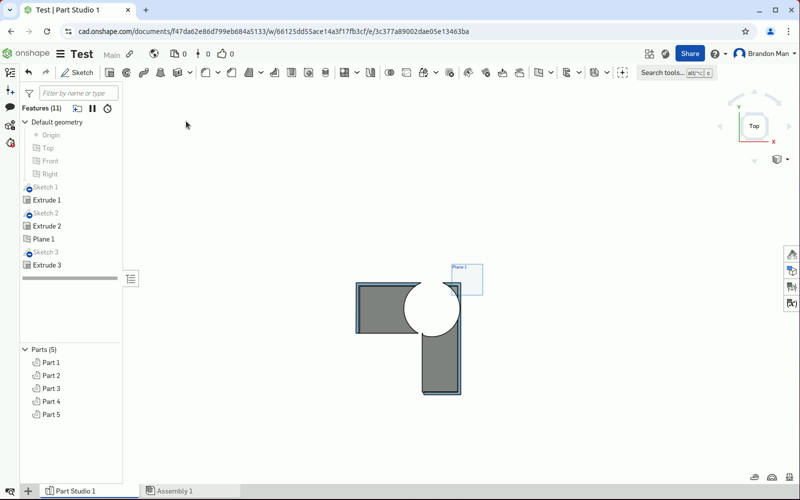
key(shift+h)
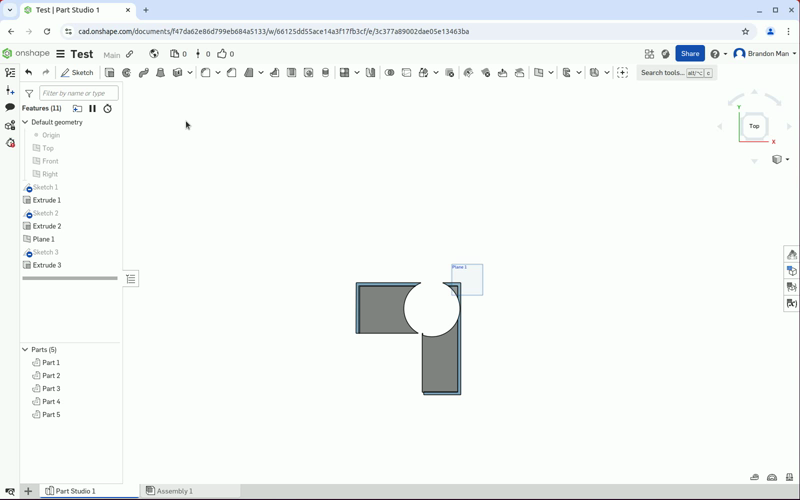
key(shift+7)
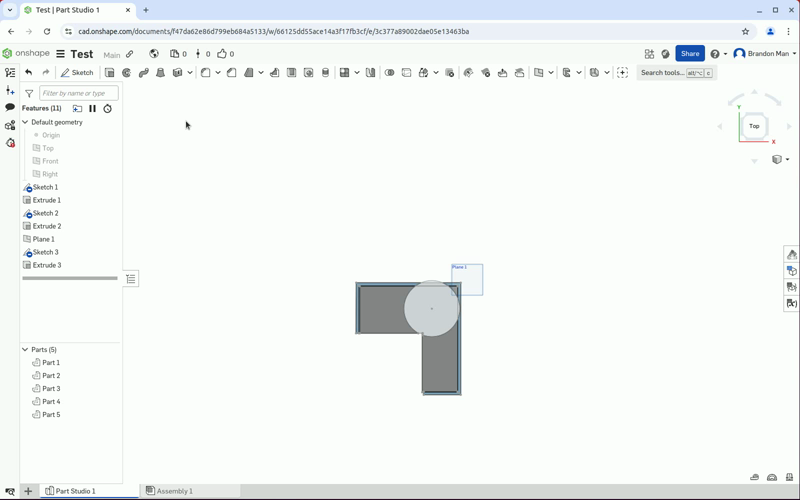
key(up, 3)
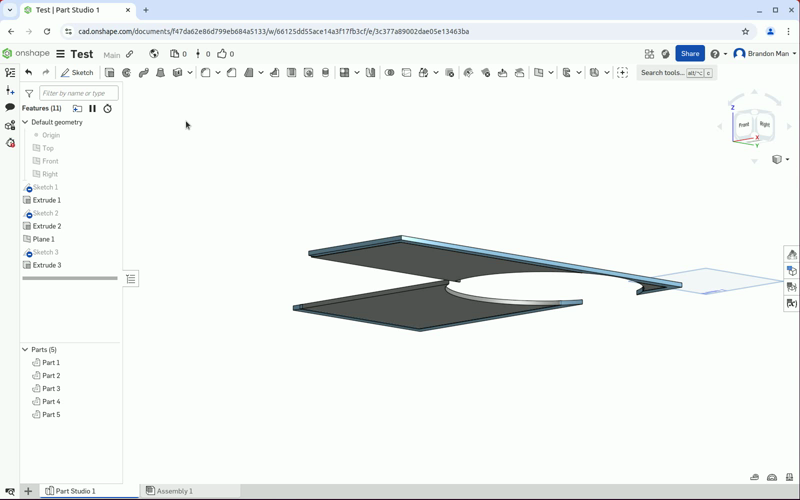
key(left, 3)
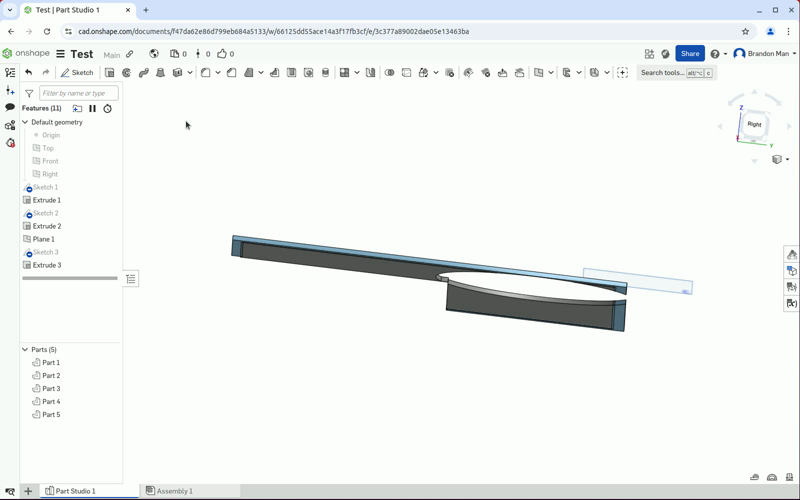
key(right, 3)
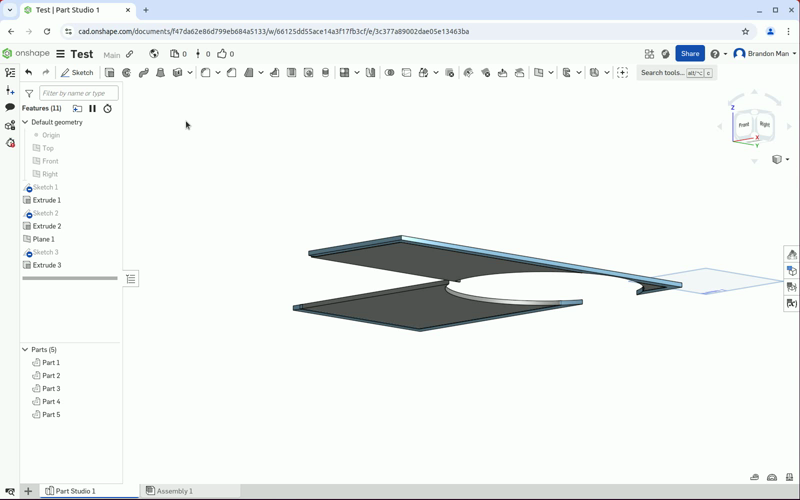
key(down, 3)
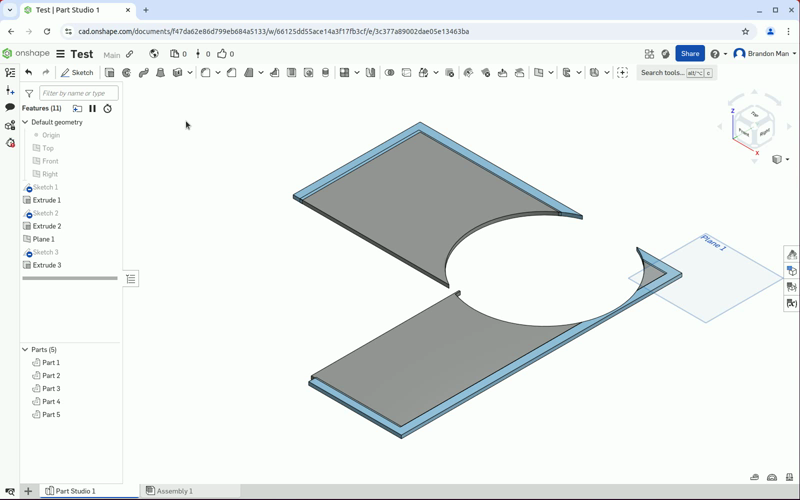
mouse_move(73, 189)
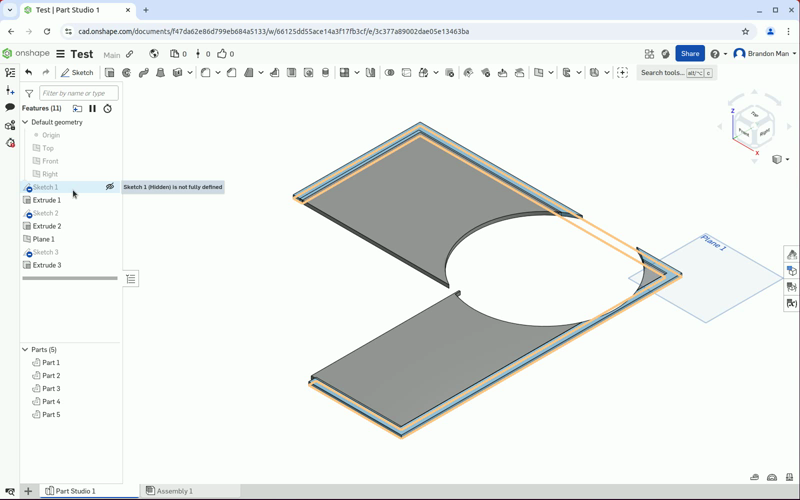
click(73, 189)